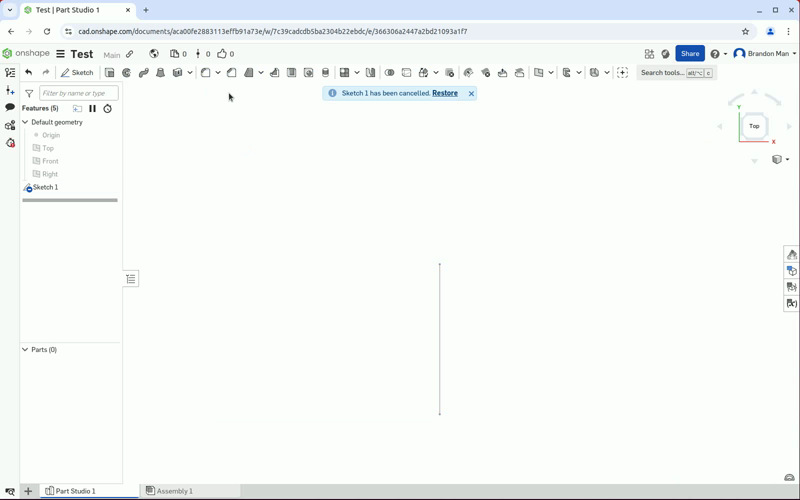
key(shift+h)
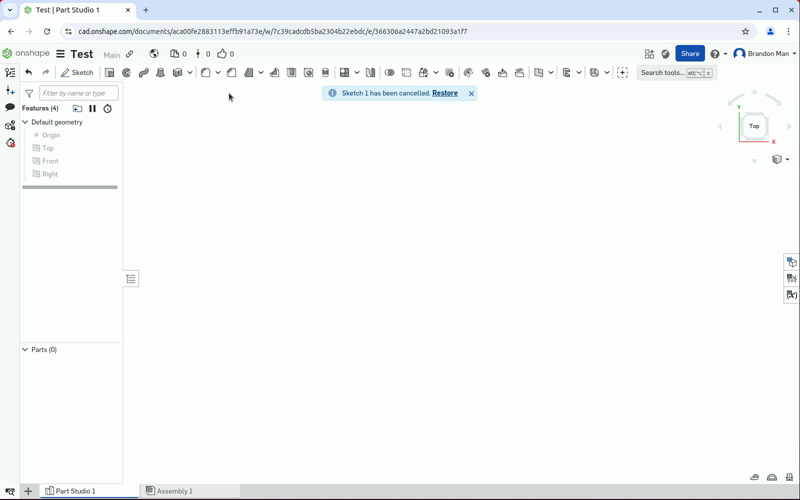
mouse_move(73, 352)
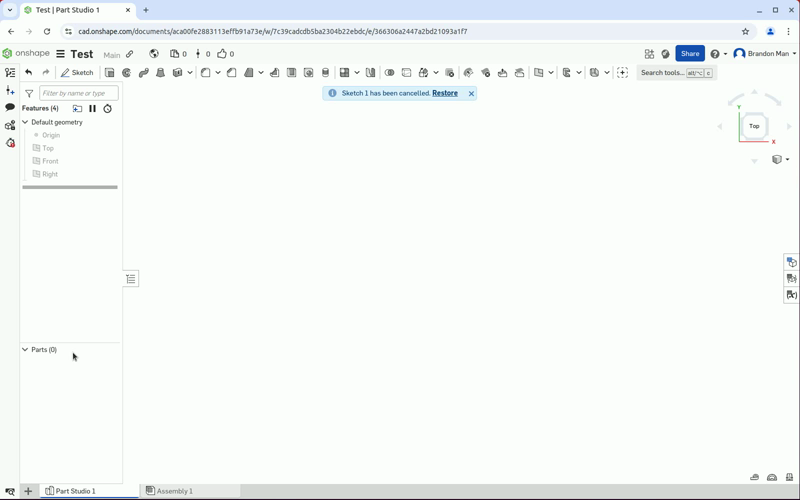
key(y)
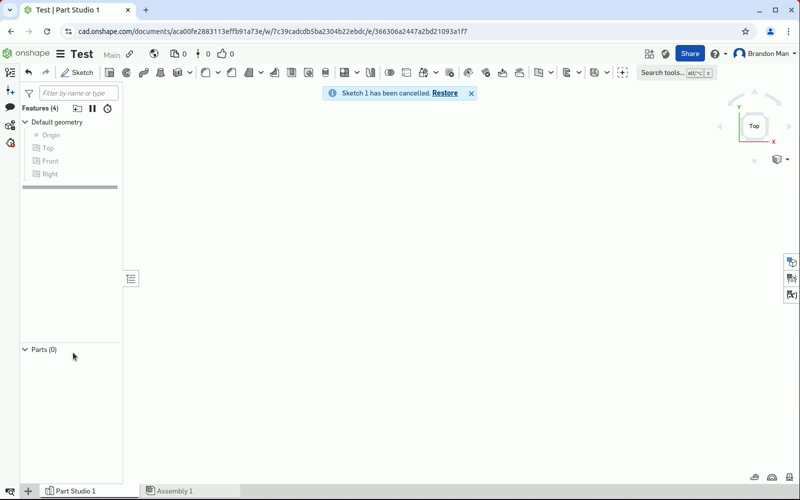
key(shift+p)
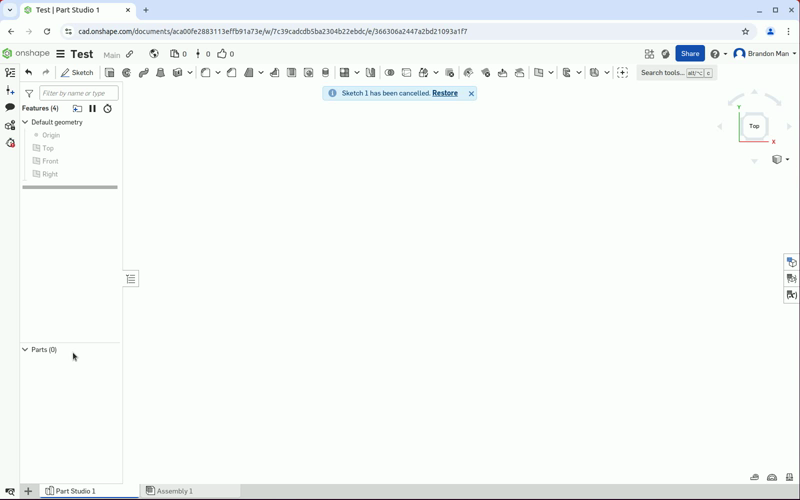
key(space)
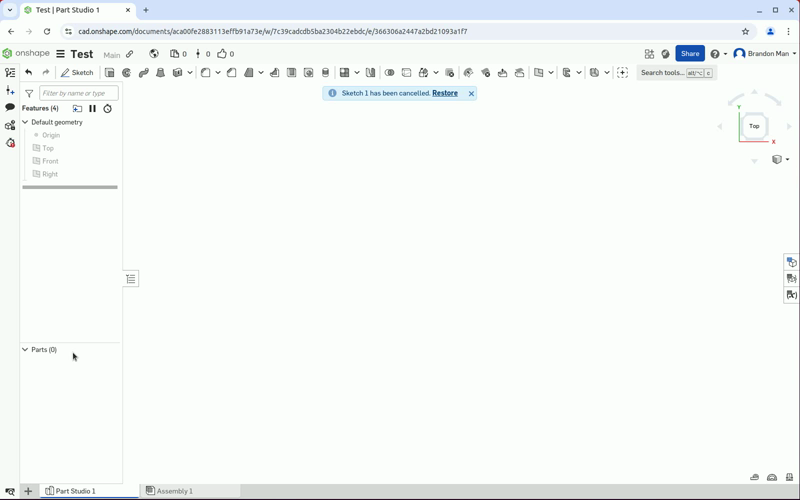
key_down(shift)
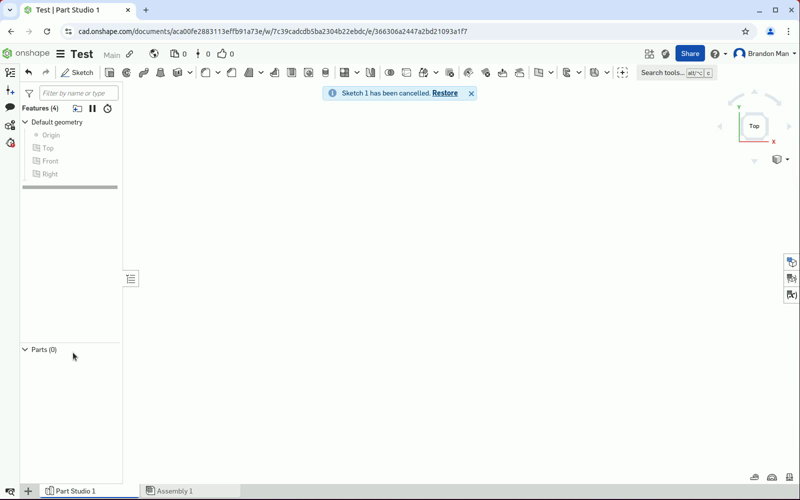
key(up)
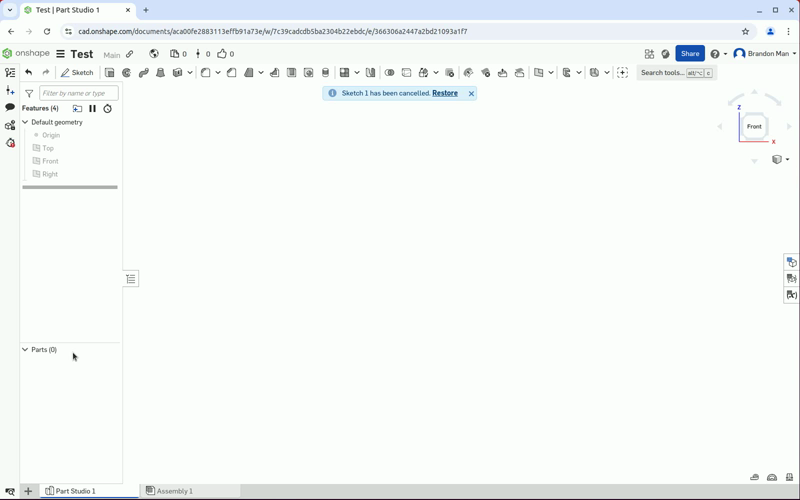
key_up(shift)
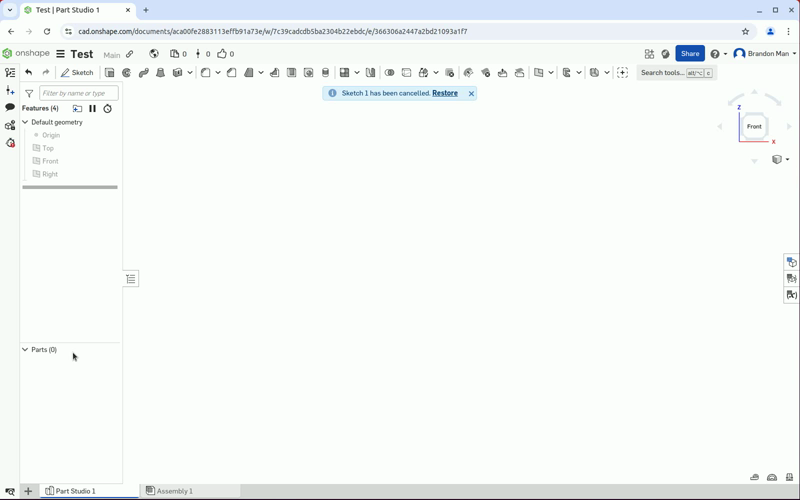
mouse_move(73, 352)
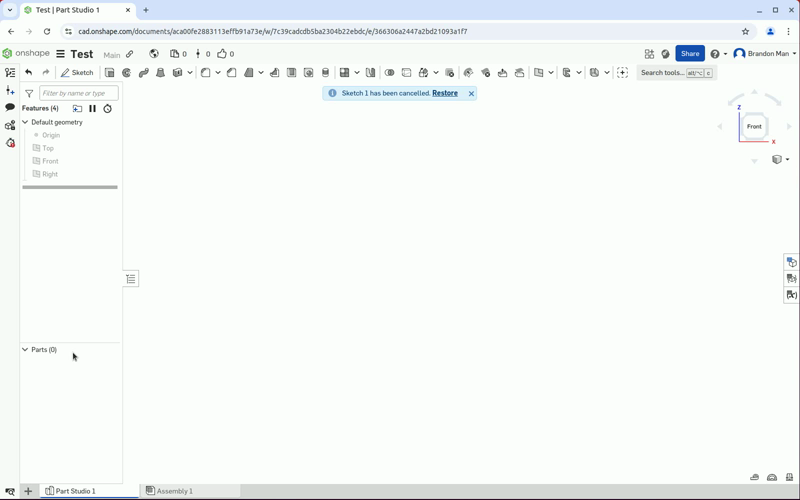
key(shift+y)
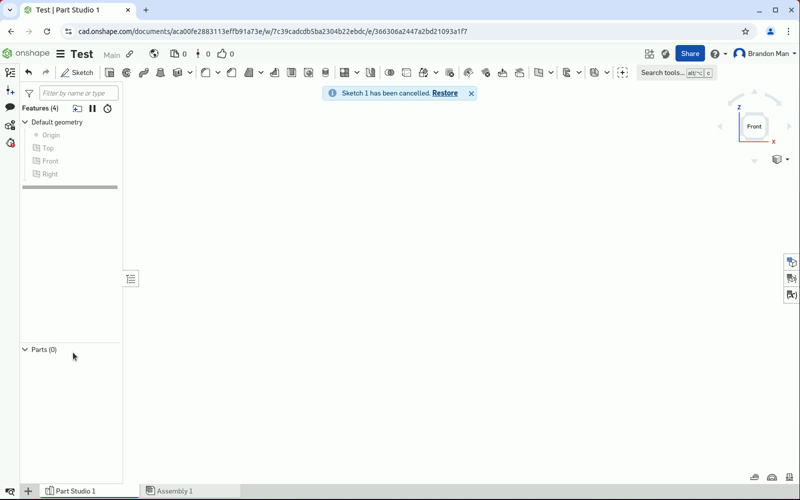
key(shift+s)
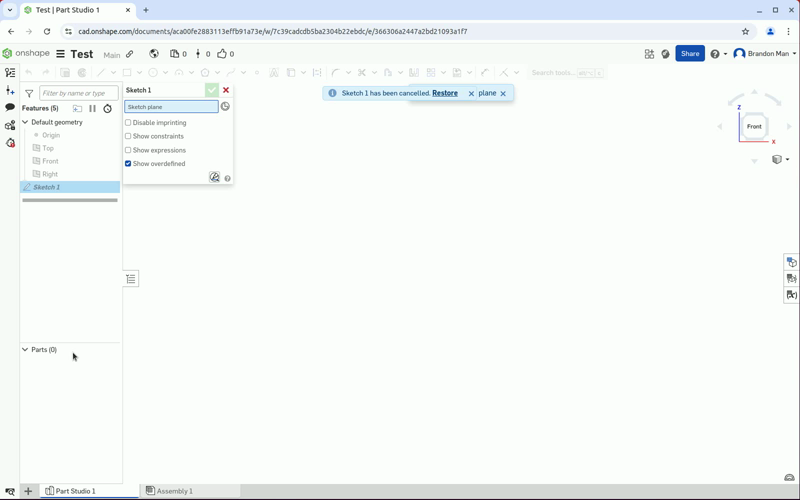
mouse_move(73, 163)
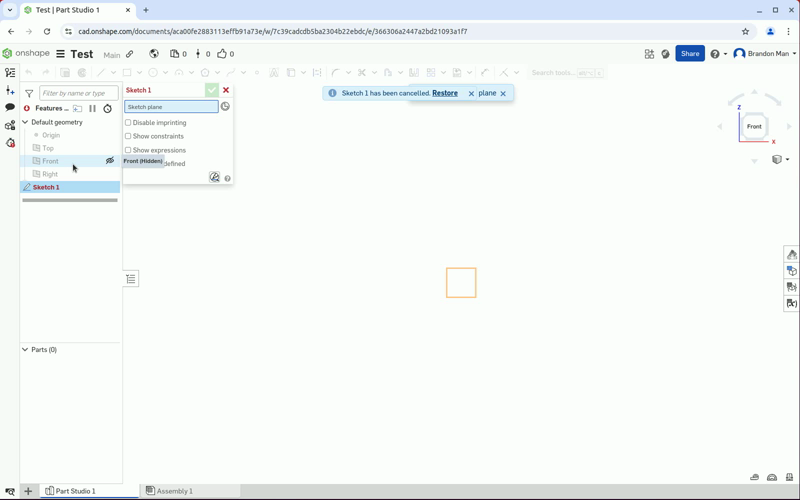
click(73, 163)
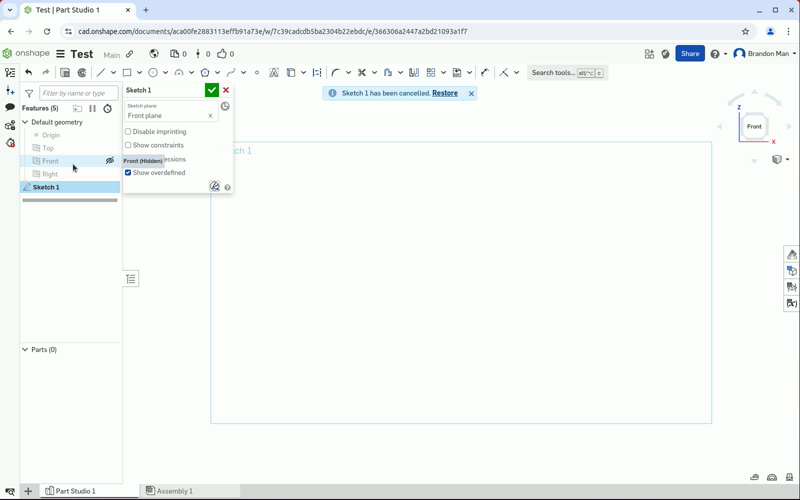
mouse_move(73, 352)
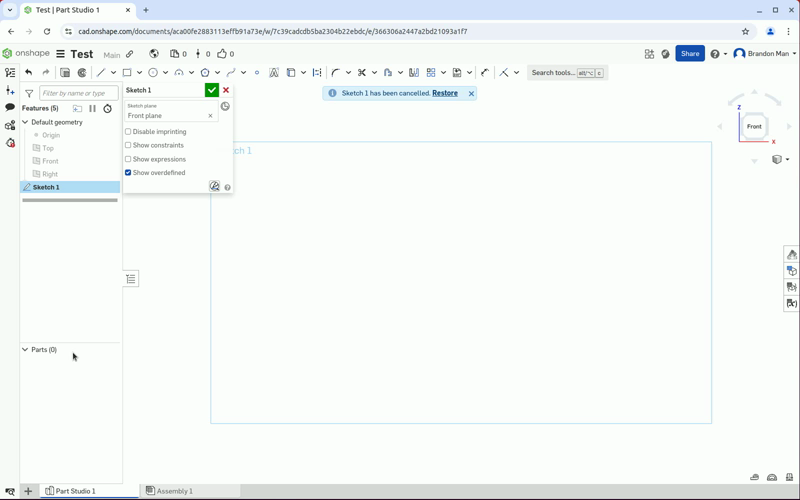
key(y)
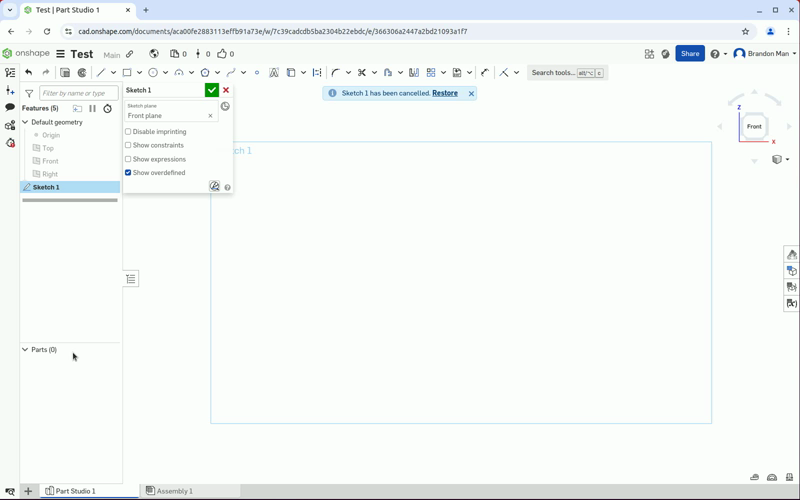
key(c)
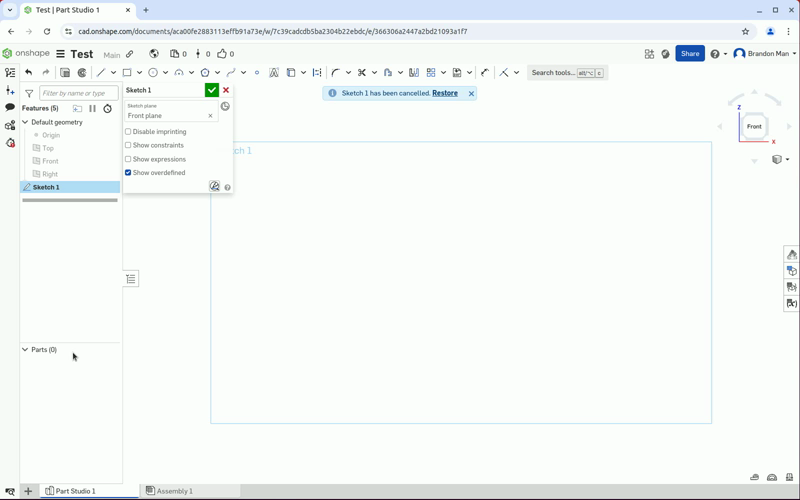
key_down(shift)
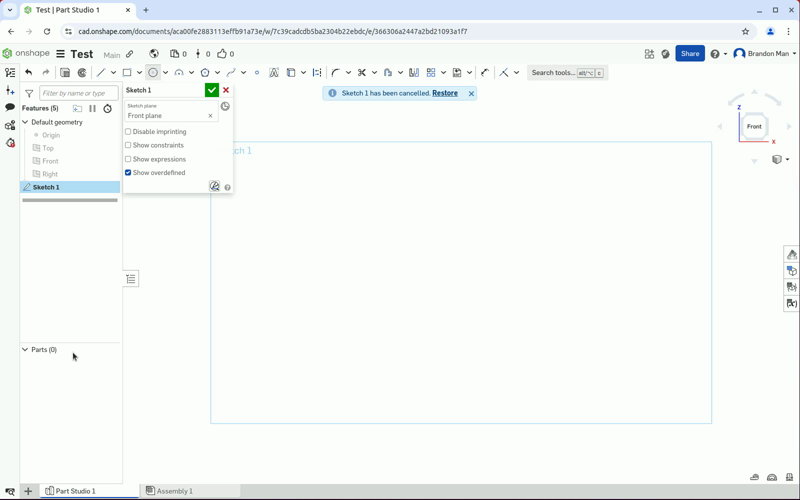
mouse_move(532, 187)
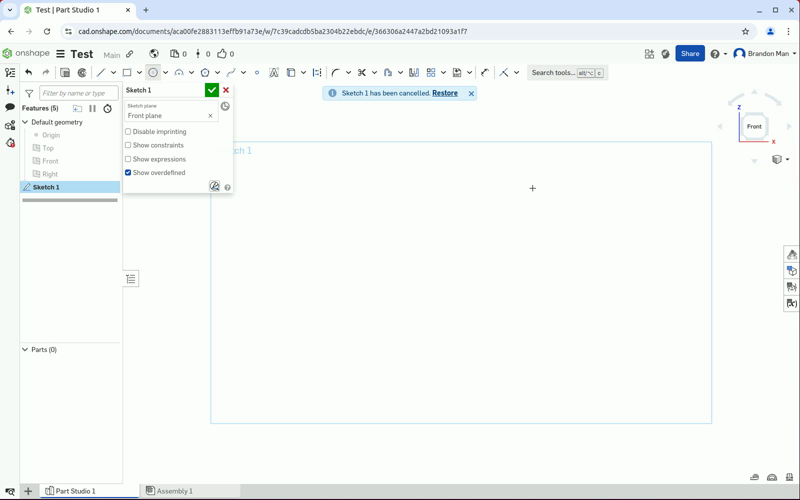
click(532, 187)
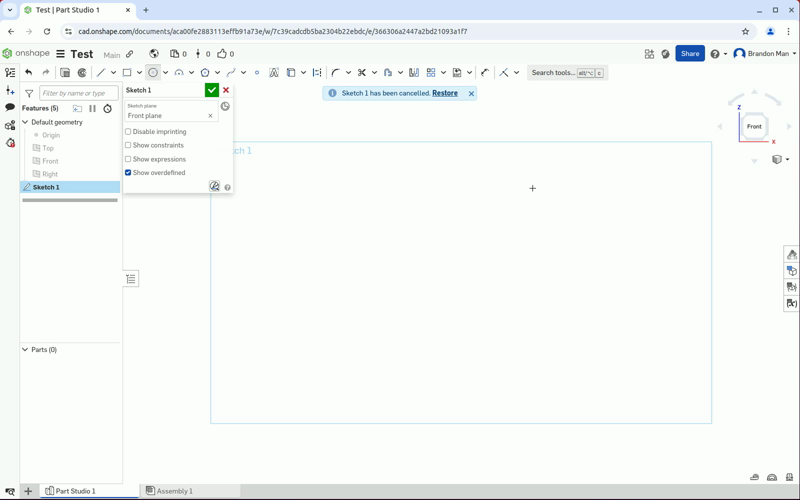
key_up(shift)
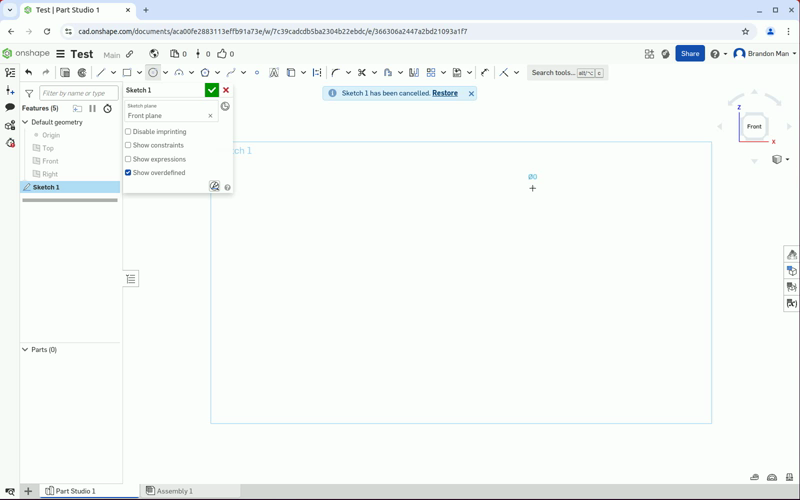
mouse_move(550, 187)
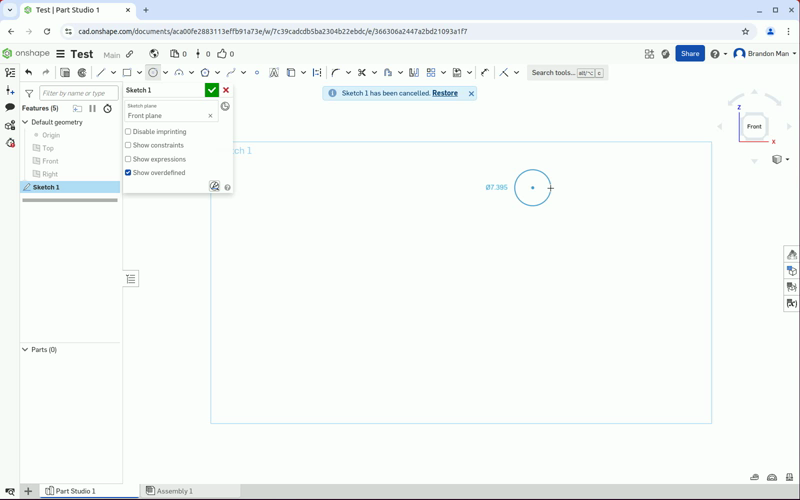
click(550, 187)
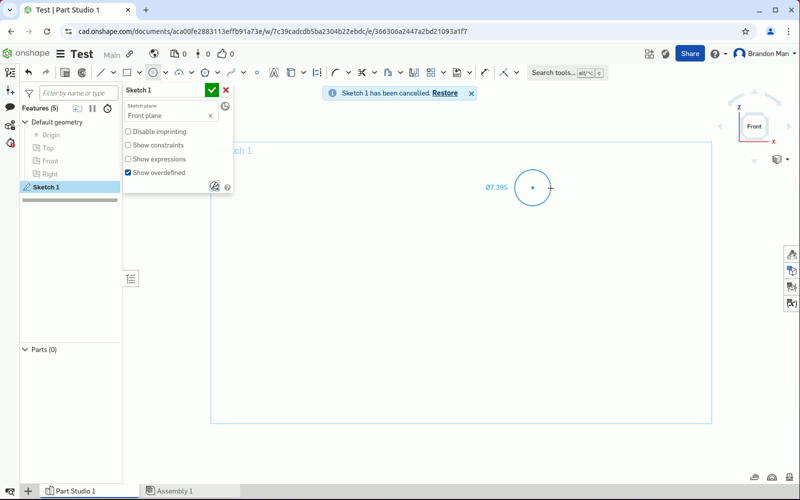
key(esc)
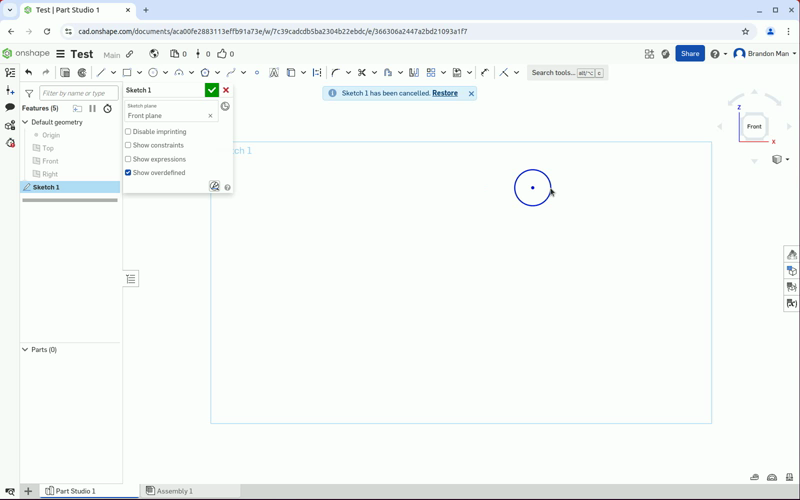
mouse_move(526, 180)
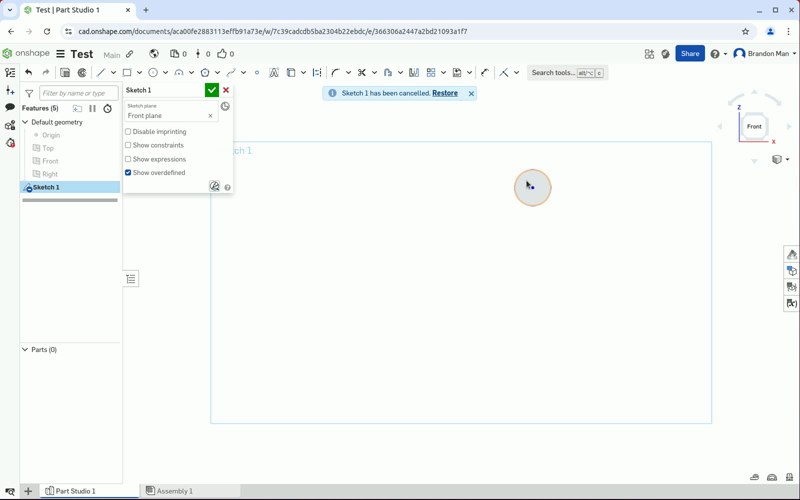
scroll(6)
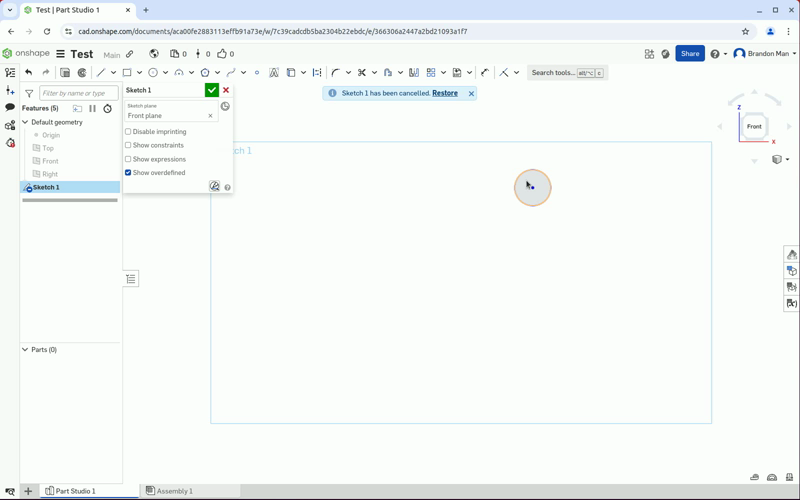
scroll(6)
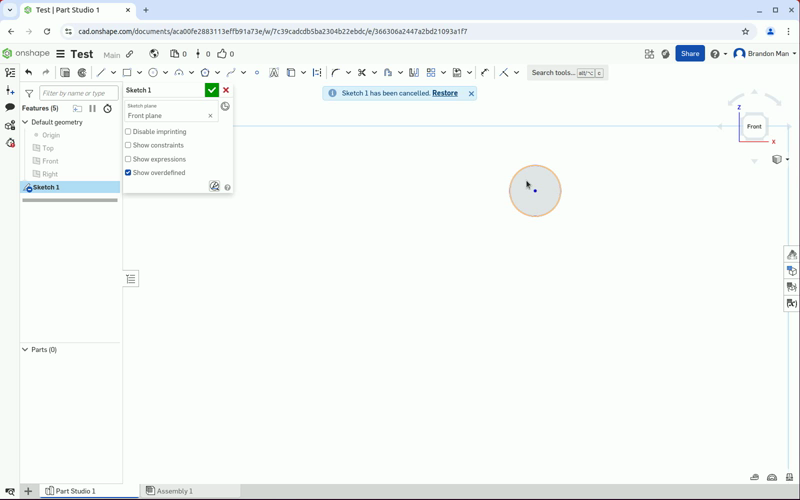
scroll(6)
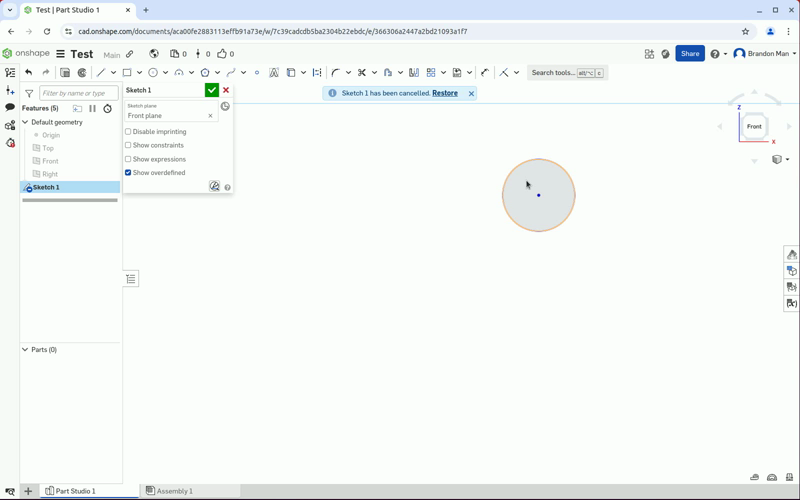
scroll(6)
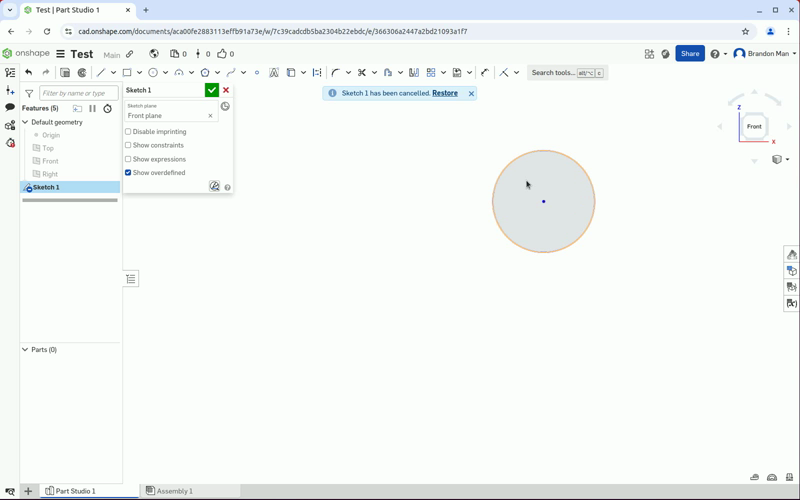
scroll(6)
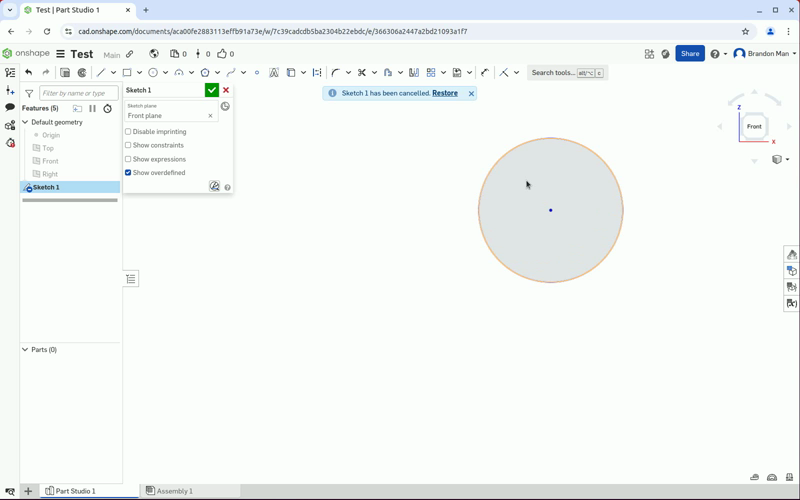
scroll(6)
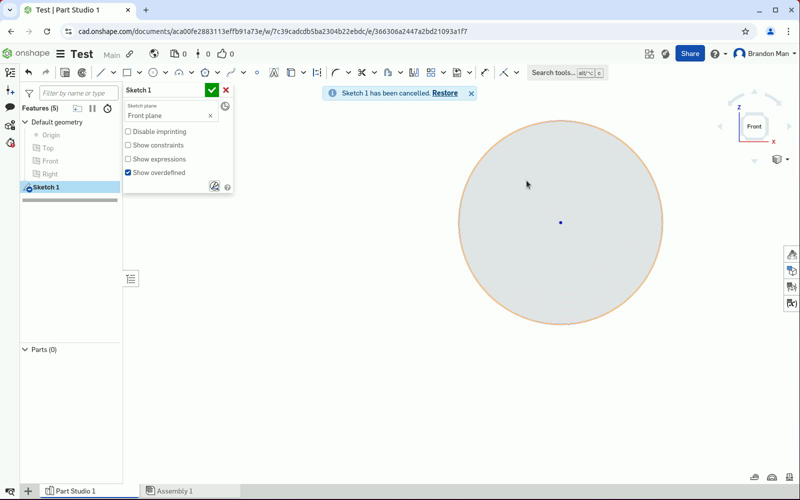
scroll(6)
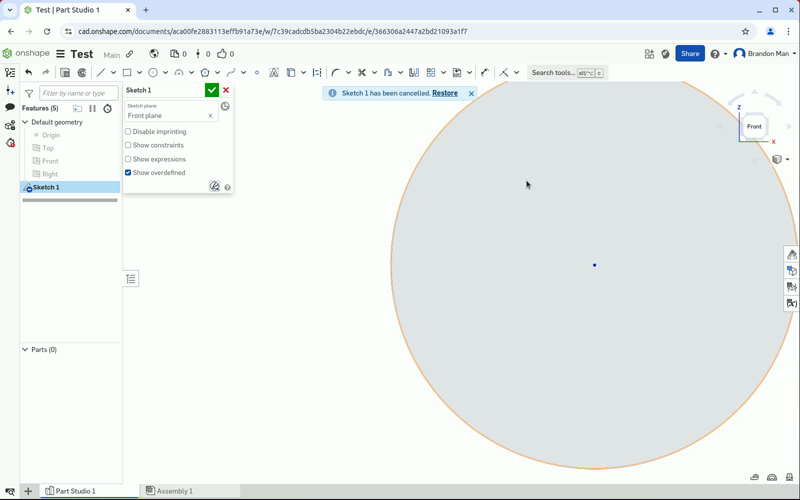
click(526, 180)
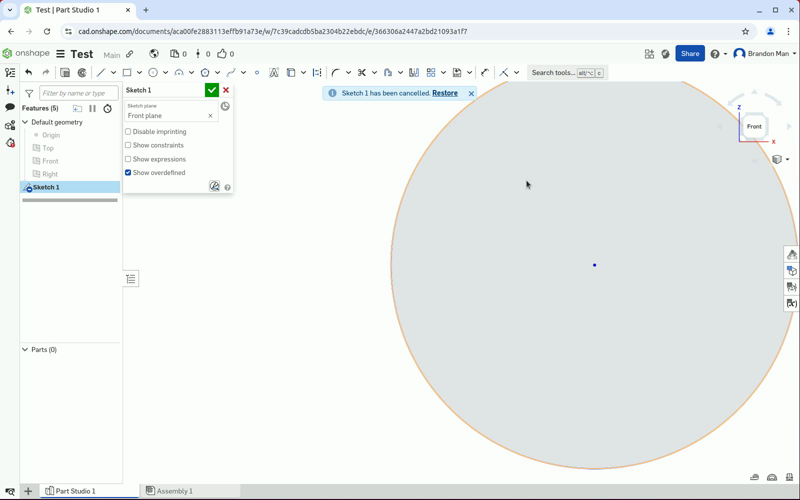
scroll(-6)
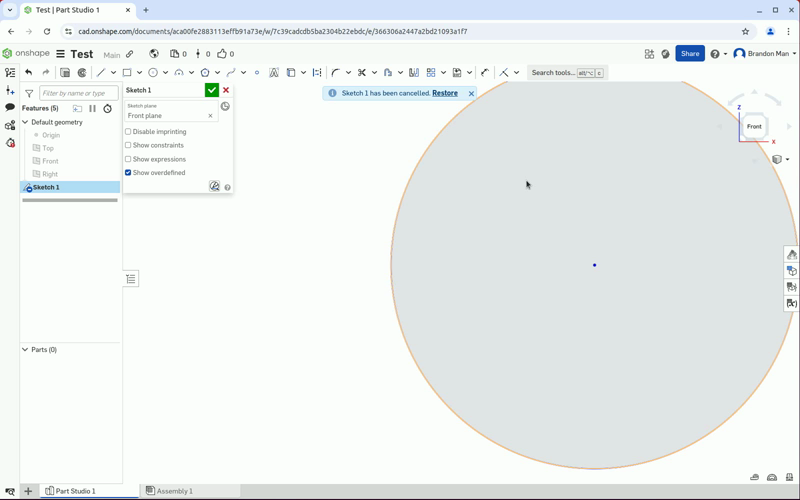
scroll(-6)
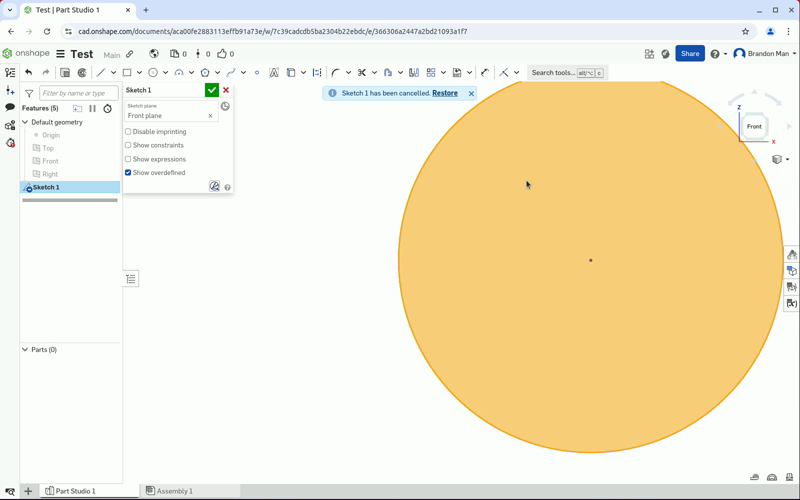
scroll(-6)
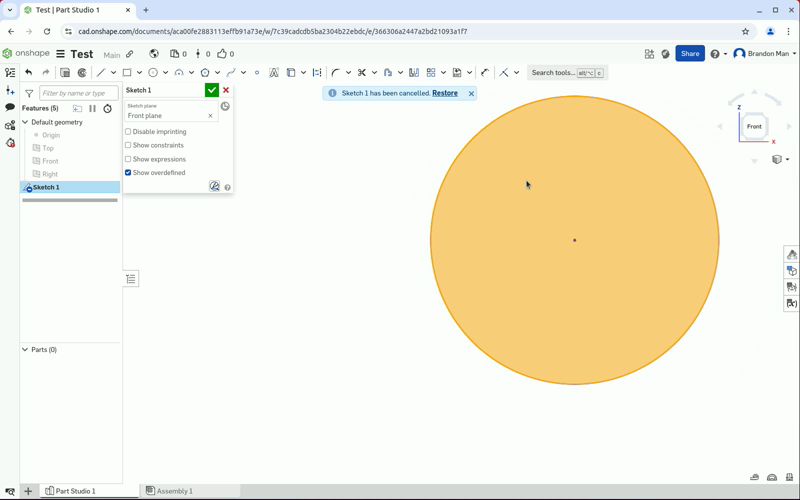
scroll(-6)
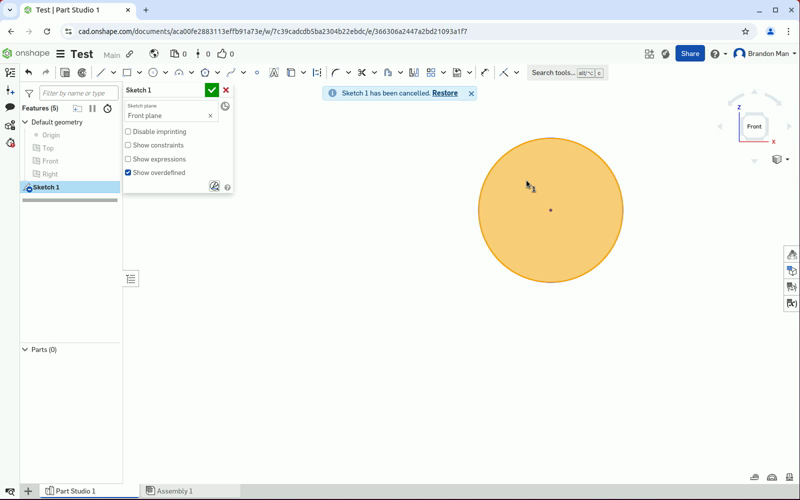
scroll(-6)
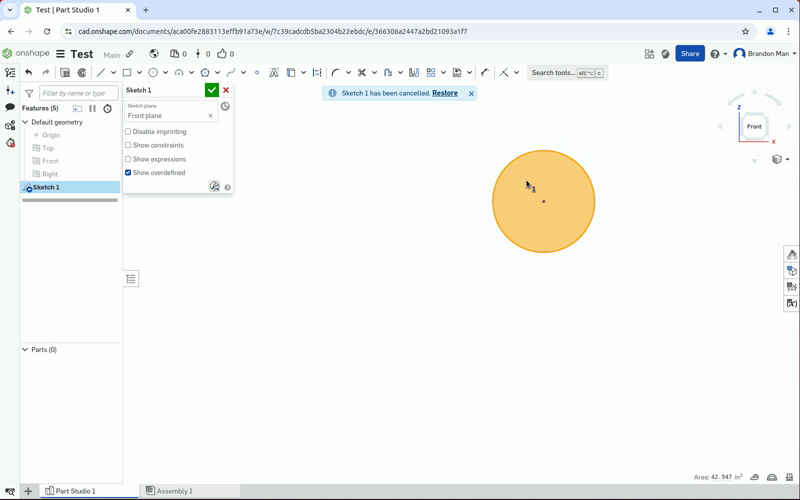
scroll(-6)
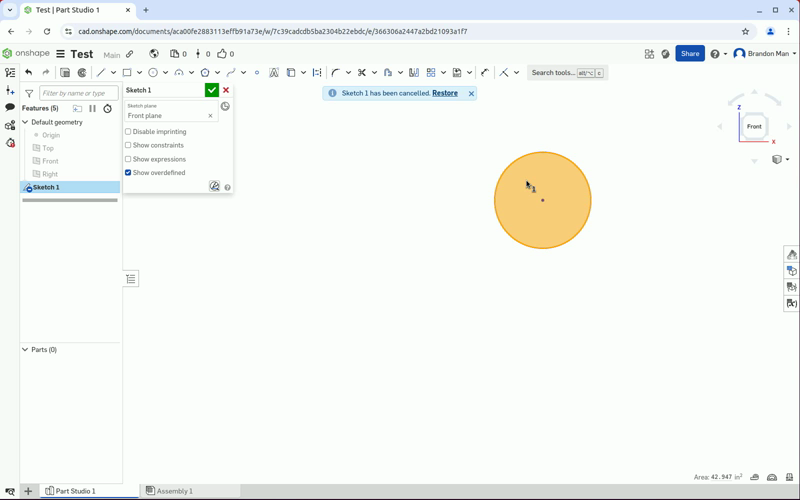
scroll(-6)
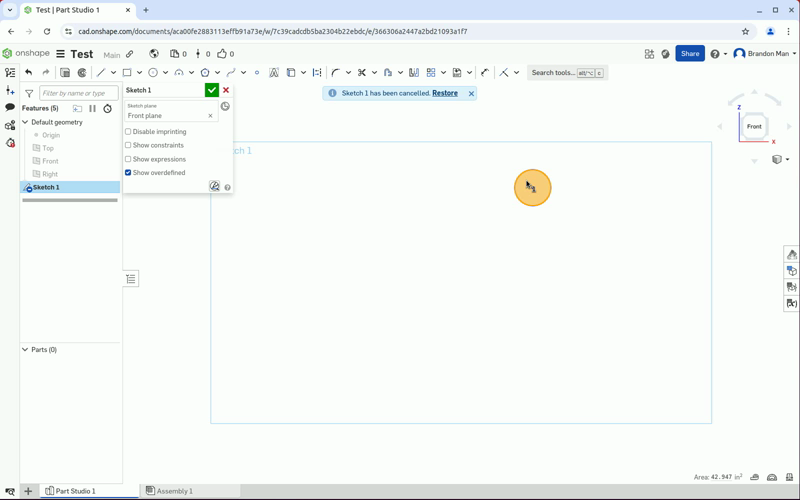
mouse_move(73, 352)
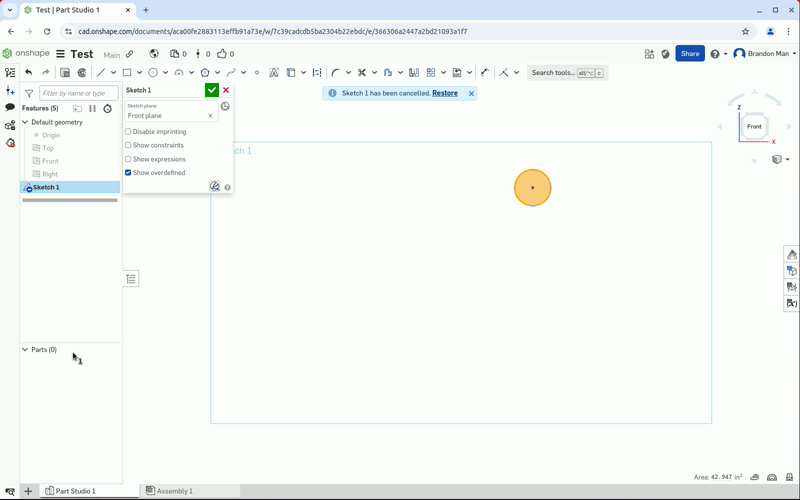
key(shift+y)
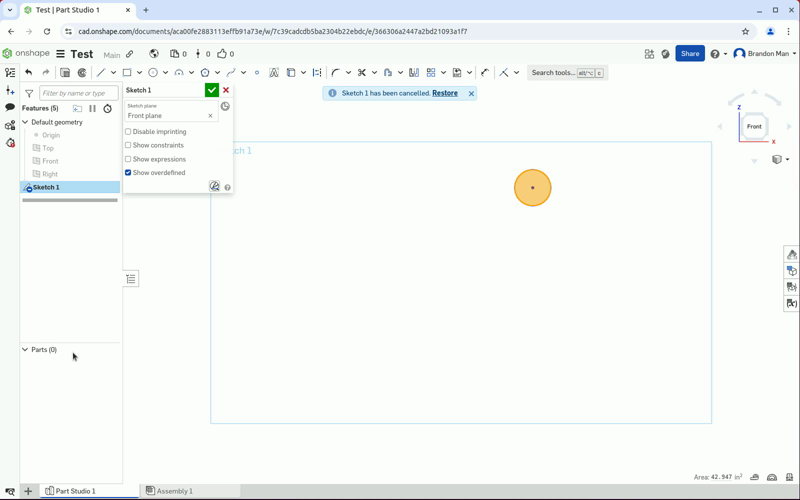
key(shift+e)
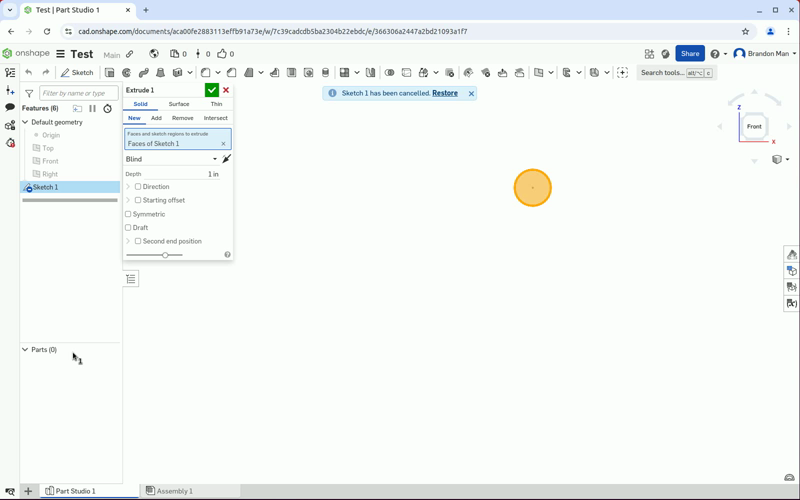
mouse_move(143, 106)
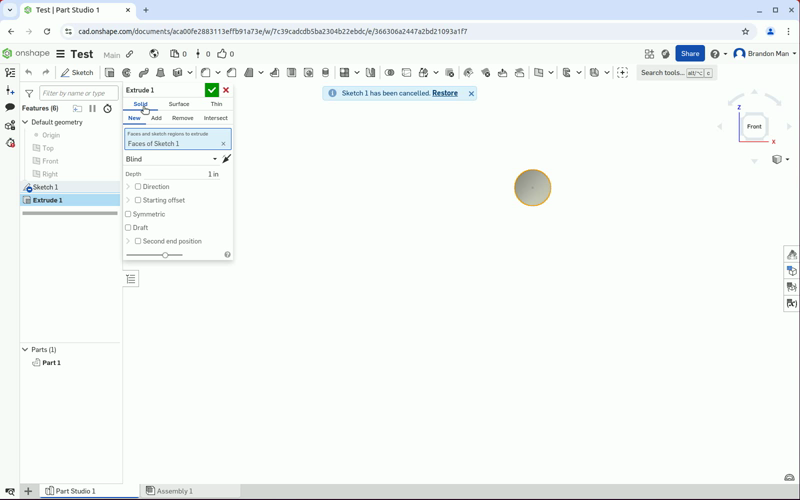
click(143, 106)
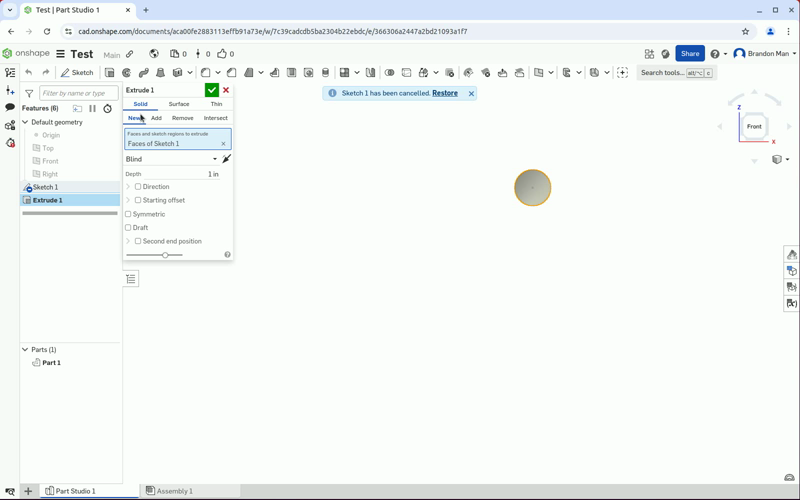
mouse_move(137, 120)
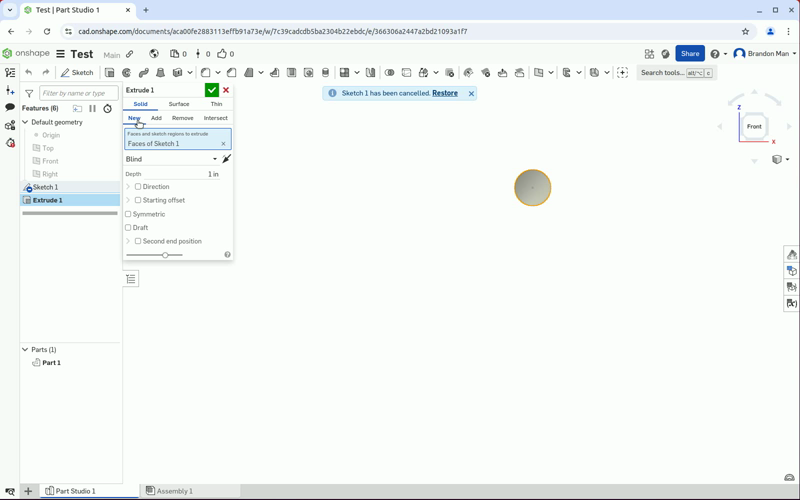
click(137, 120)
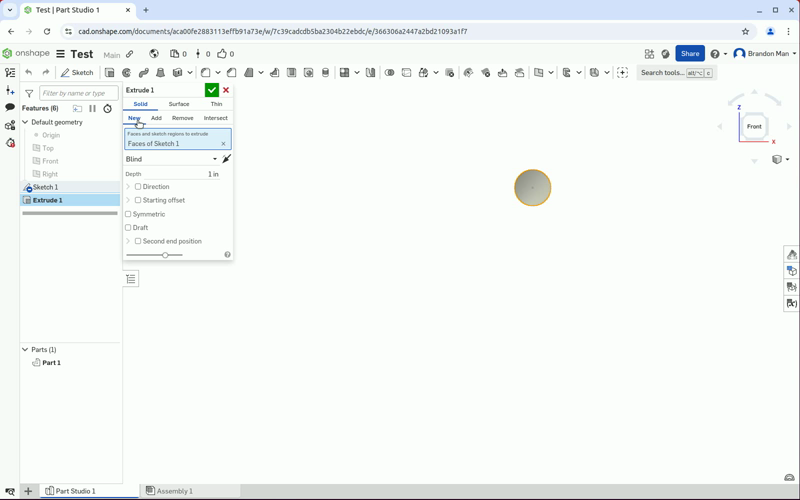
key(tab, 4)
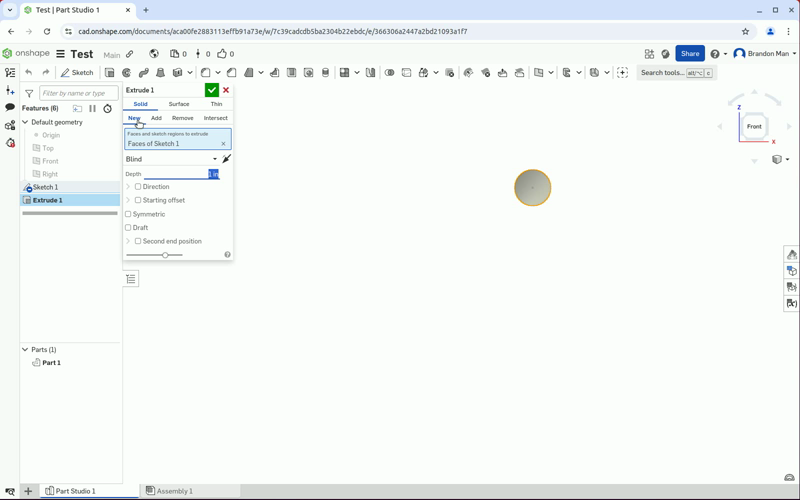
text(2.407)
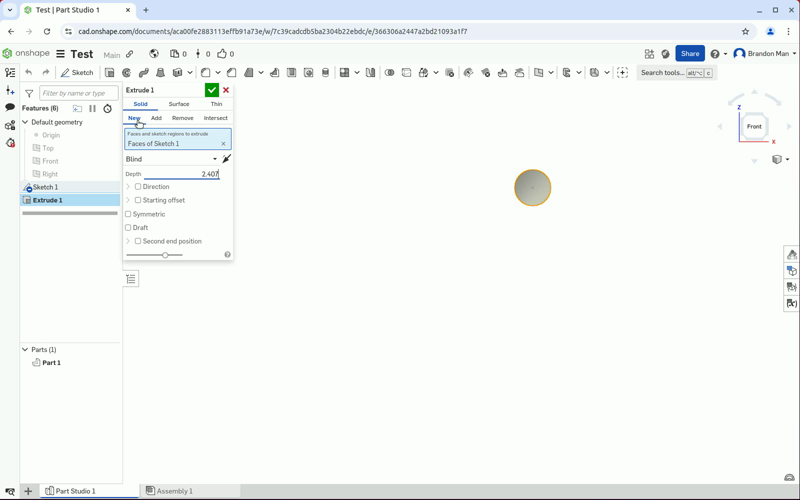
key(enter)
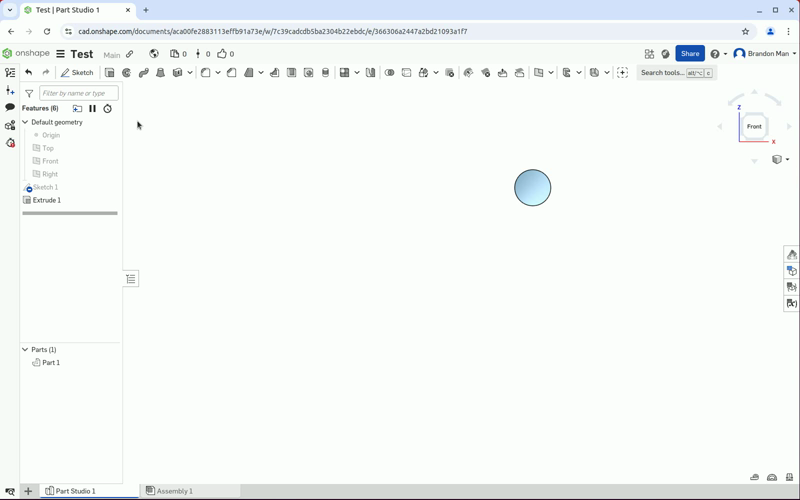
key(shift+h)
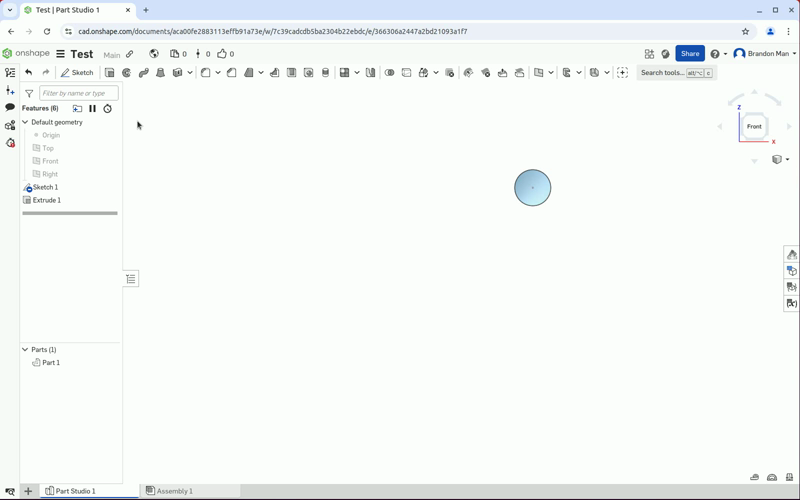
key(shift+h)
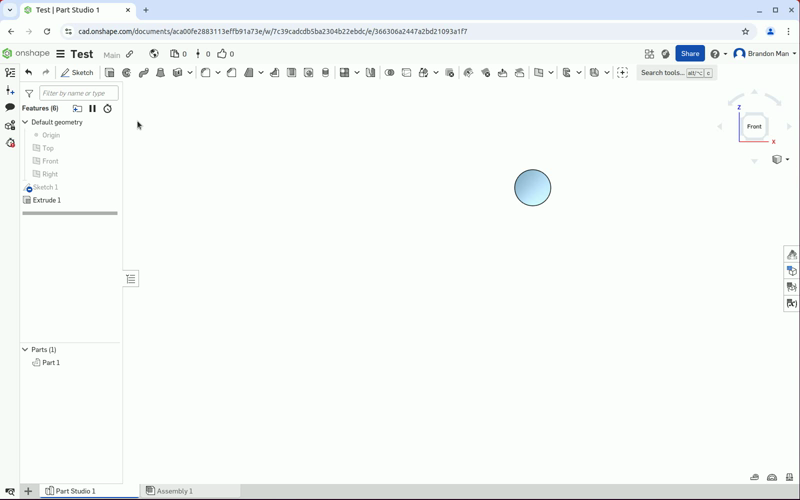
mouse_move(73, 189)
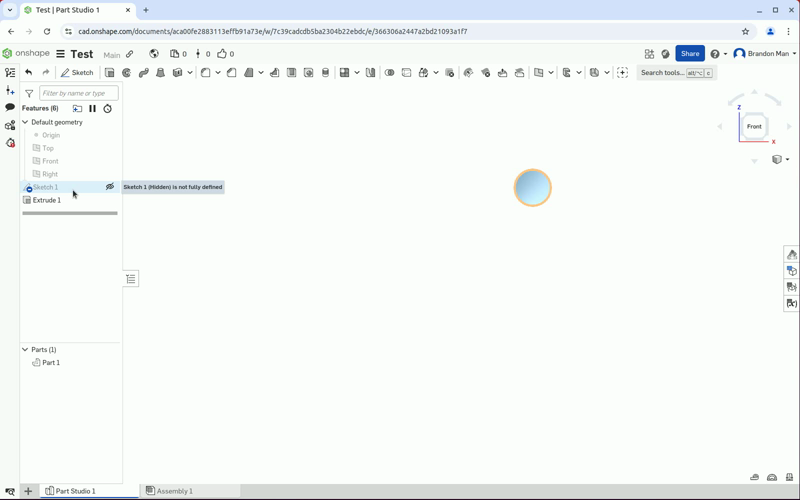
click(73, 189)
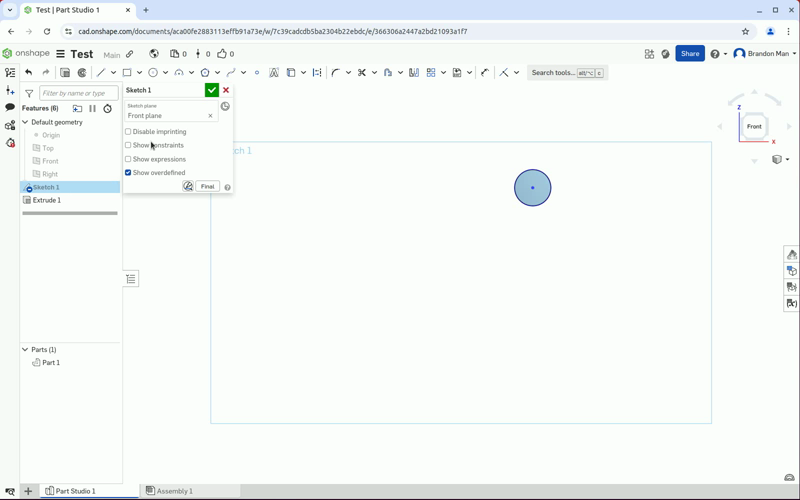
mouse_move(229, 92)
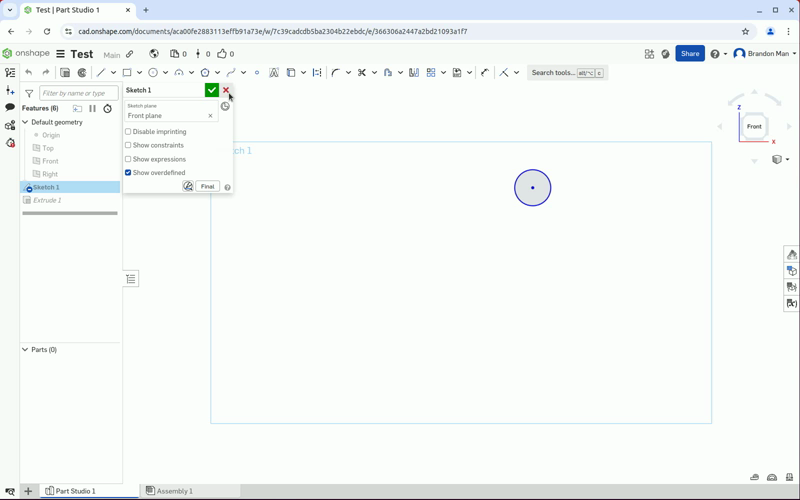
click(229, 92)
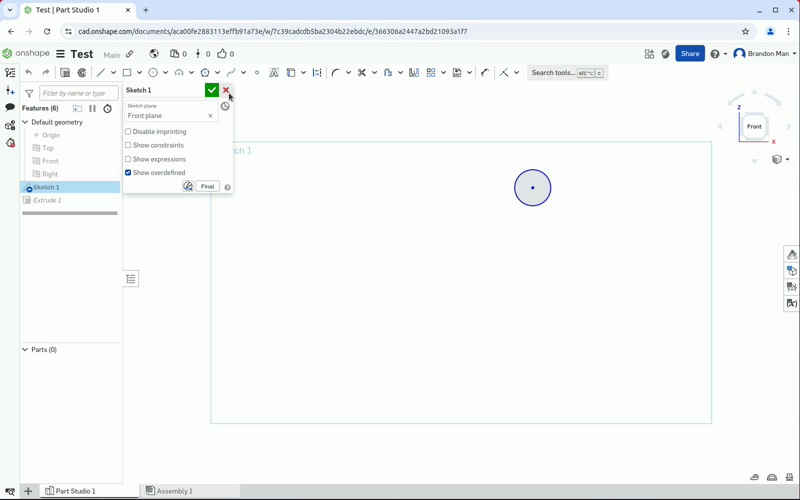
key(shift+s)
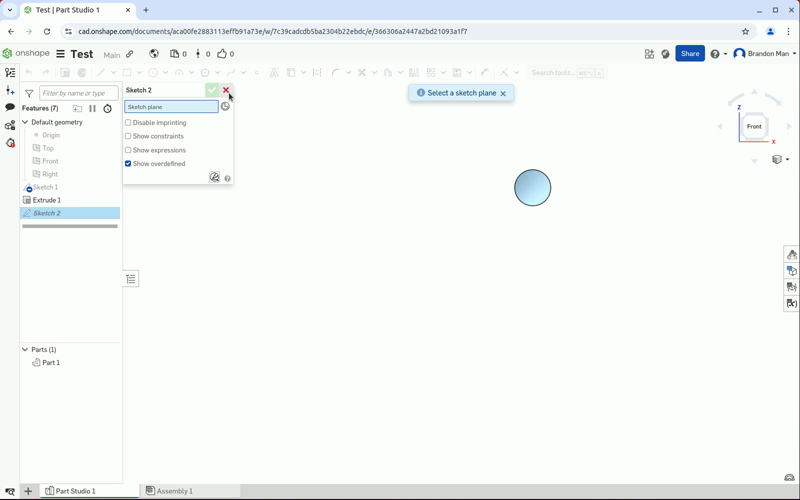
mouse_move(73, 163)
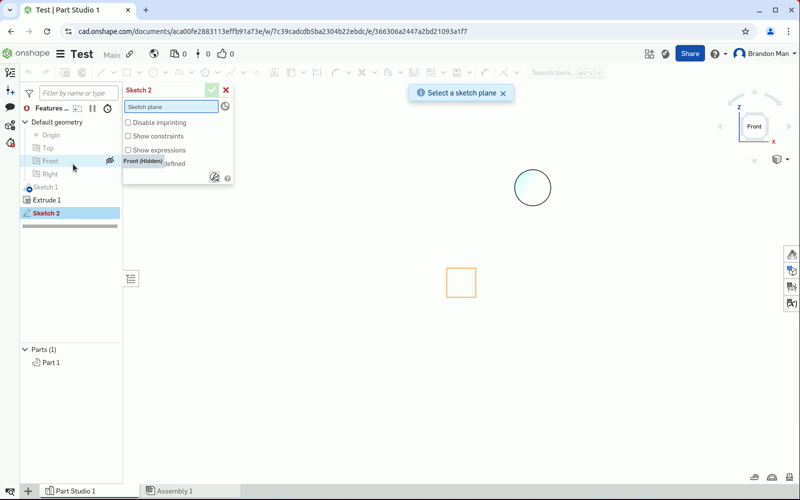
click(73, 163)
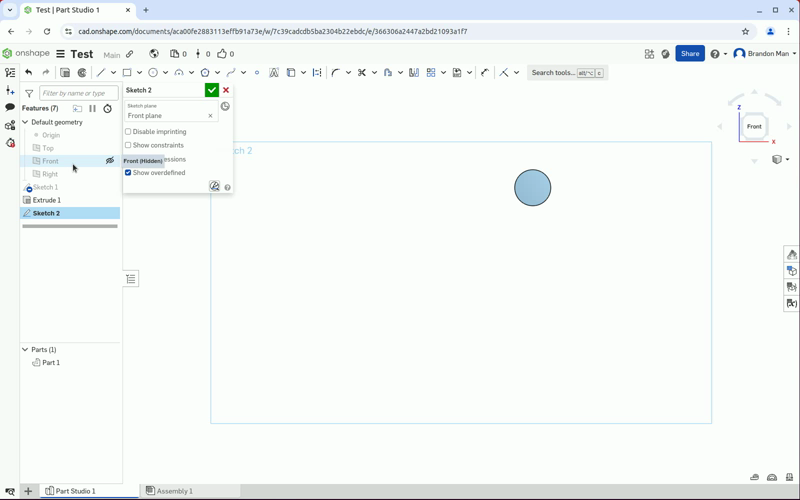
mouse_move(73, 352)
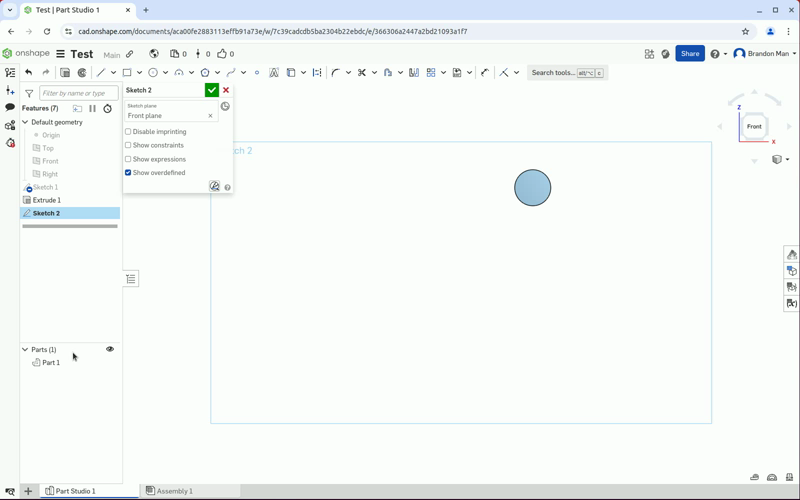
key(y)
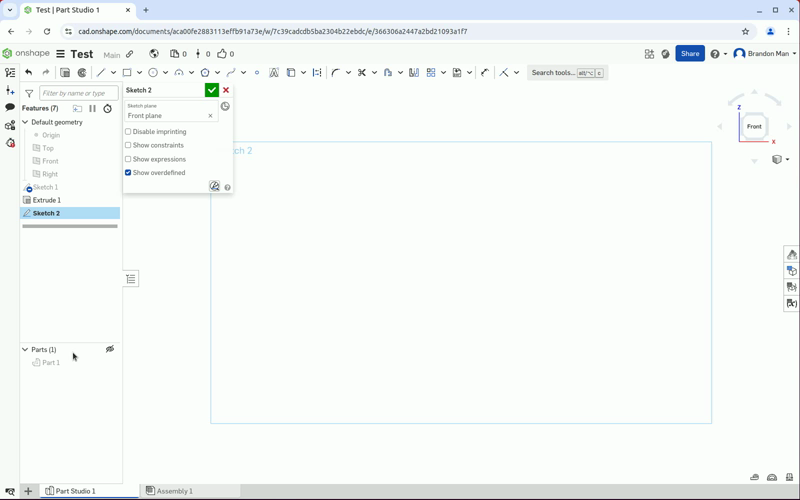
key(c)
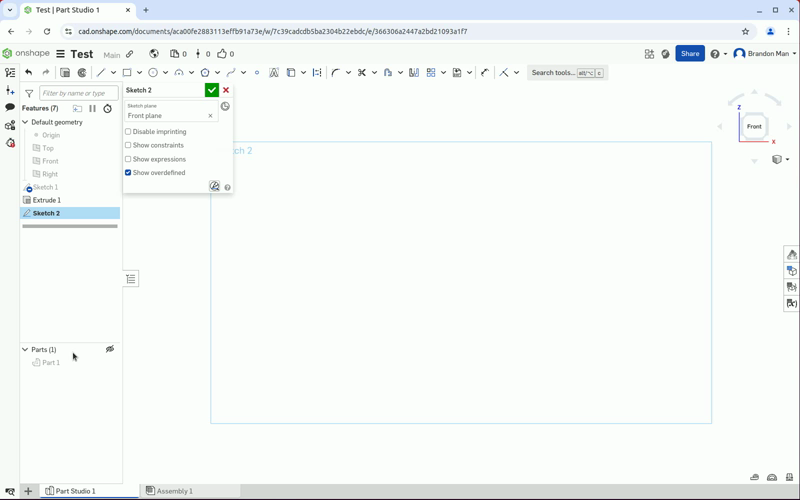
key_down(shift)
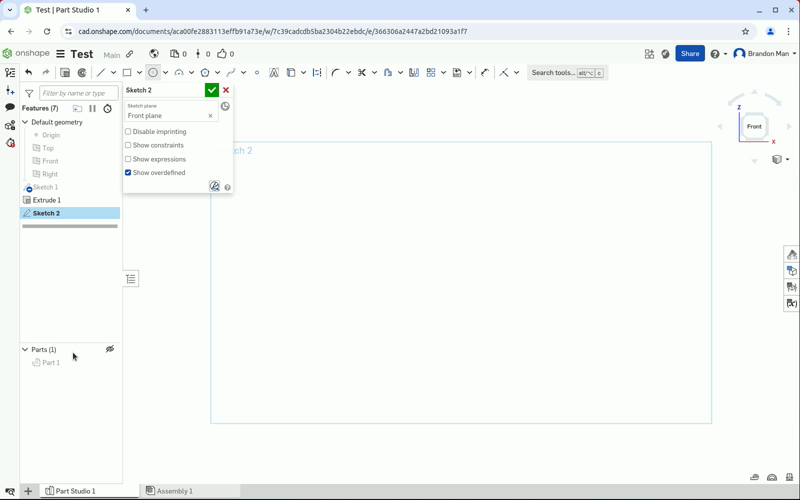
mouse_move(502, 282)
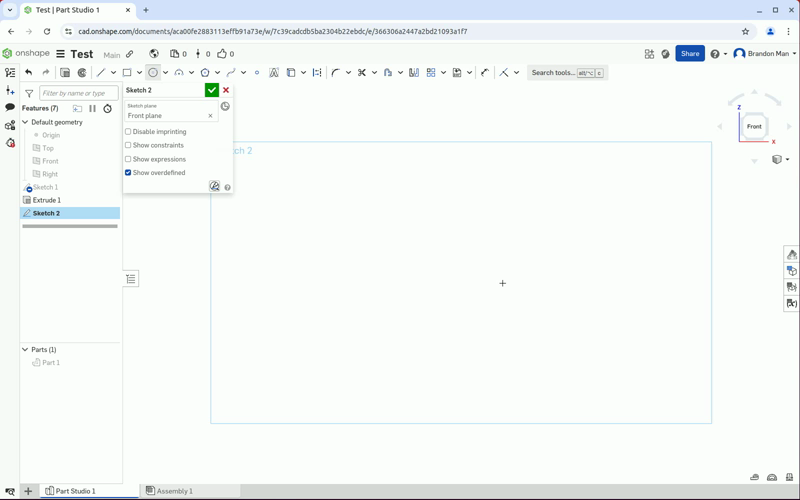
click(502, 282)
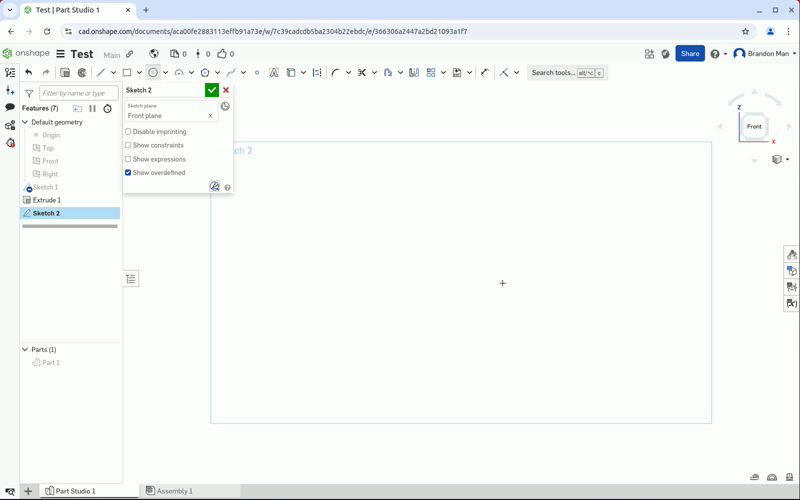
key_up(shift)
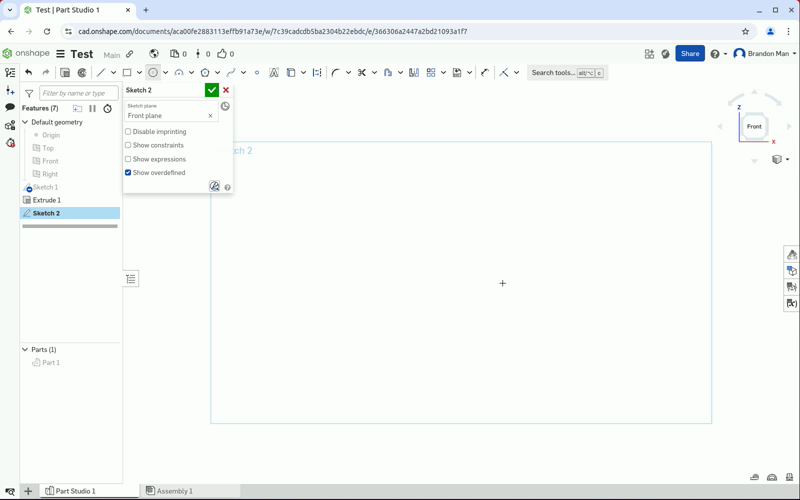
mouse_move(520, 282)
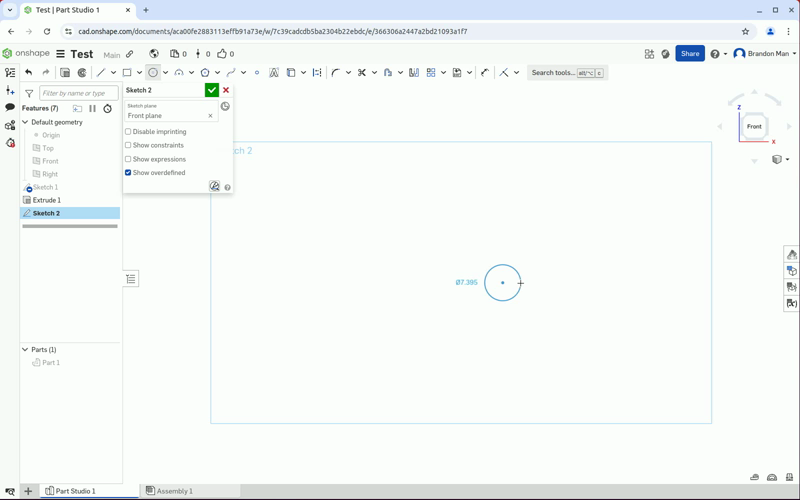
click(520, 282)
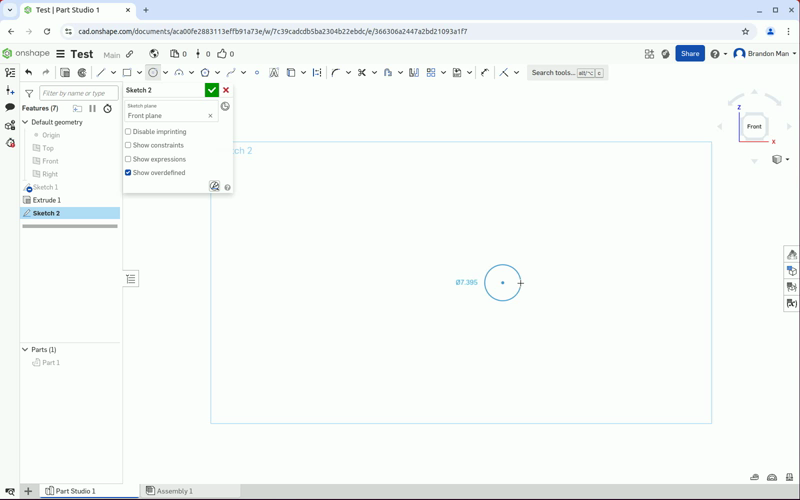
key(esc)
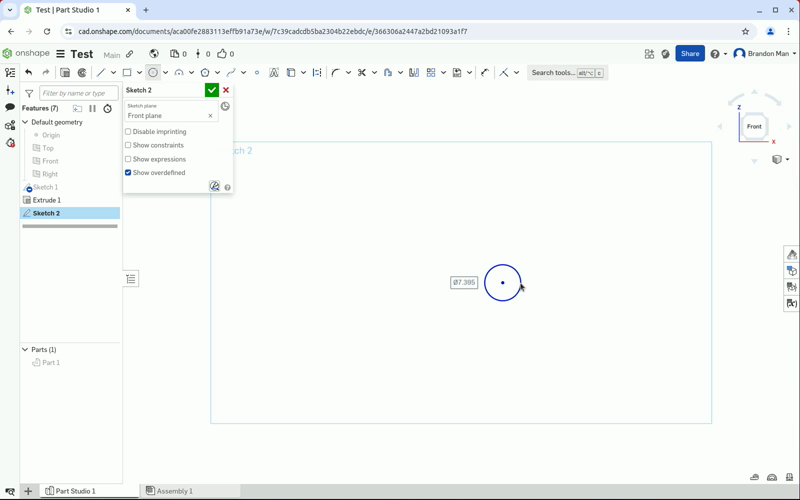
mouse_move(496, 273)
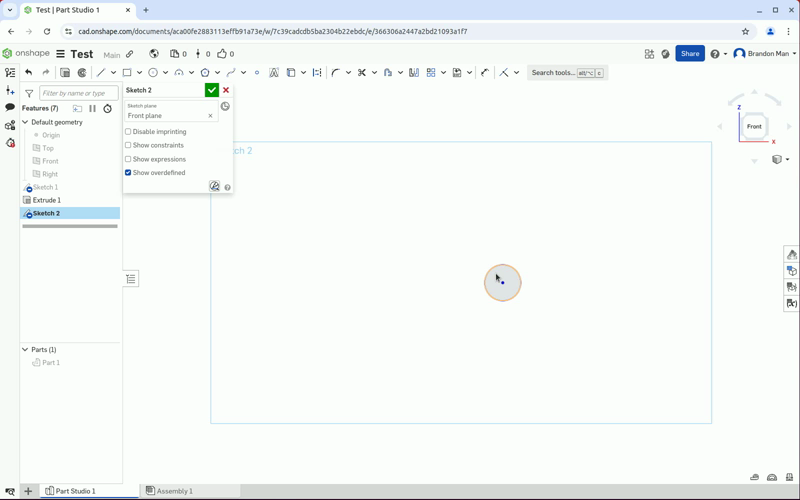
scroll(6)
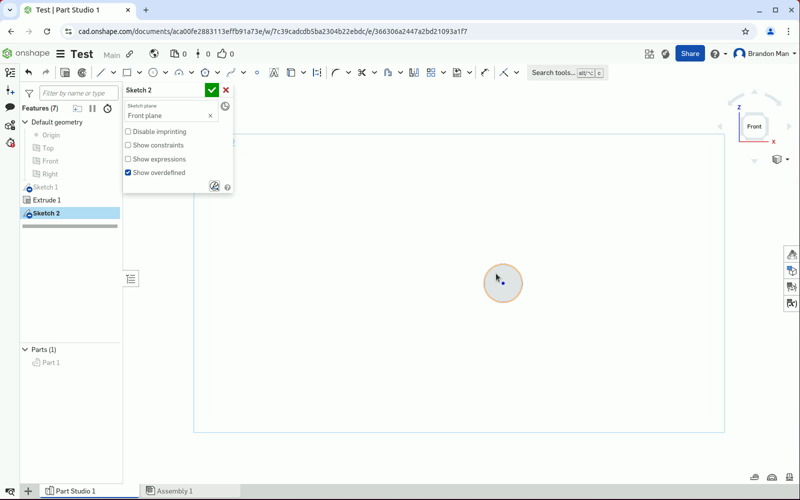
scroll(6)
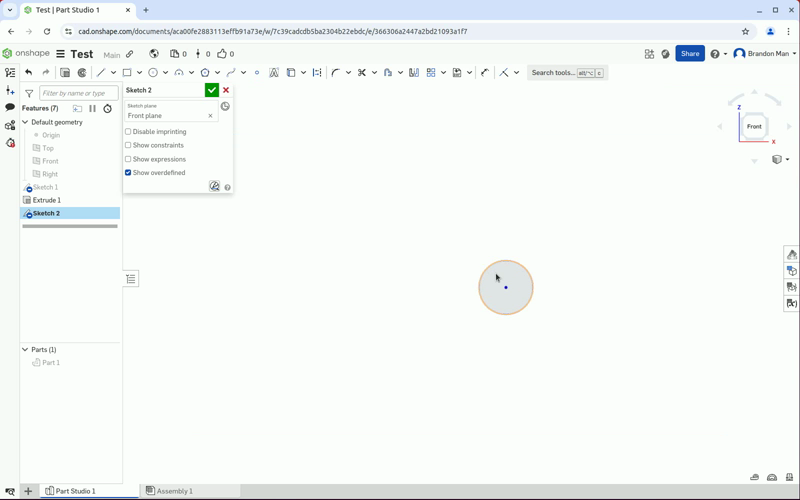
scroll(6)
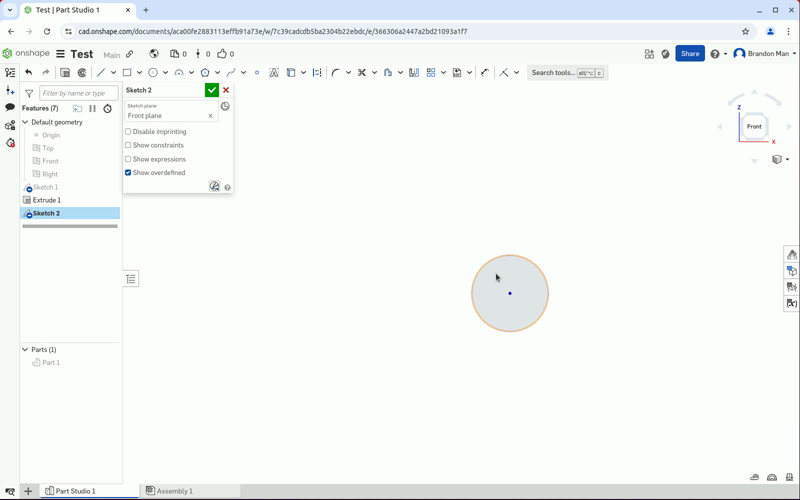
scroll(6)
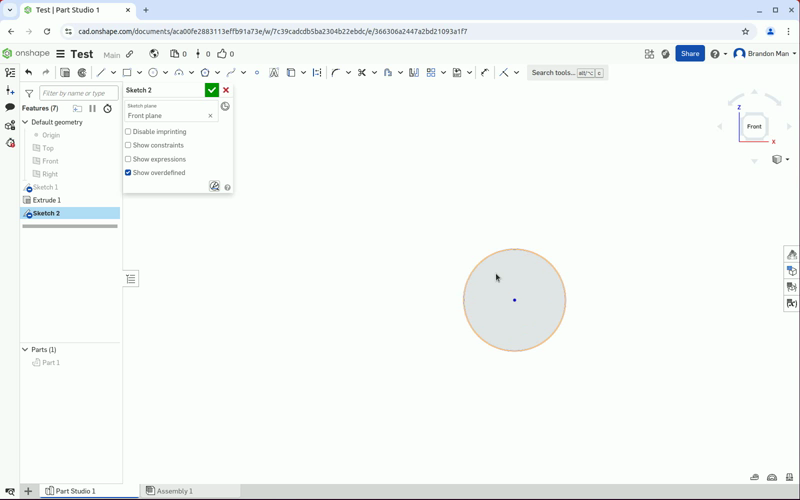
scroll(6)
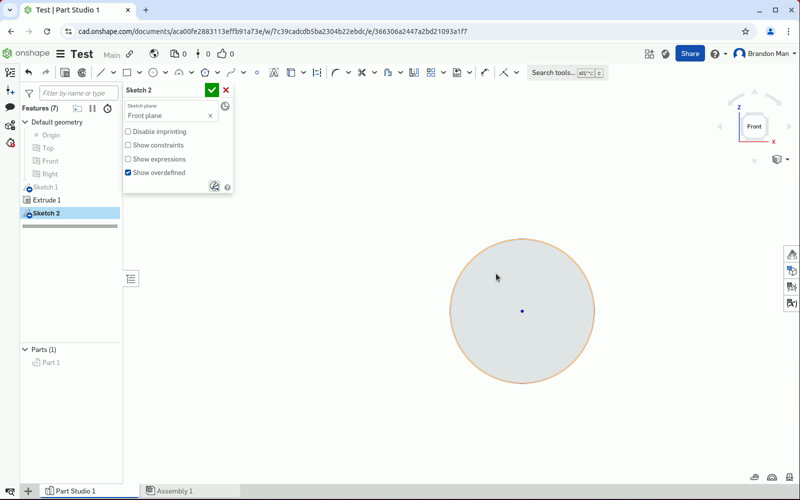
scroll(6)
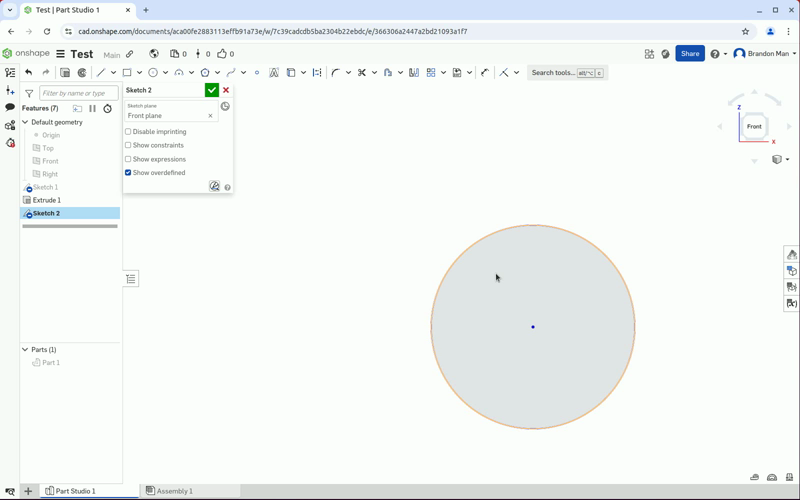
scroll(6)
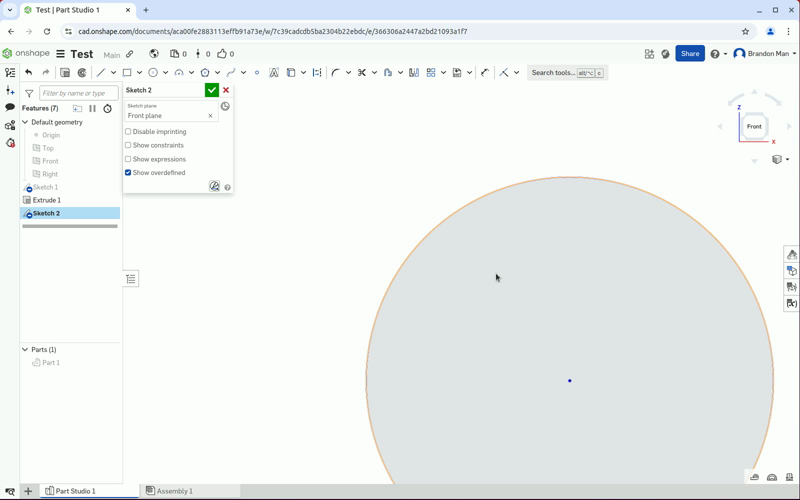
click(496, 273)
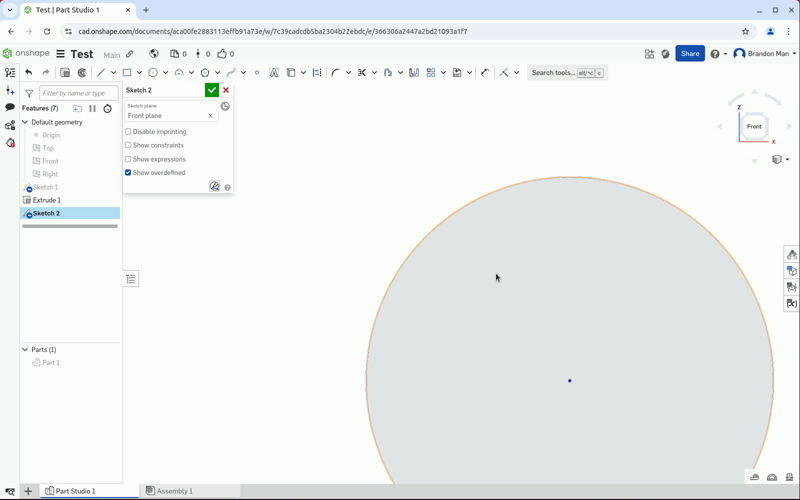
scroll(-6)
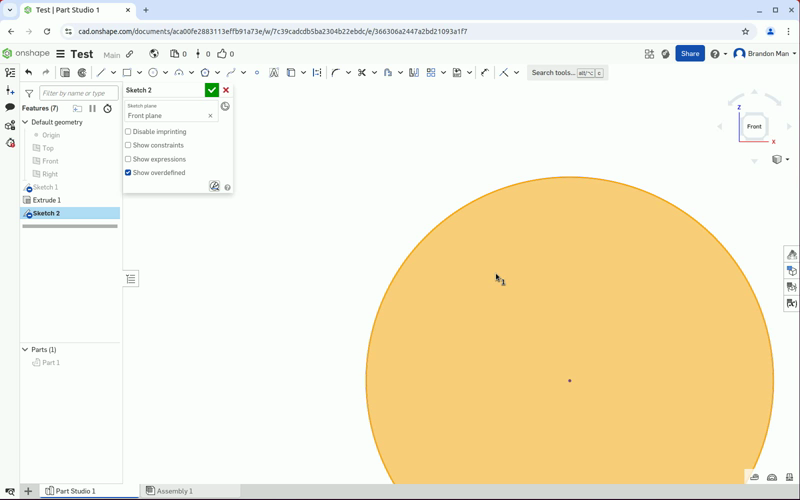
scroll(-6)
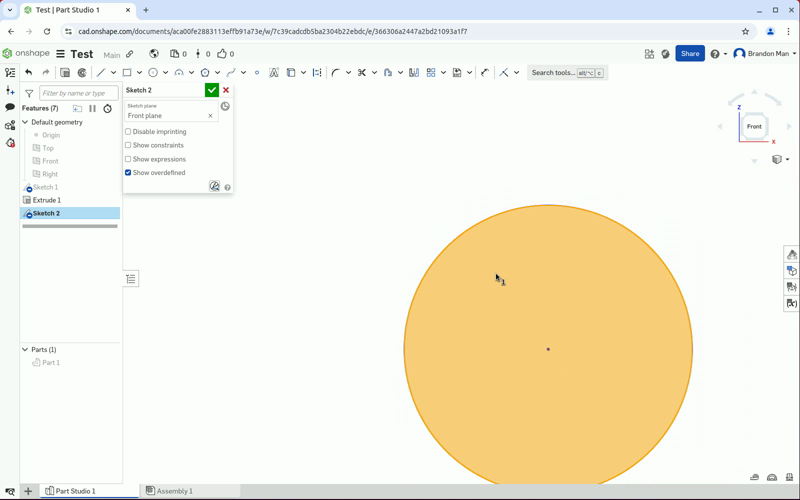
scroll(-6)
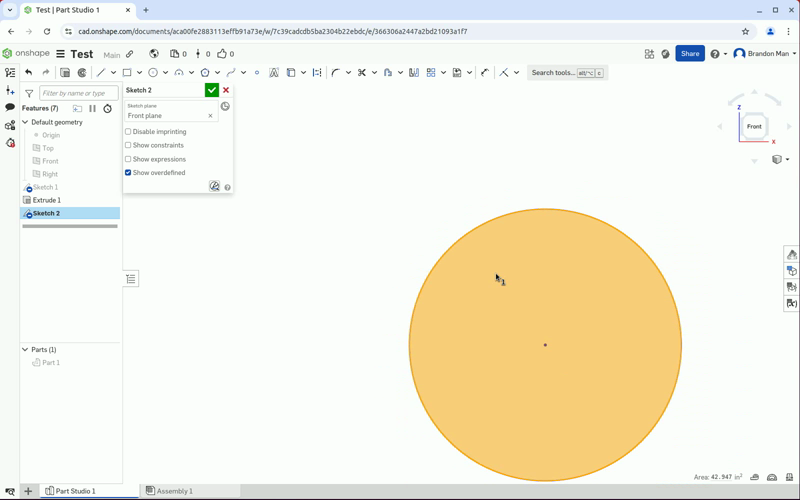
scroll(-6)
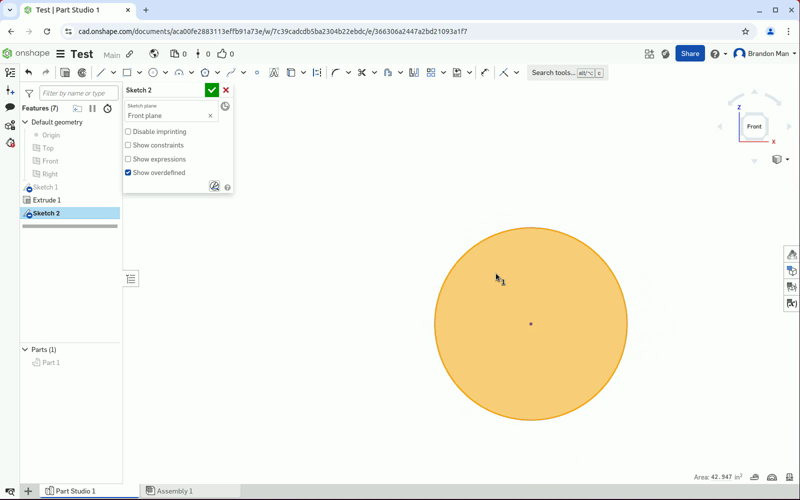
scroll(-6)
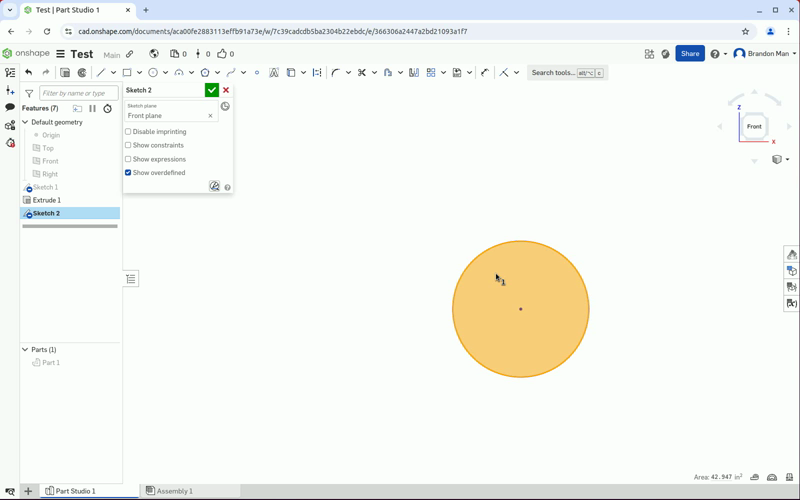
scroll(-6)
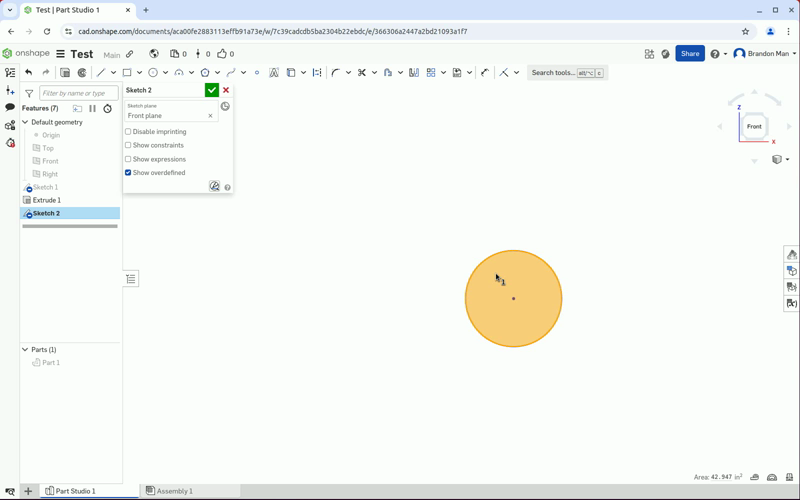
scroll(-6)
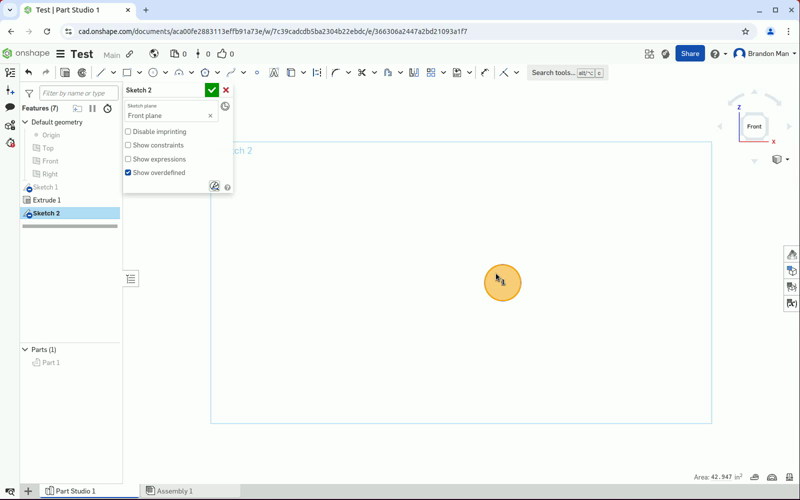
mouse_move(73, 352)
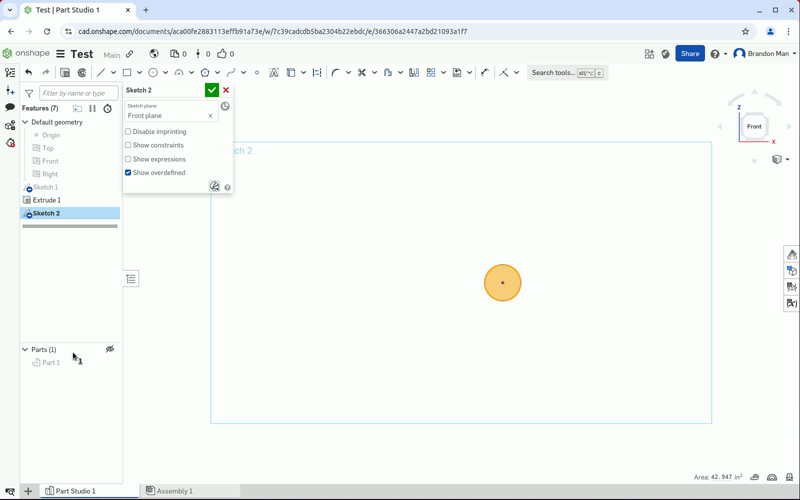
key(shift+y)
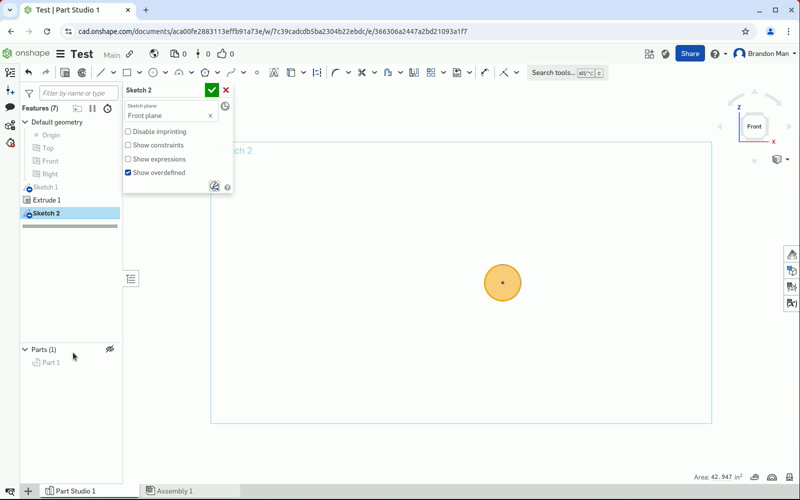
key(shift+e)
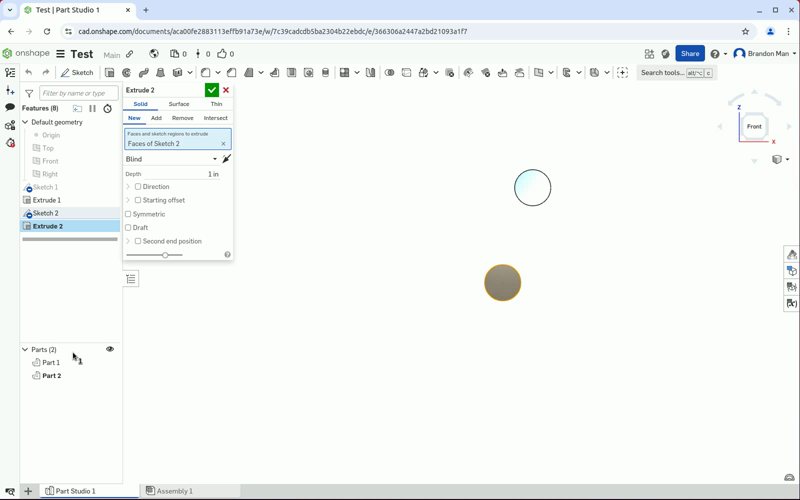
mouse_move(143, 106)
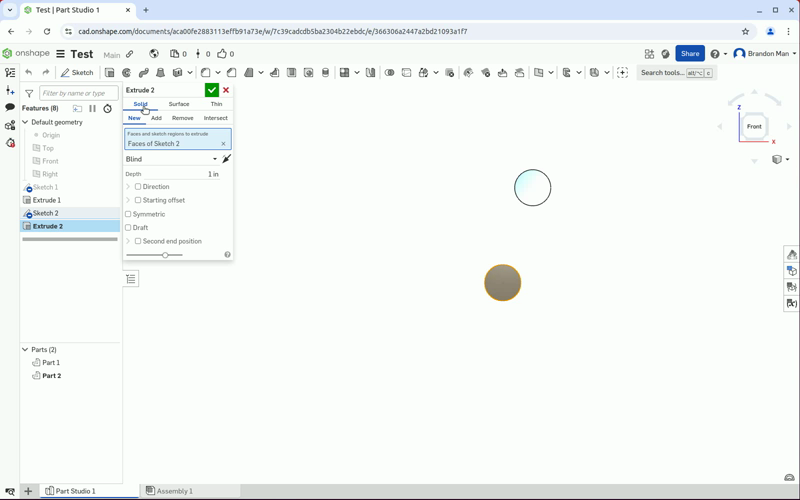
click(143, 106)
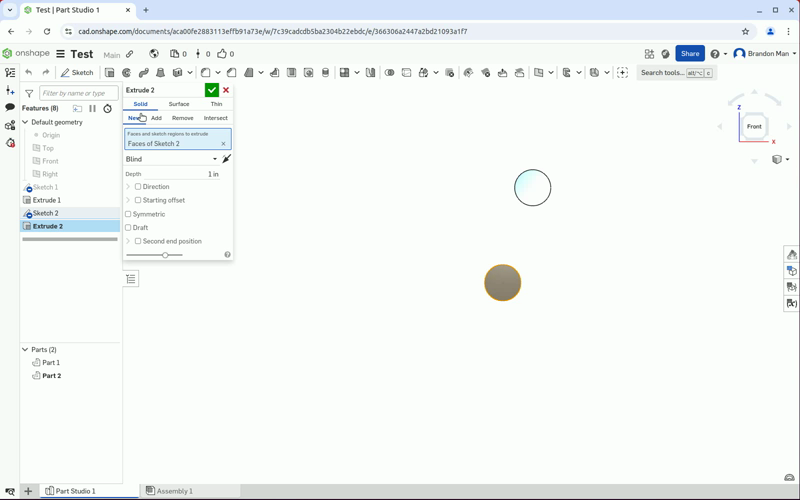
mouse_move(137, 120)
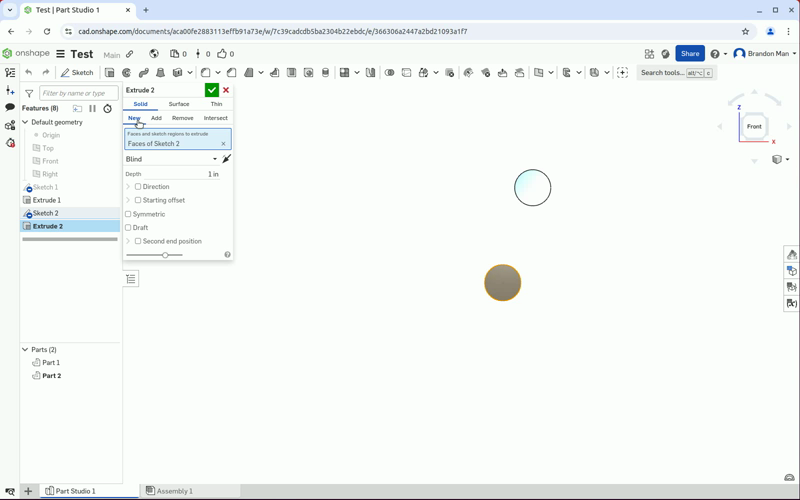
click(137, 120)
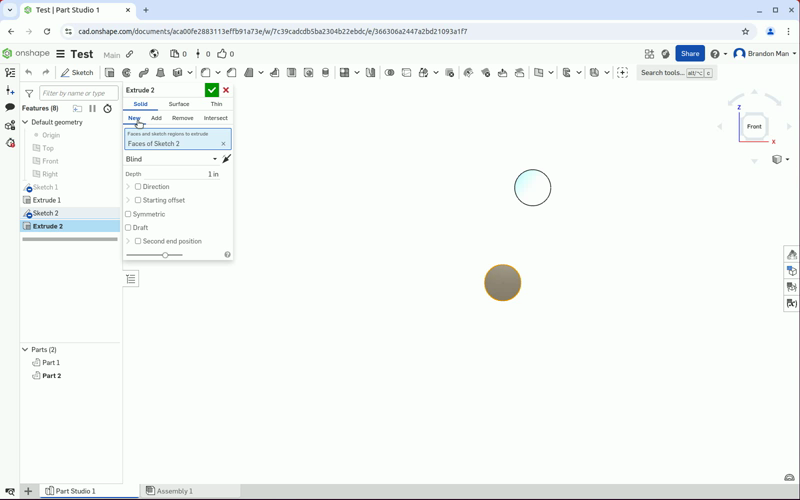
key(tab, 4)
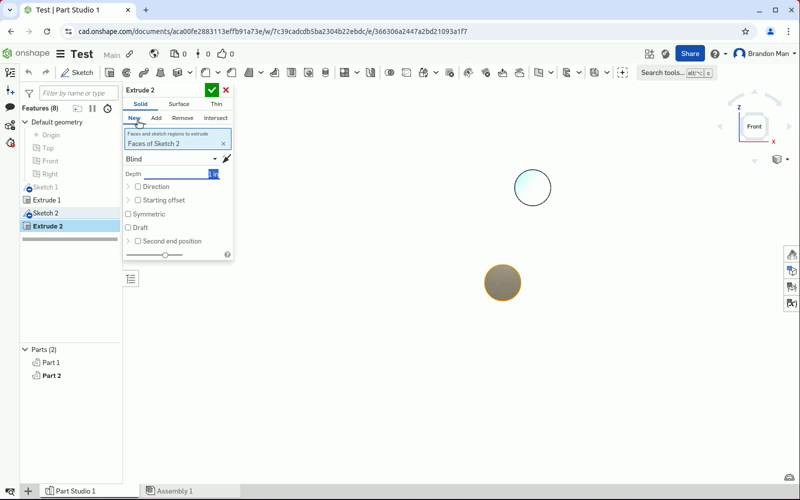
text(2.407)
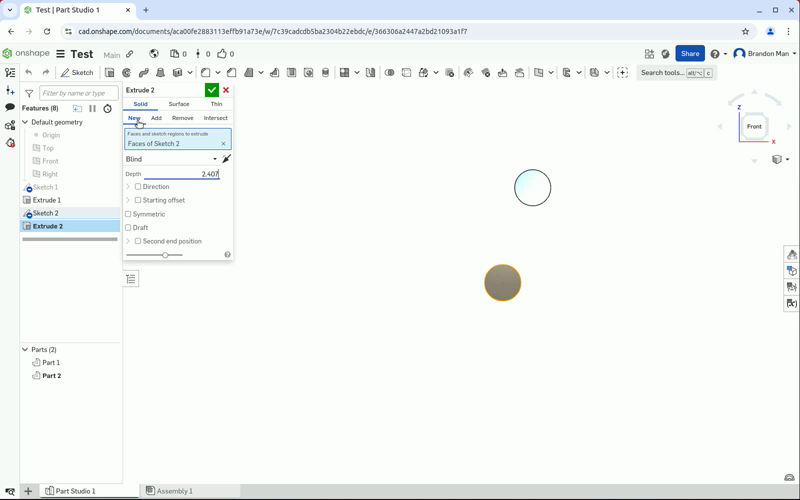
key(enter)
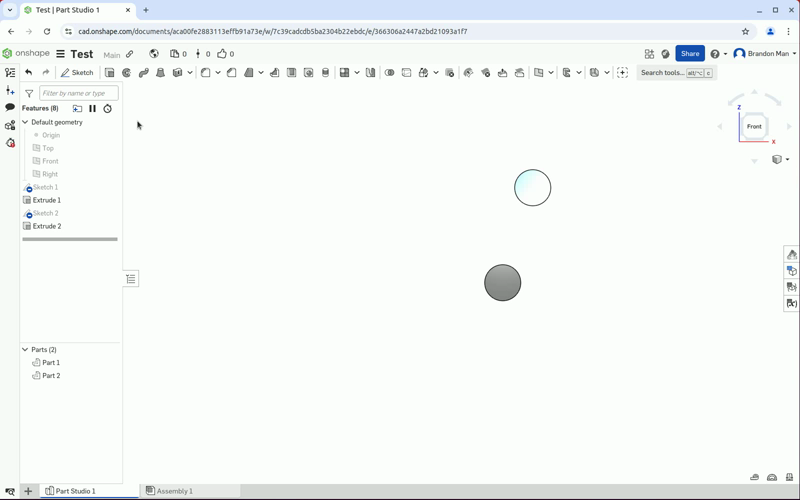
key(shift+h)
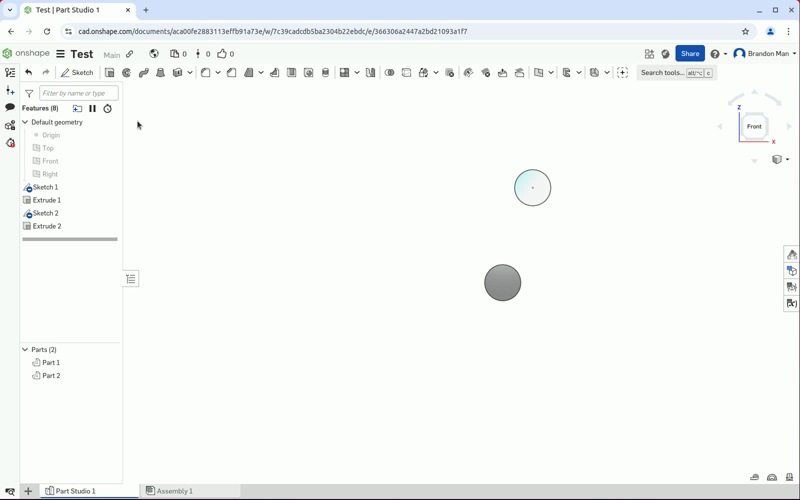
key(shift+h)
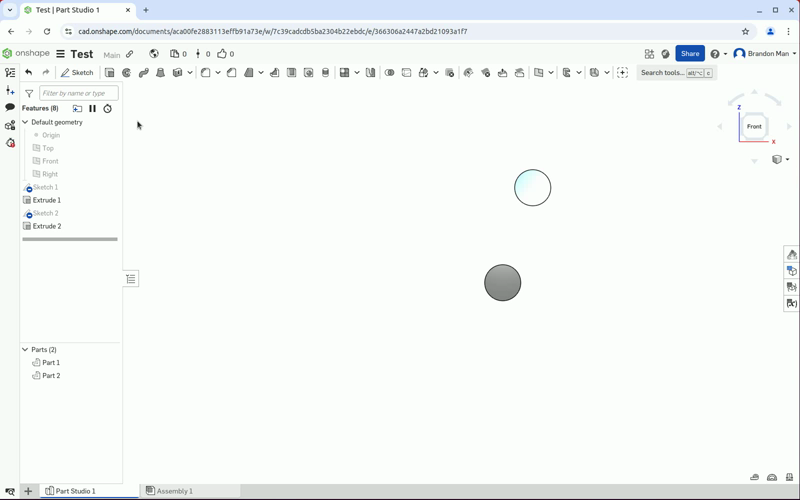
mouse_move(73, 189)
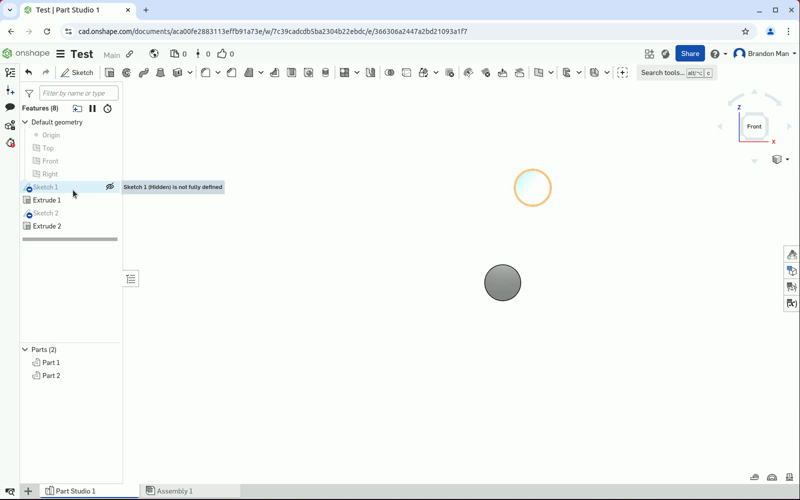
click(73, 189)
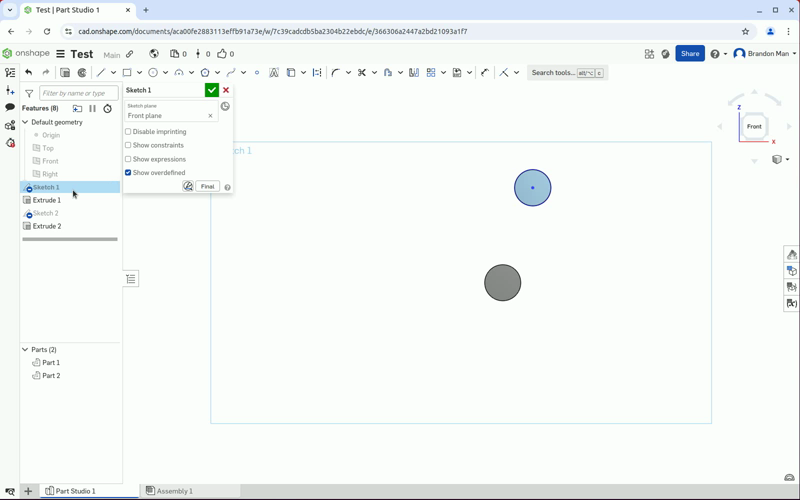
mouse_move(229, 92)
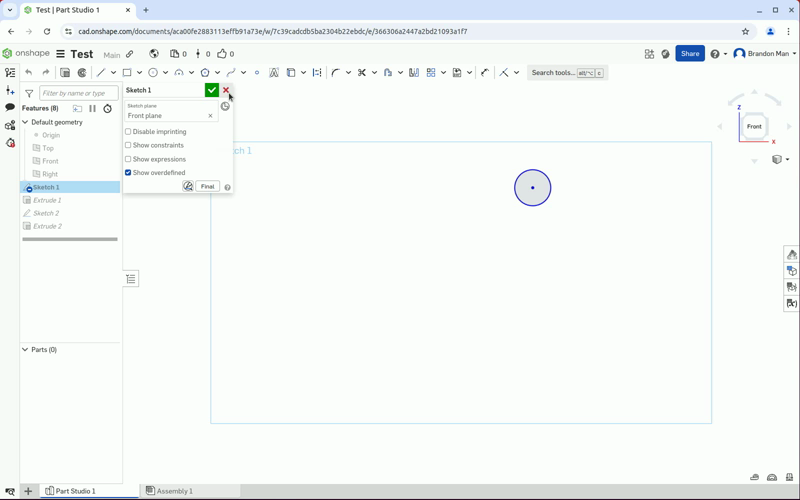
click(229, 92)
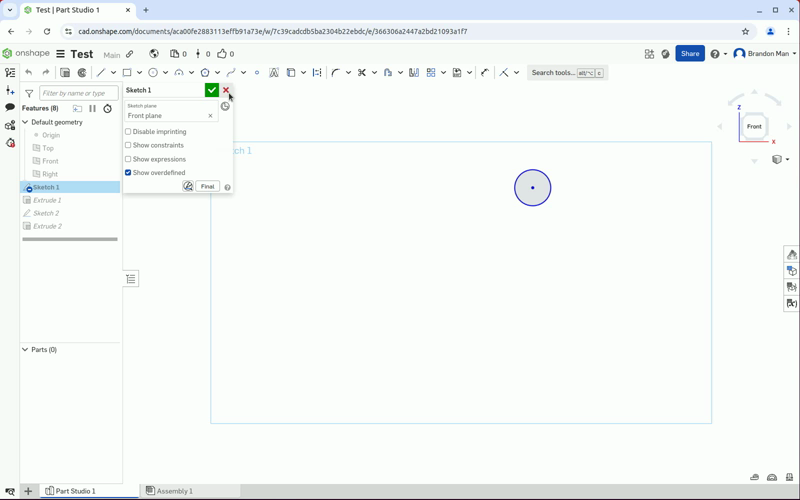
key(shift+s)
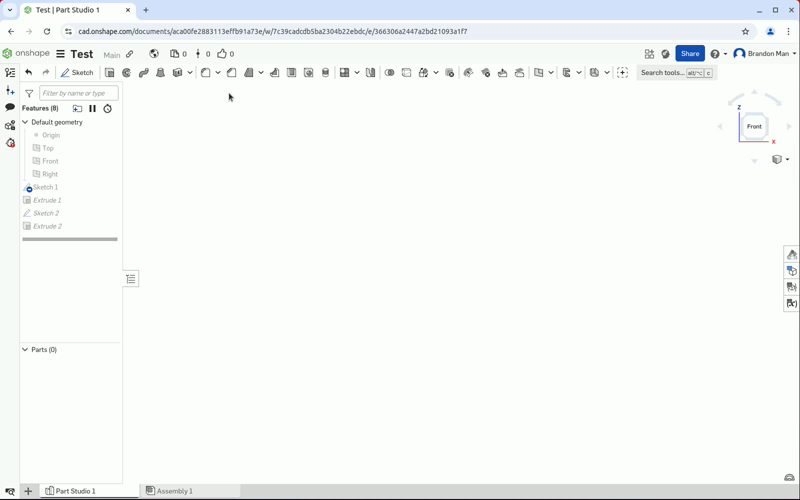
mouse_move(73, 163)
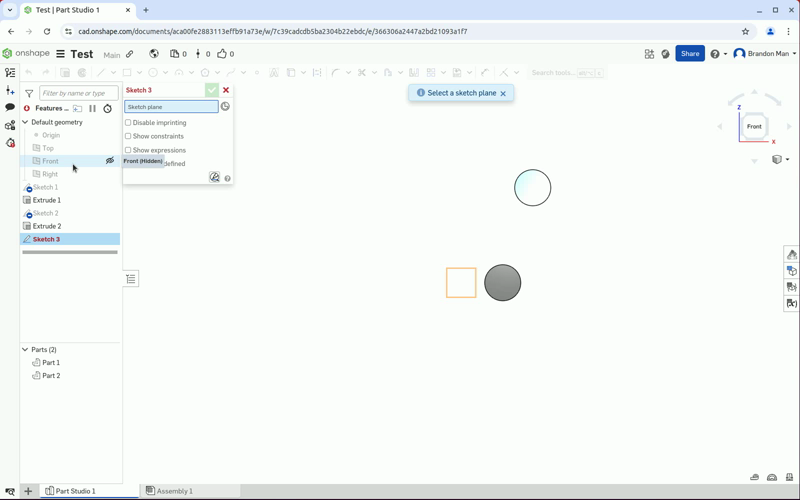
click(73, 163)
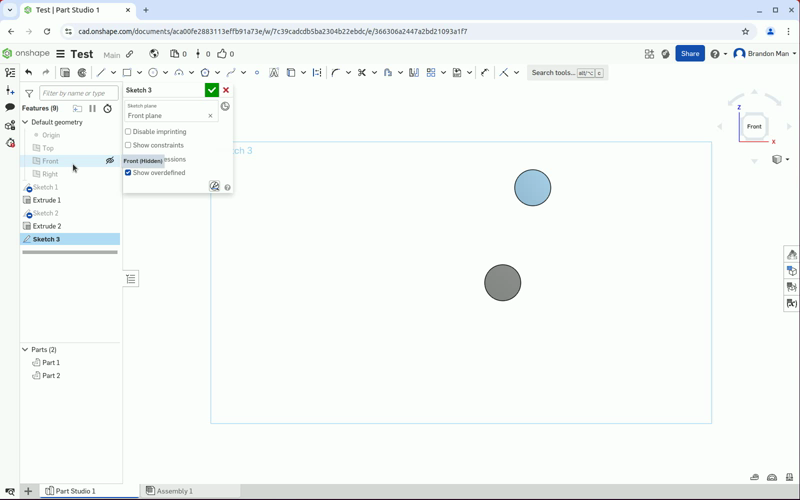
mouse_move(73, 352)
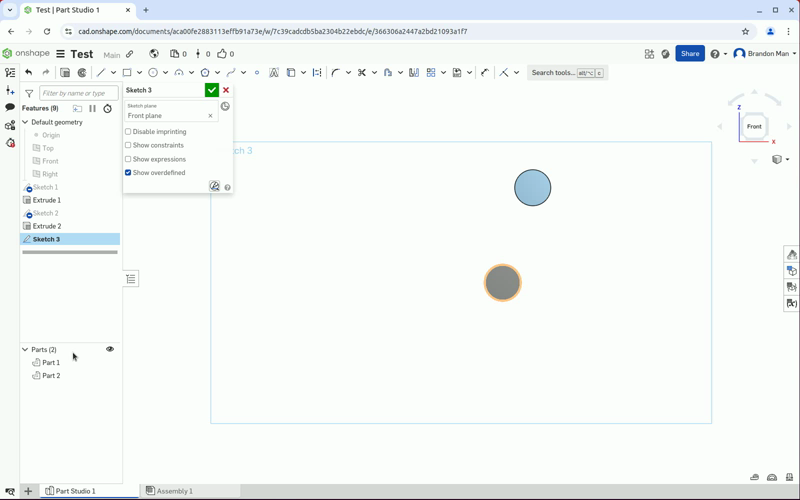
key(y)
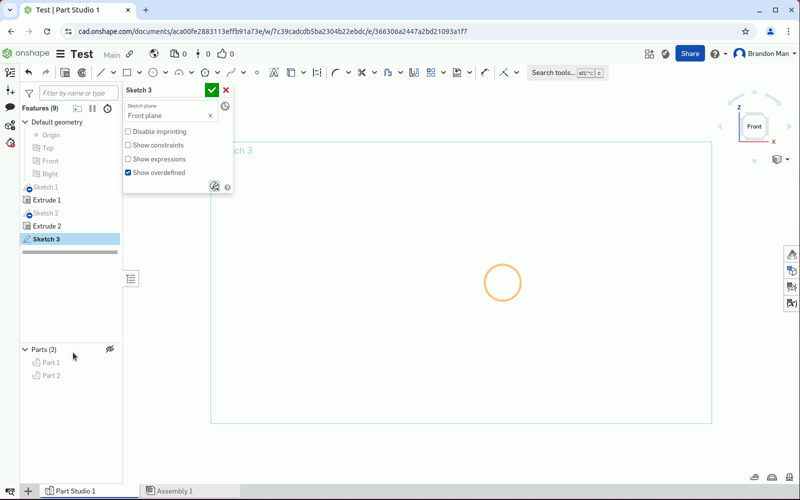
key(c)
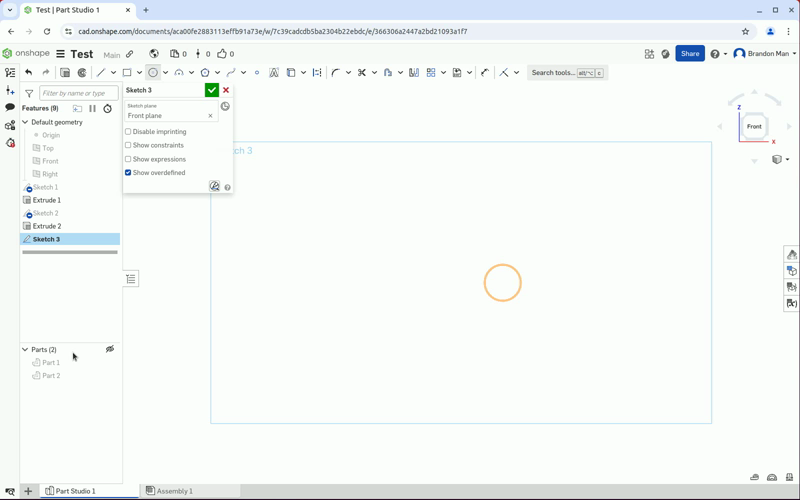
key_down(shift)
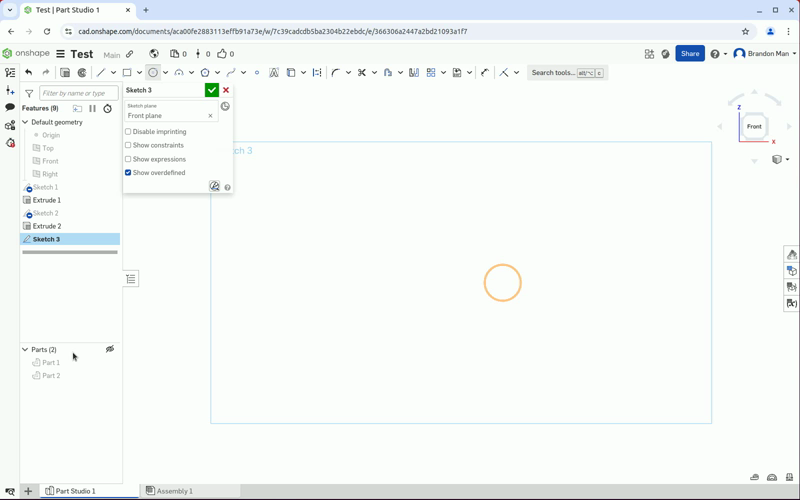
mouse_move(405, 227)
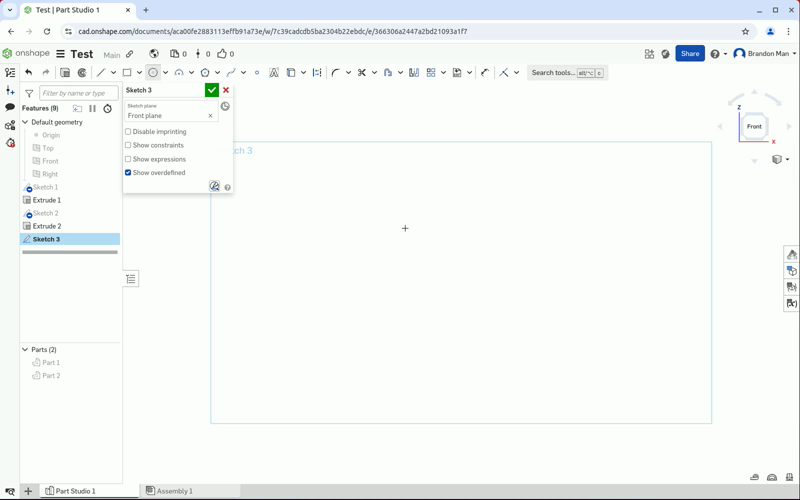
click(405, 227)
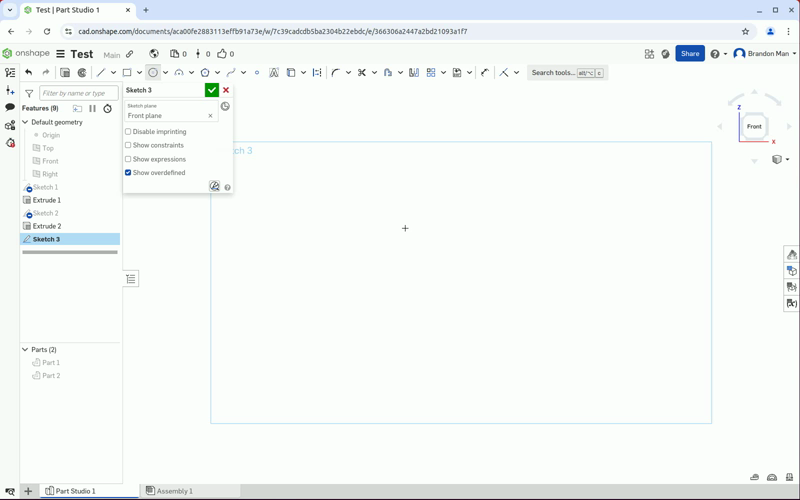
key_up(shift)
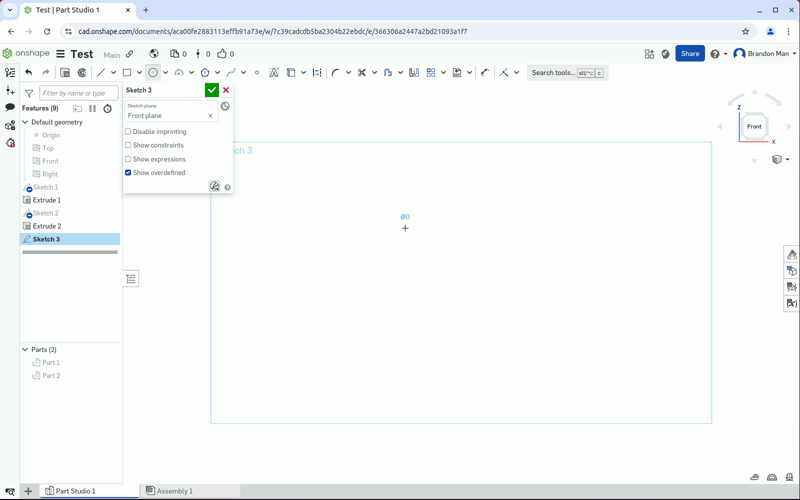
mouse_move(423, 227)
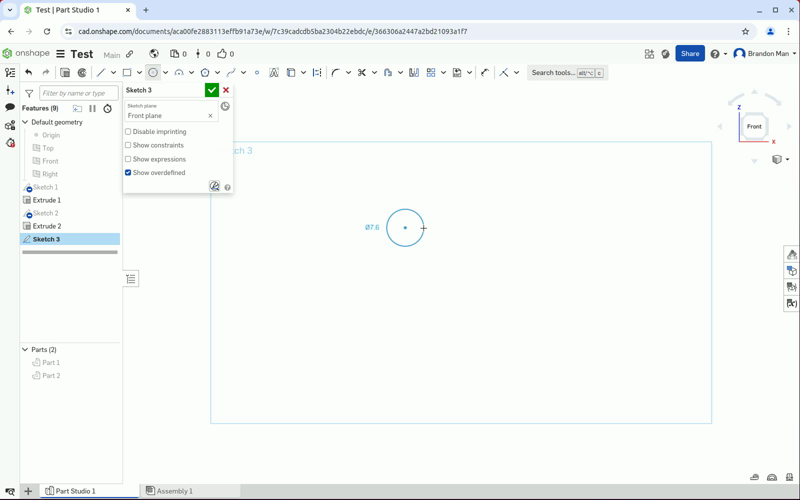
click(423, 227)
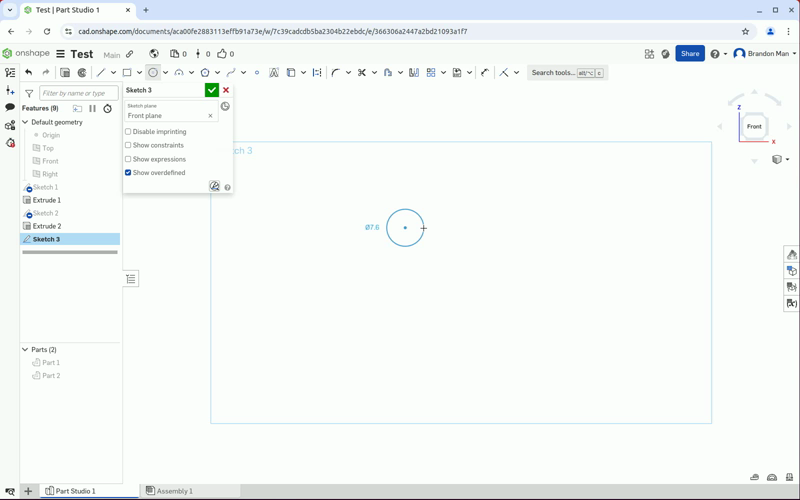
key(esc)
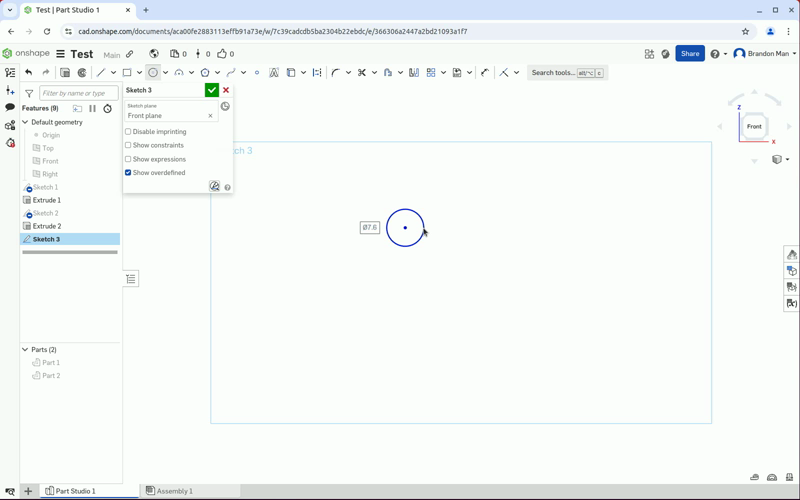
mouse_move(393, 227)
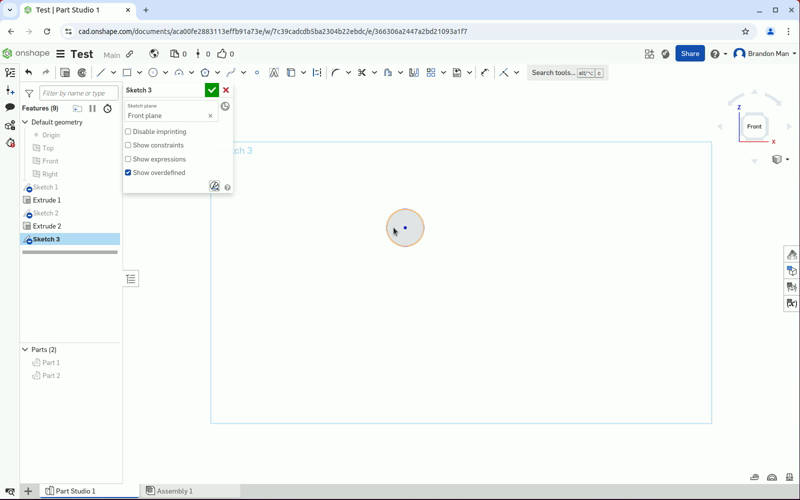
scroll(6)
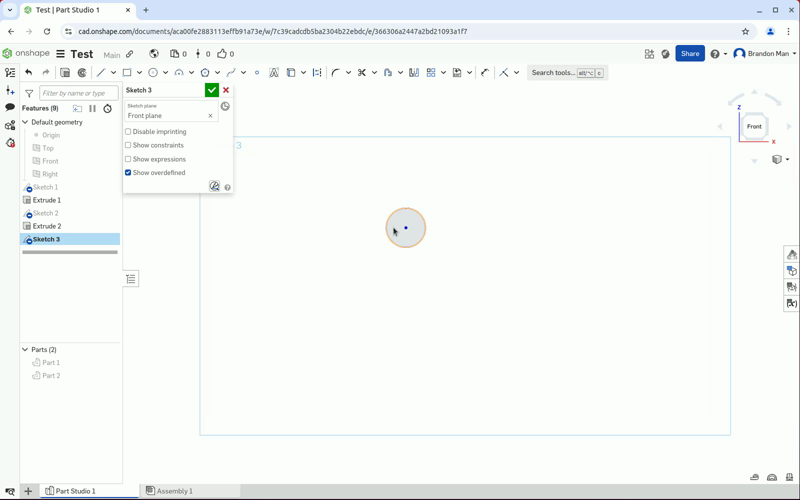
scroll(6)
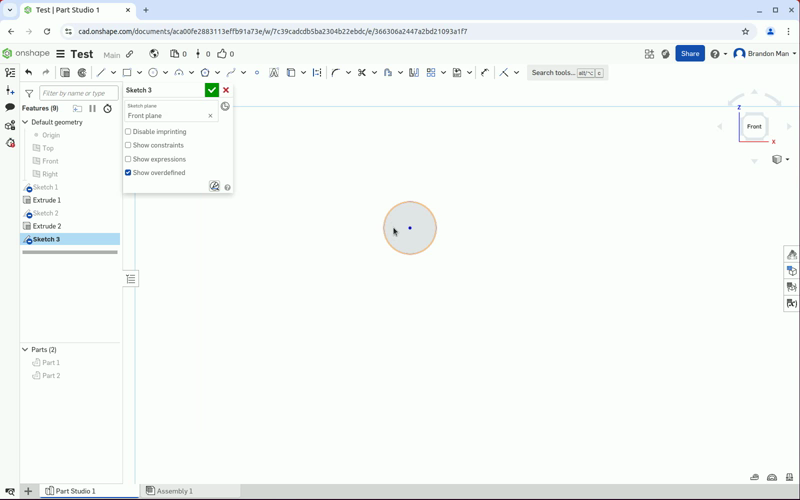
scroll(6)
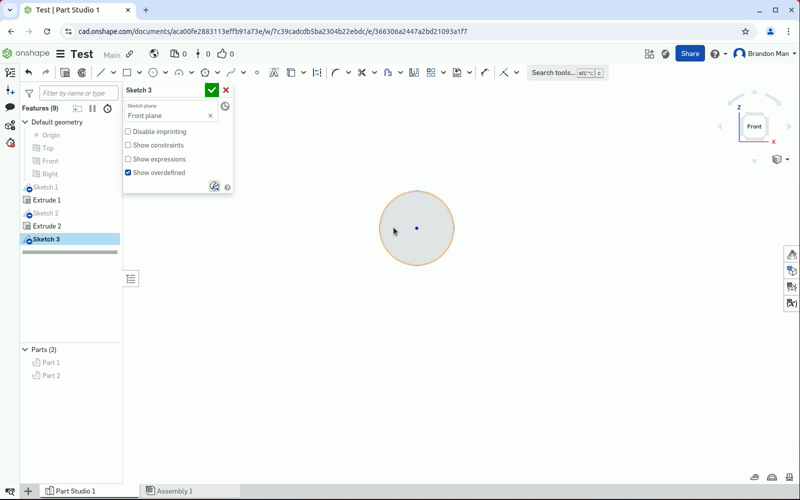
scroll(6)
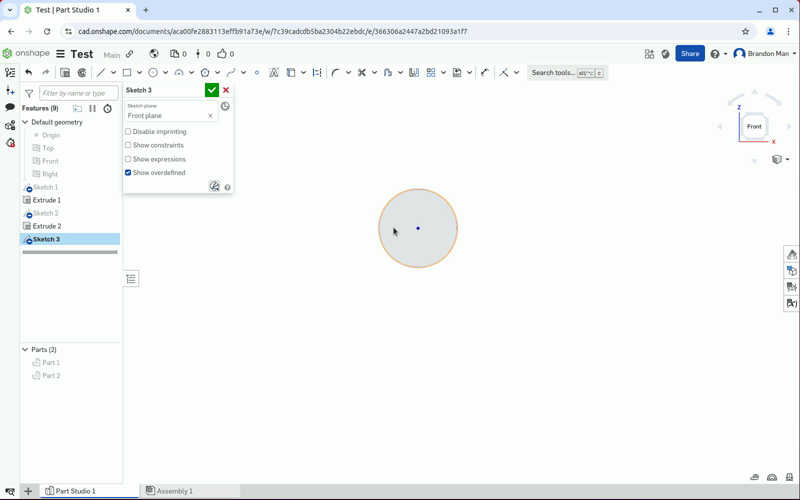
scroll(6)
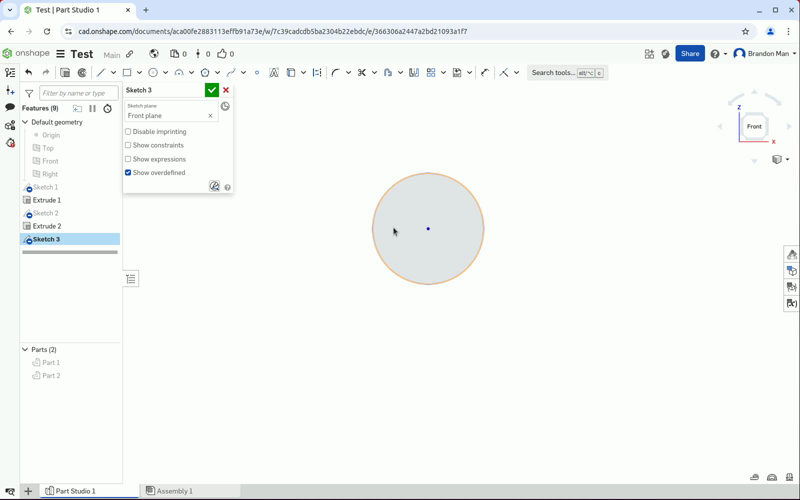
scroll(6)
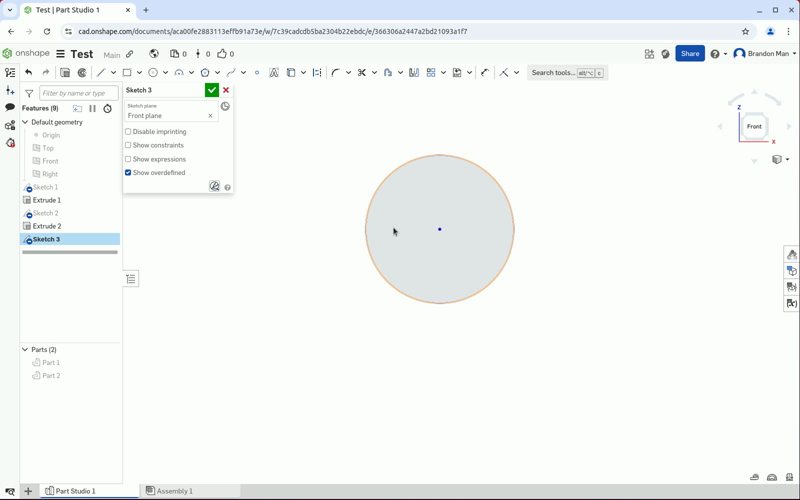
scroll(6)
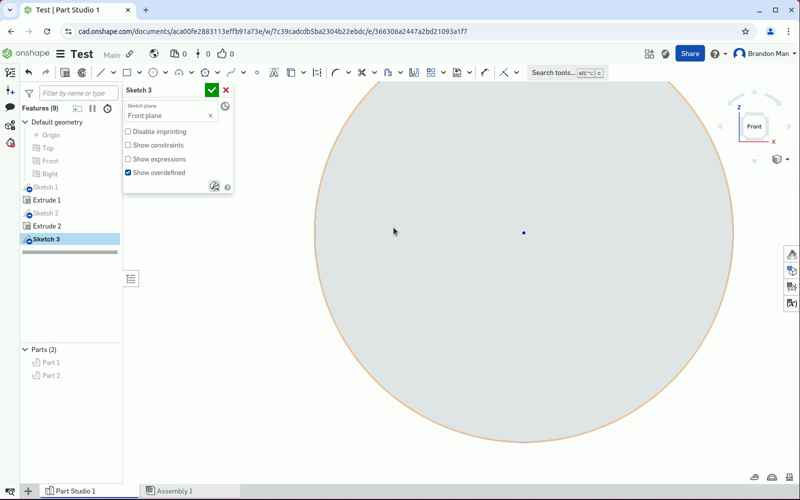
click(393, 227)
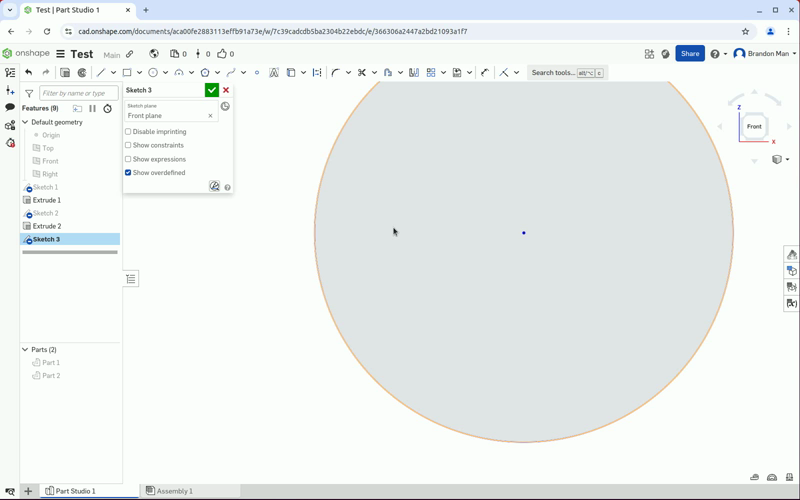
scroll(-6)
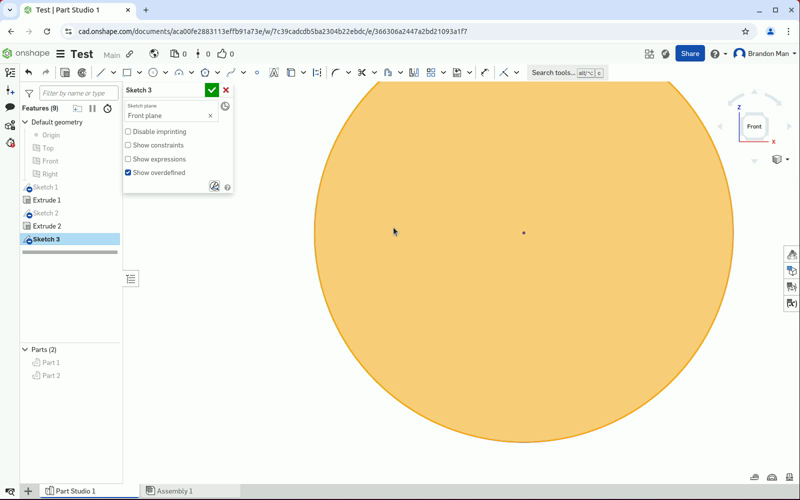
scroll(-6)
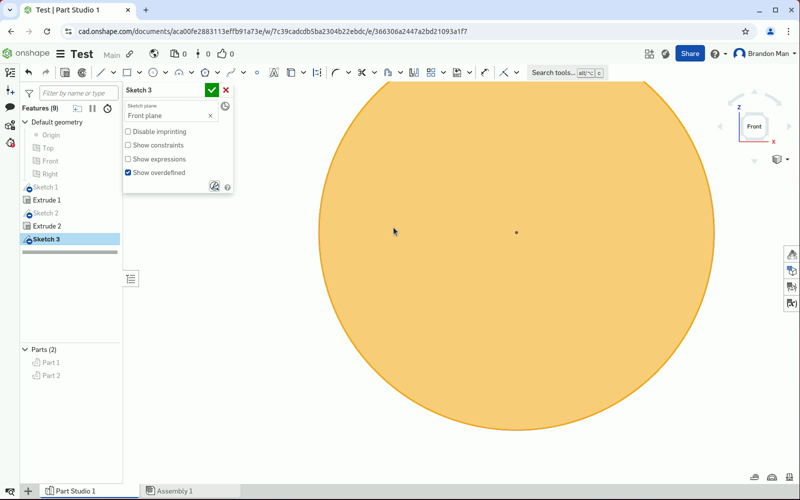
scroll(-6)
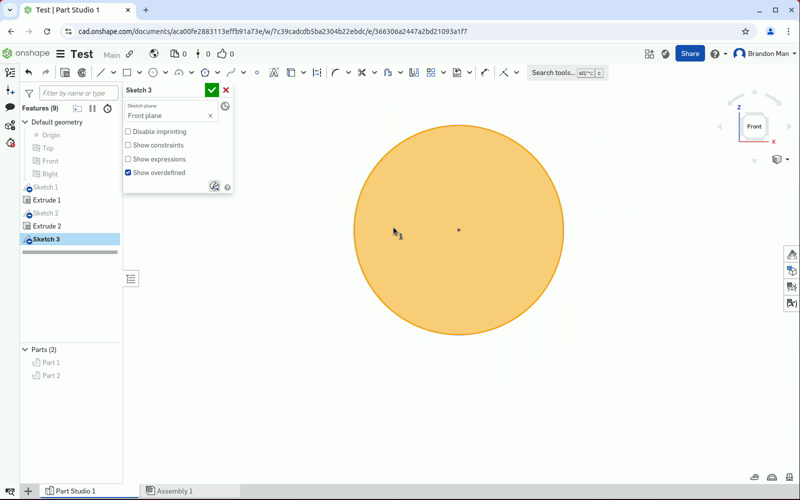
scroll(-6)
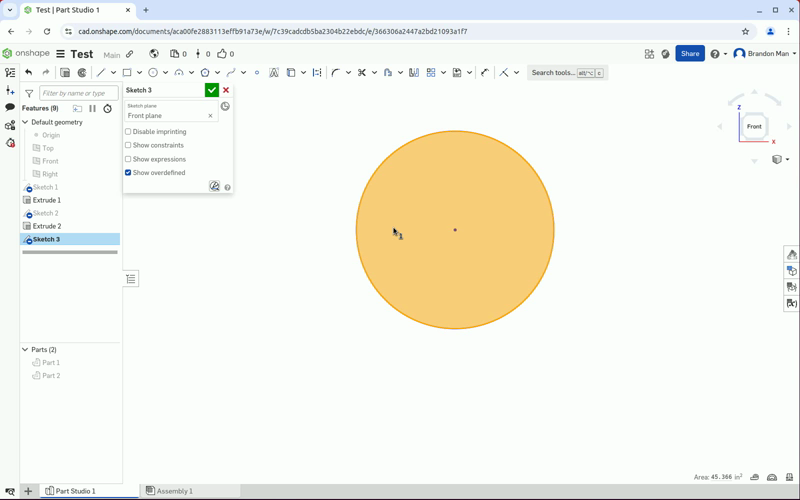
scroll(-6)
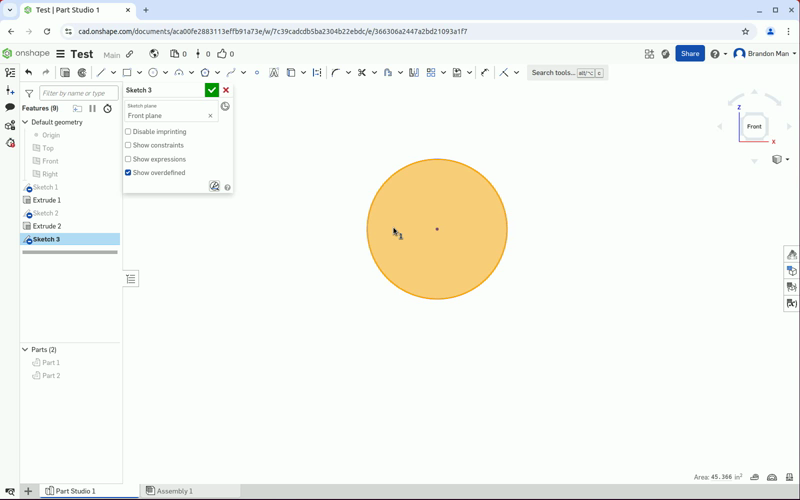
scroll(-6)
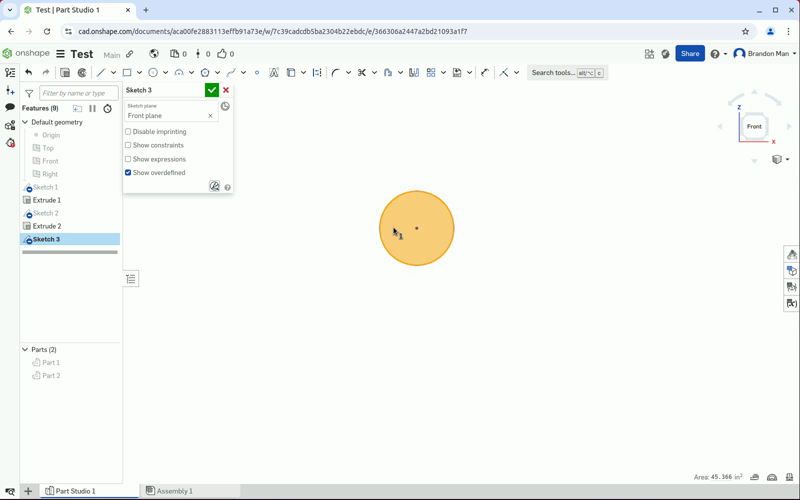
scroll(-6)
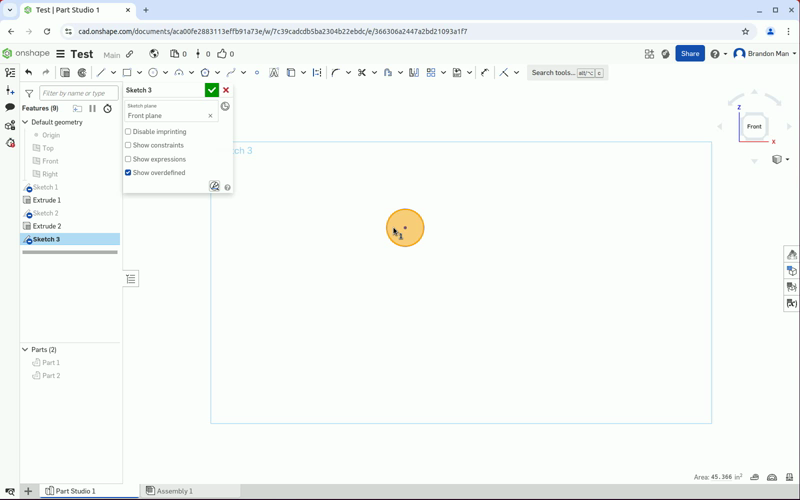
mouse_move(73, 352)
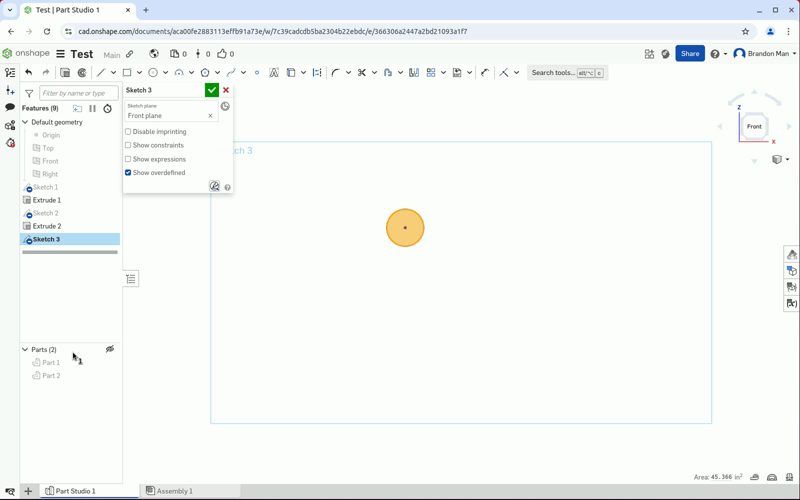
key(shift+y)
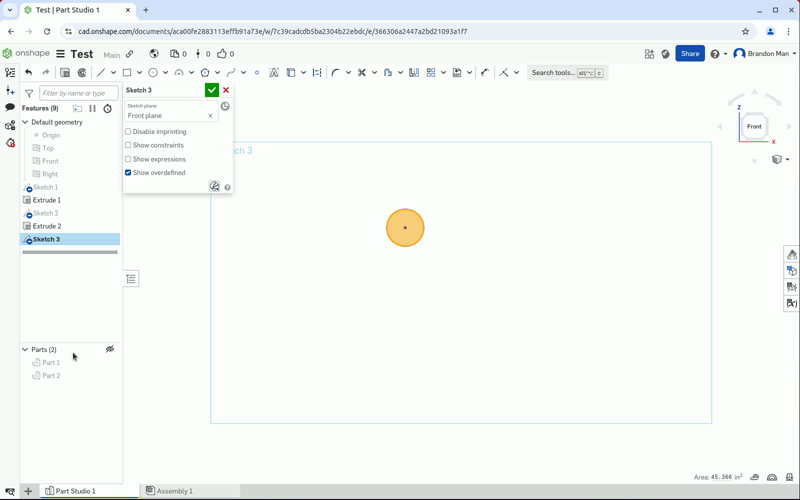
key(shift+e)
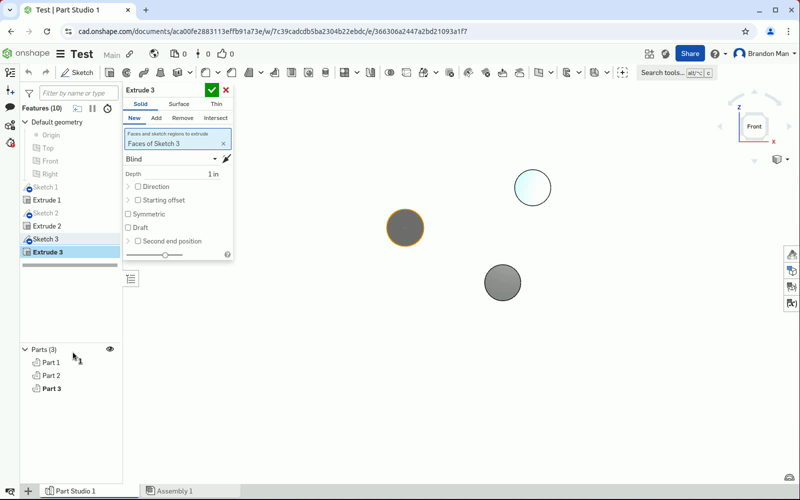
mouse_move(143, 106)
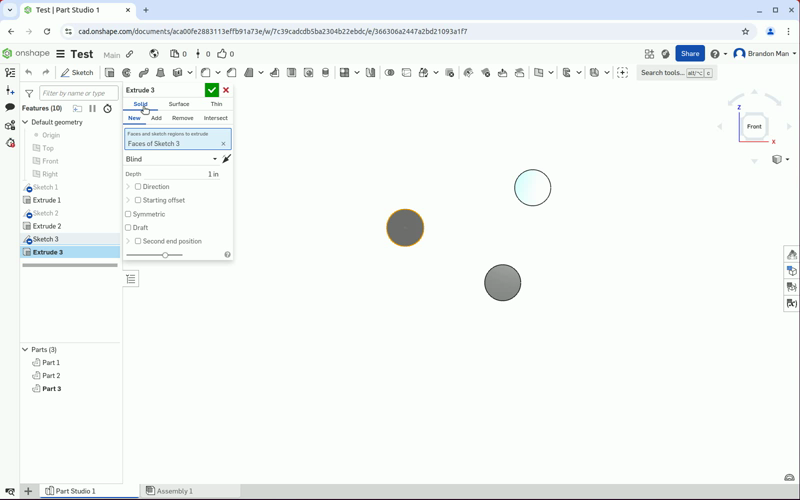
click(143, 106)
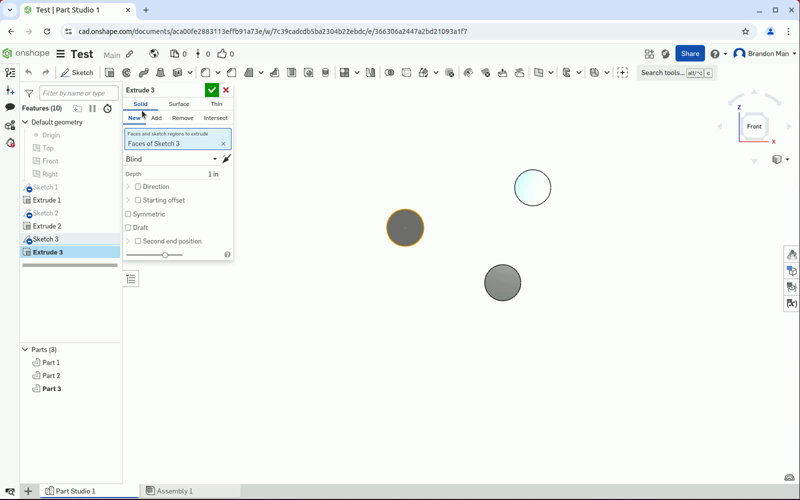
mouse_move(137, 120)
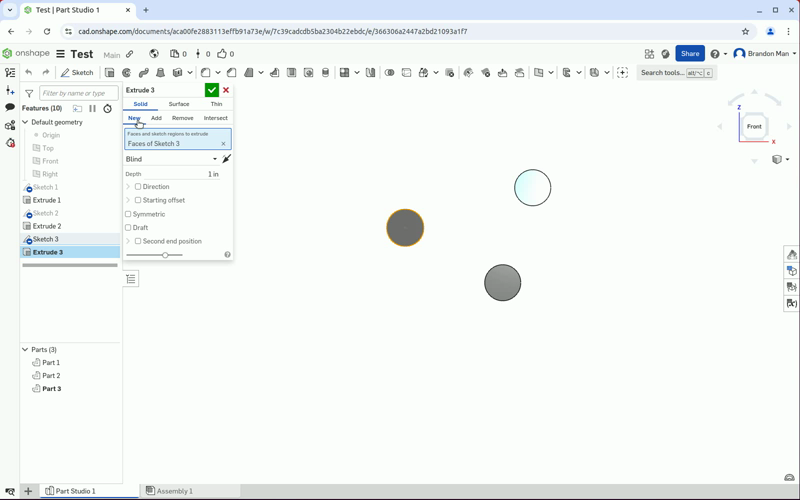
click(137, 120)
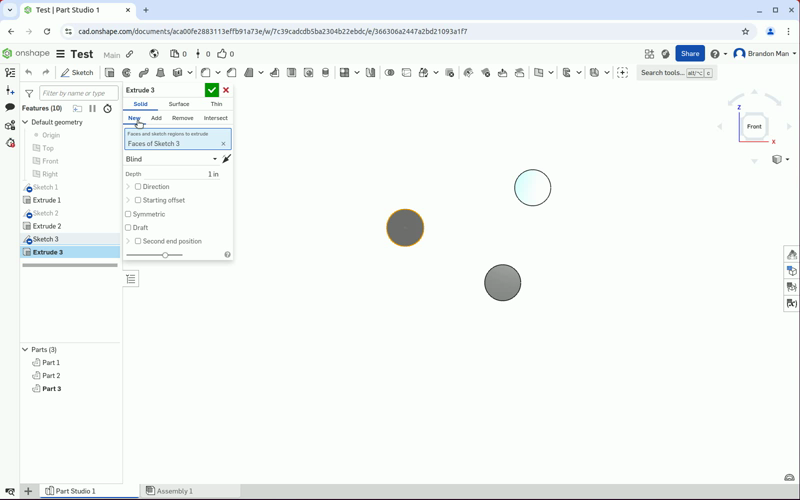
key(tab, 4)
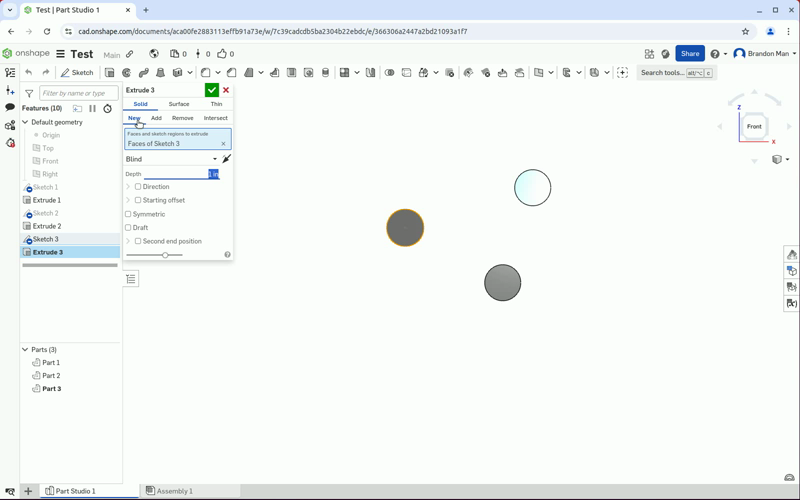
text(2.407)
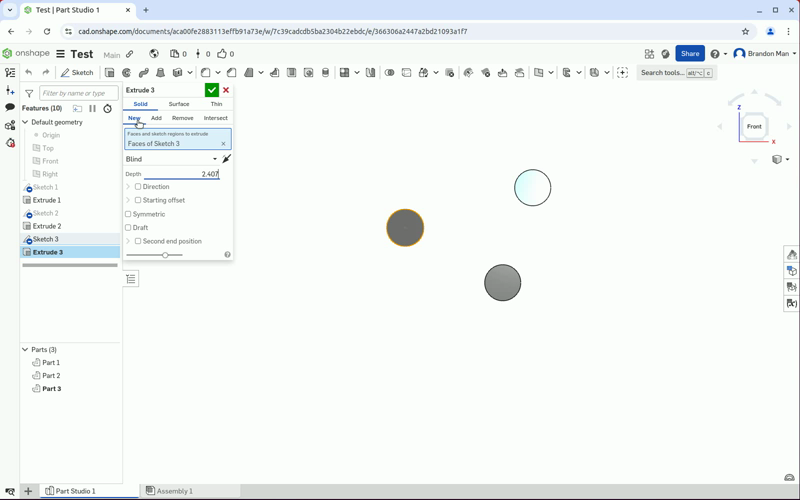
key(enter)
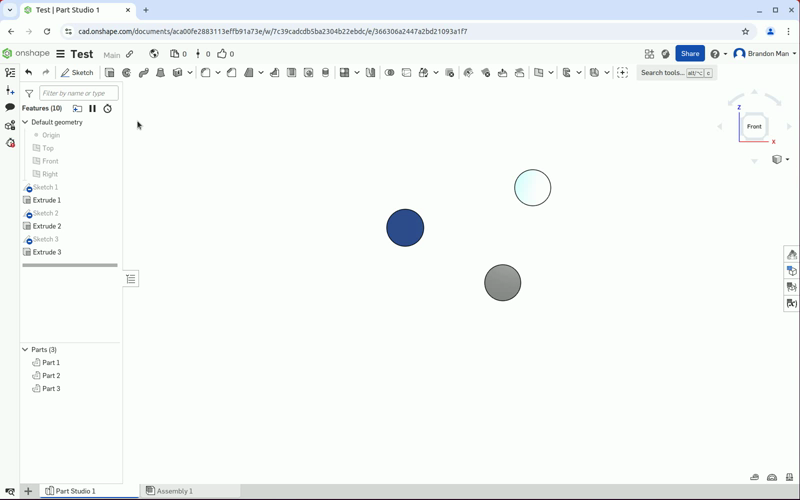
key(shift+h)
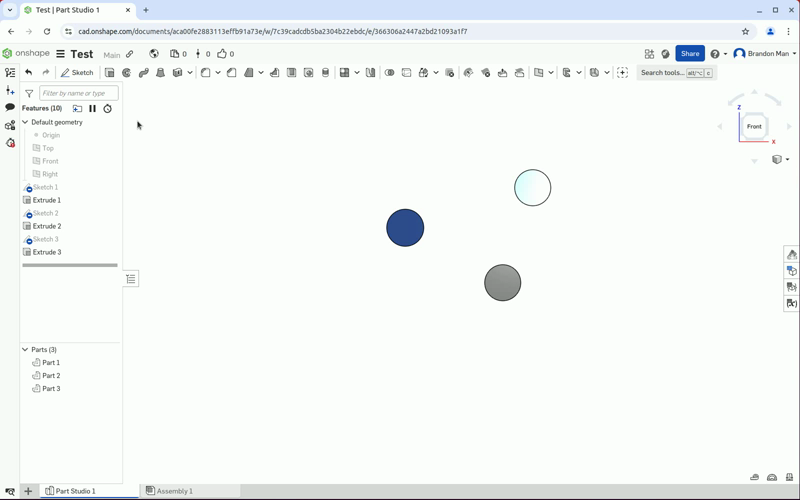
key(shift+h)
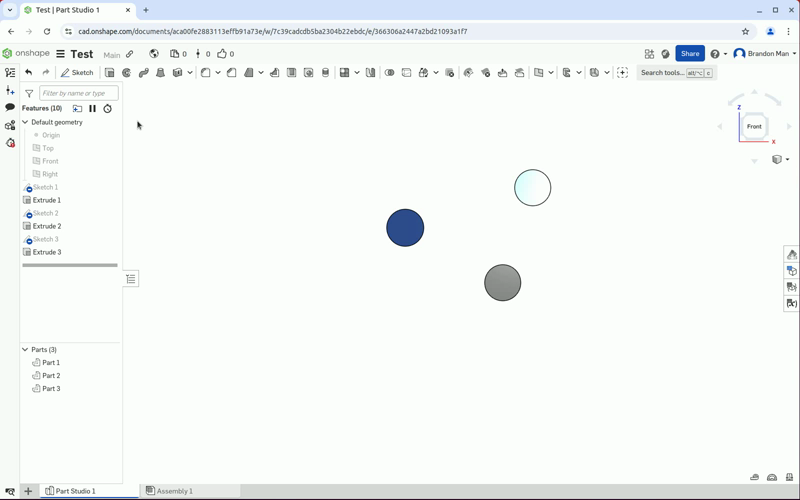
mouse_move(73, 189)
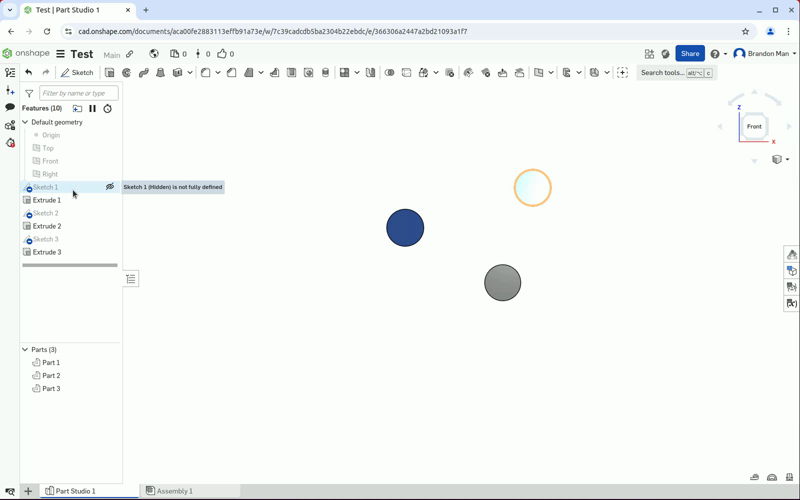
click(73, 189)
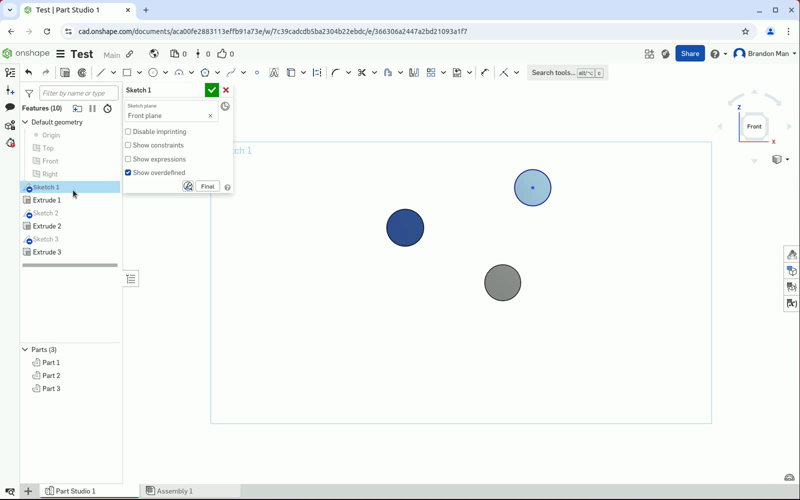
mouse_move(229, 92)
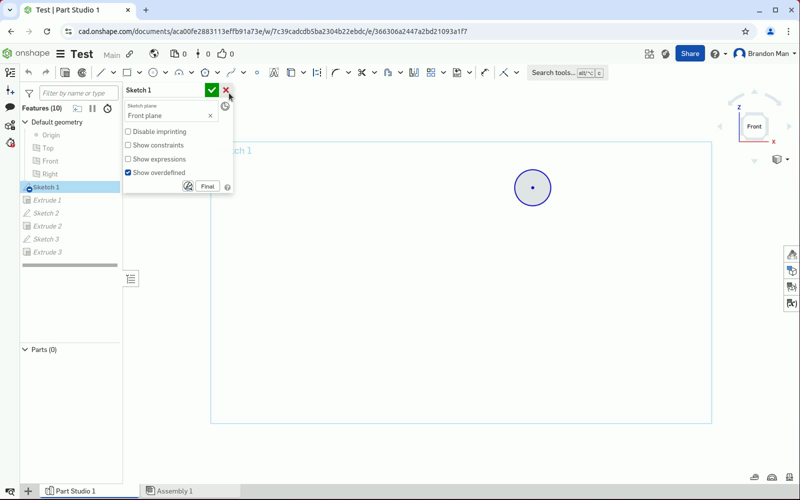
click(229, 92)
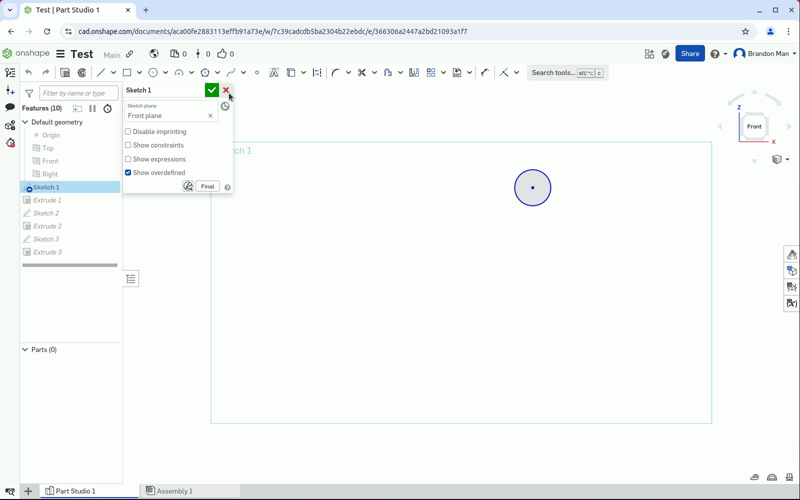
key(shift+s)
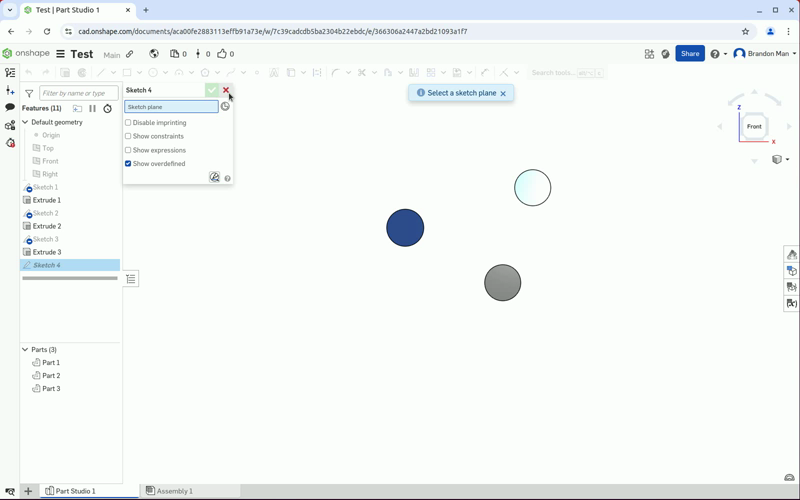
mouse_move(73, 163)
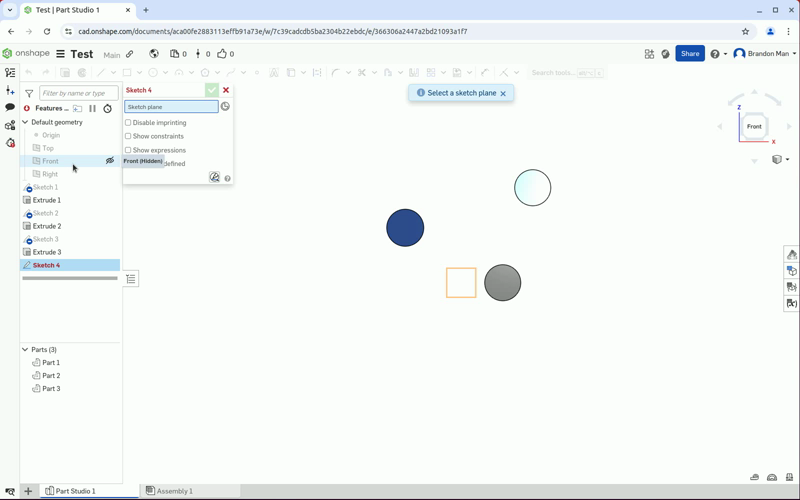
click(73, 163)
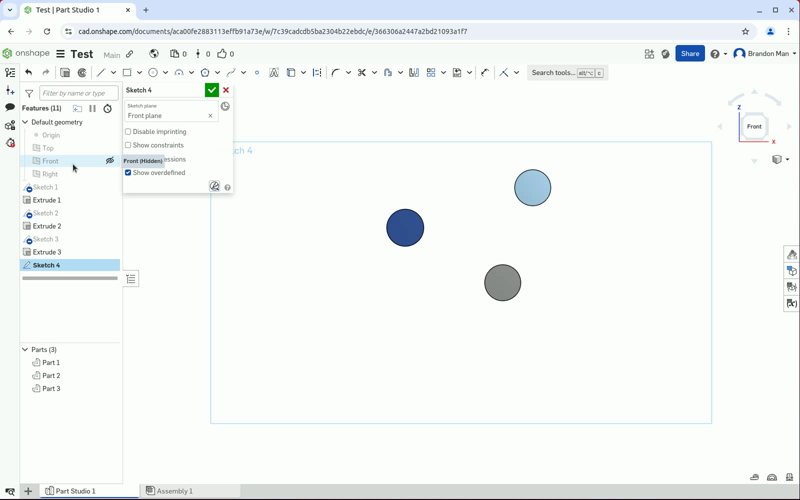
mouse_move(73, 352)
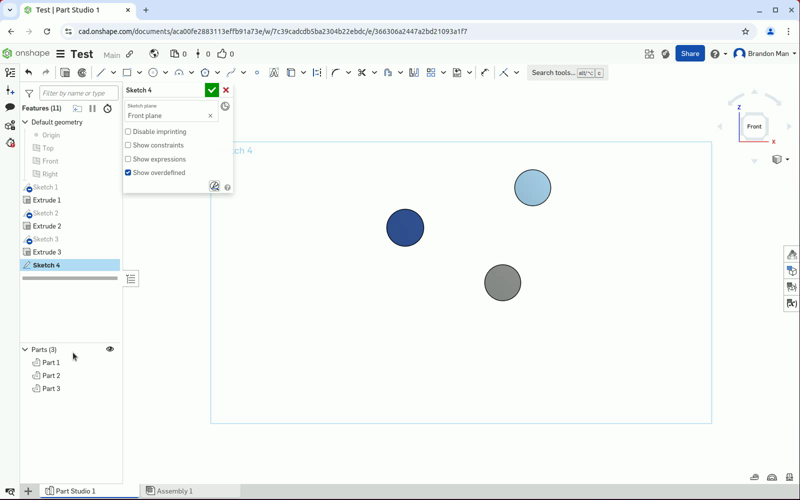
key(y)
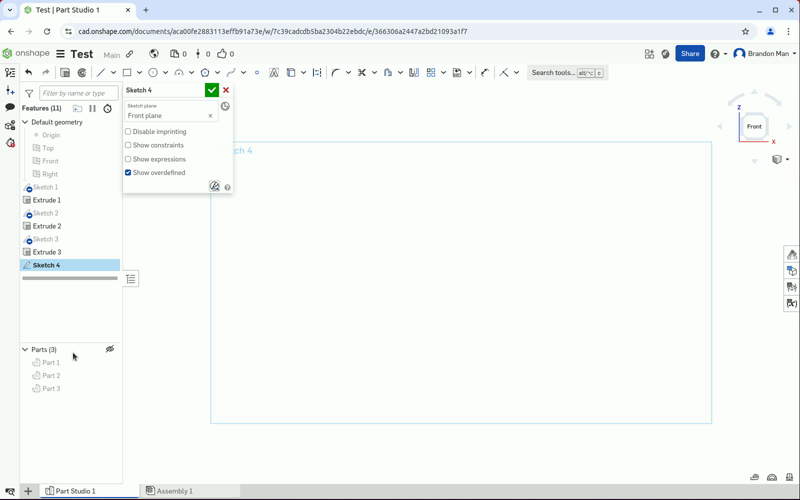
key(c)
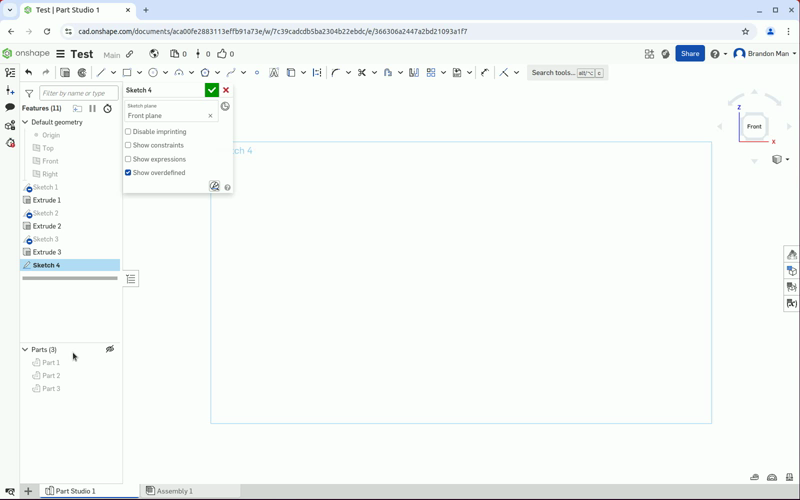
key_down(shift)
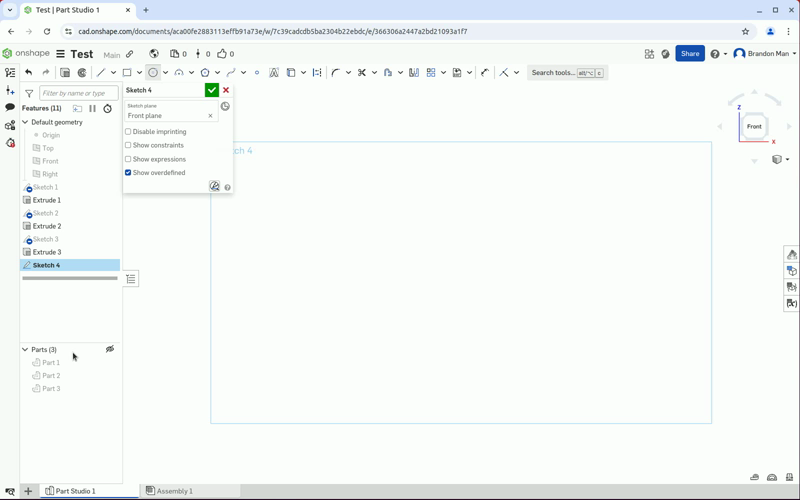
mouse_move(460, 225)
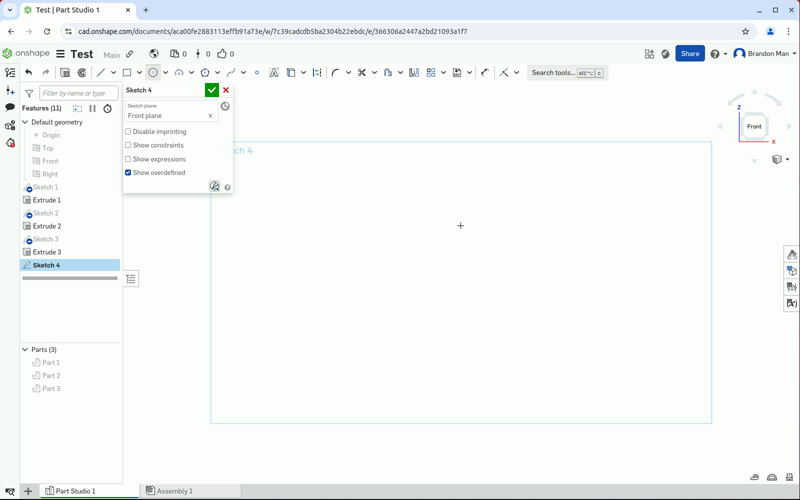
click(460, 225)
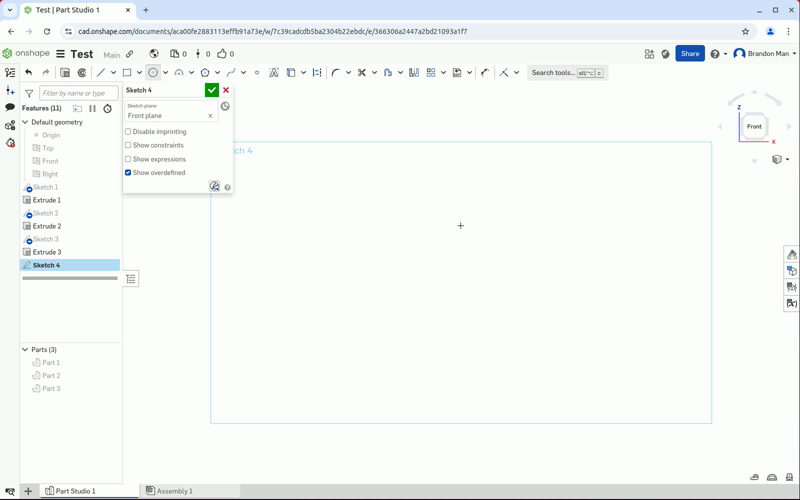
key_up(shift)
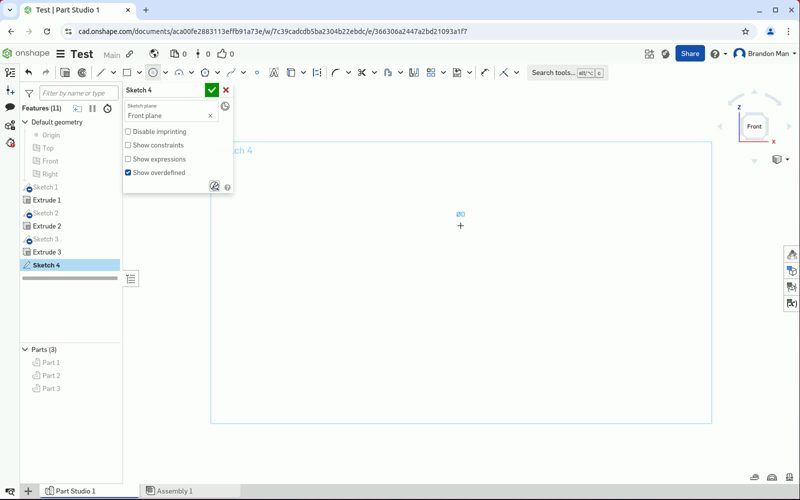
mouse_move(479, 225)
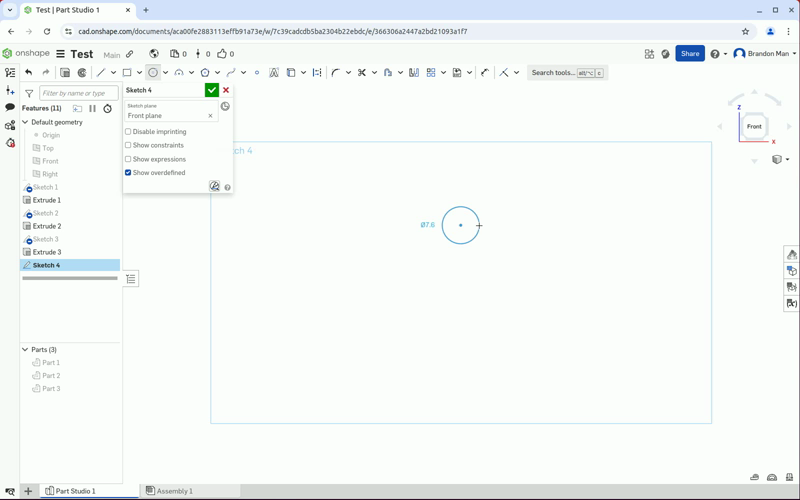
click(479, 225)
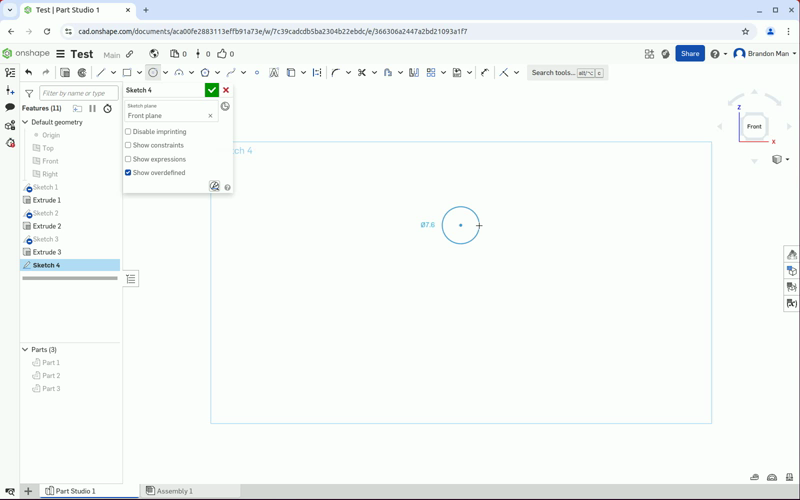
key(esc)
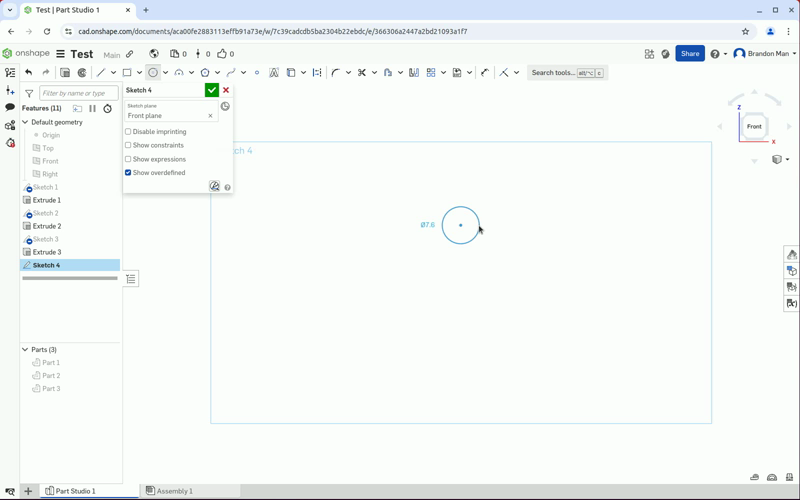
mouse_move(465, 226)
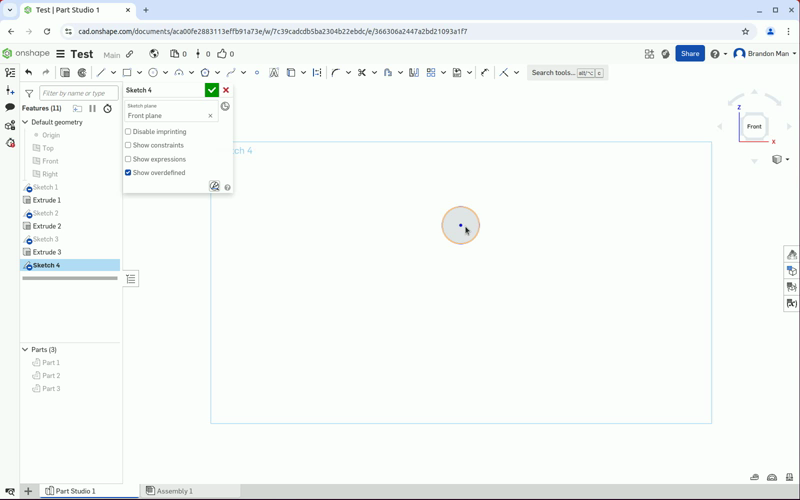
scroll(6)
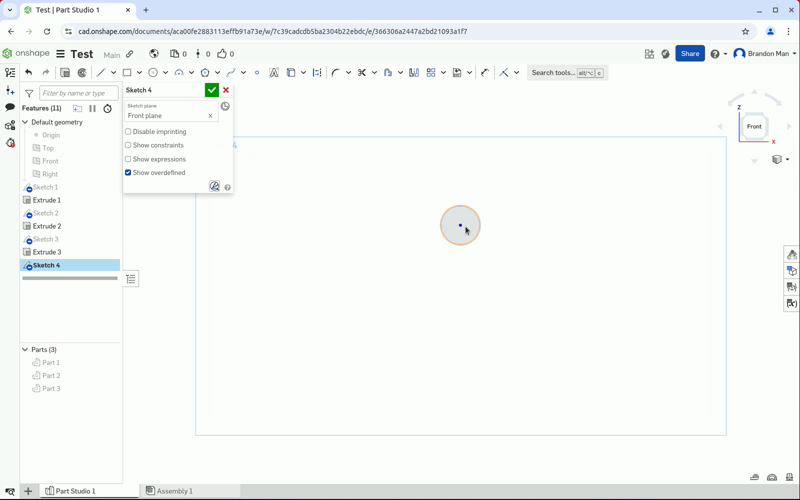
scroll(6)
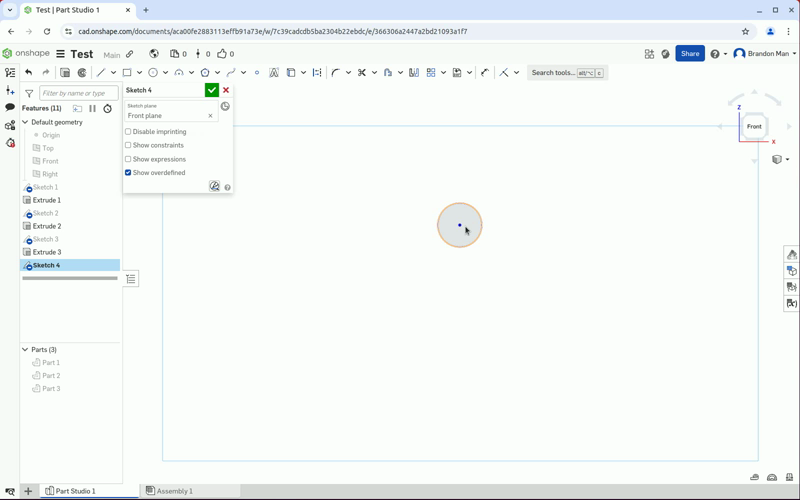
scroll(6)
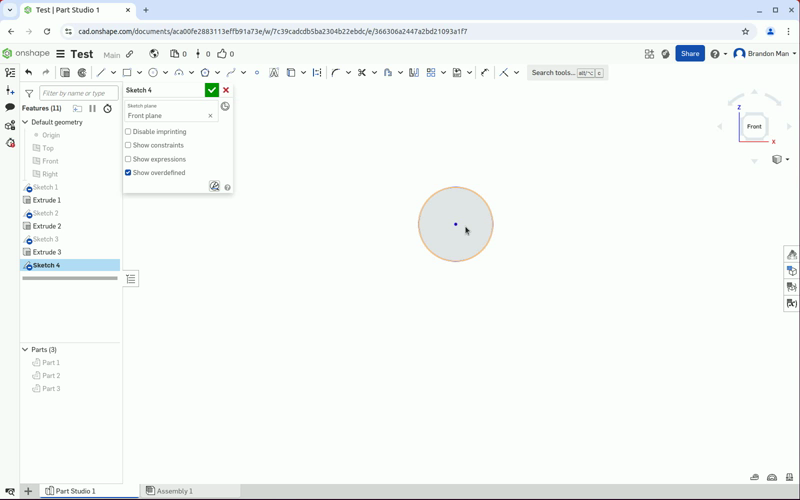
scroll(6)
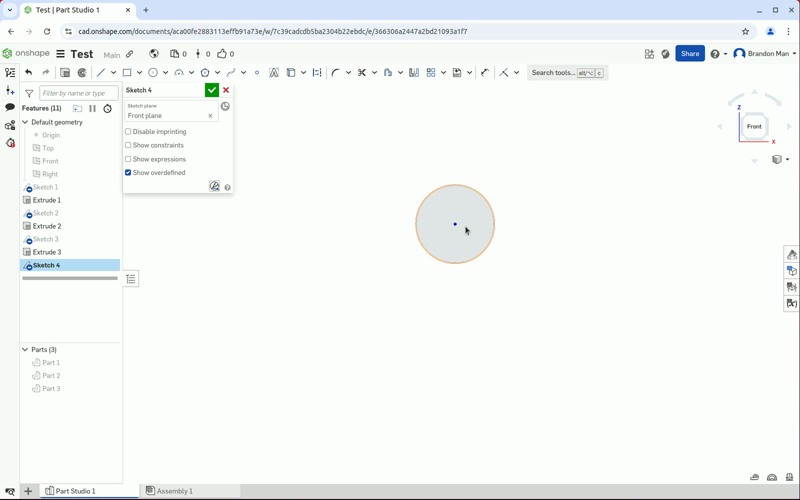
scroll(6)
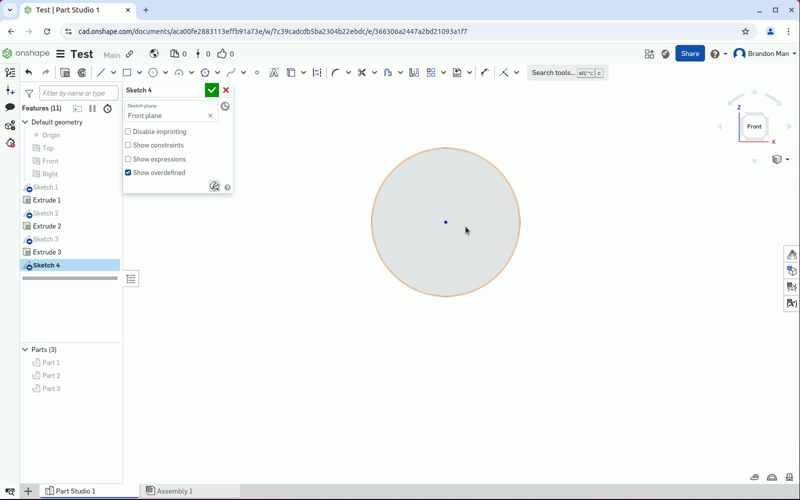
scroll(6)
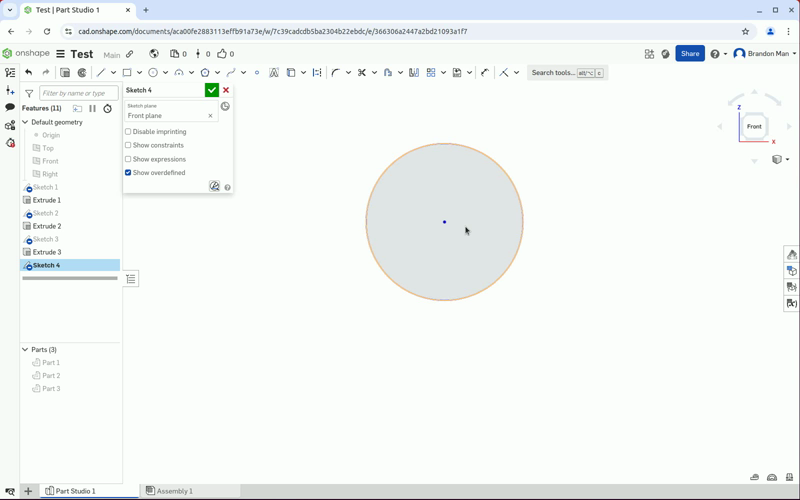
scroll(6)
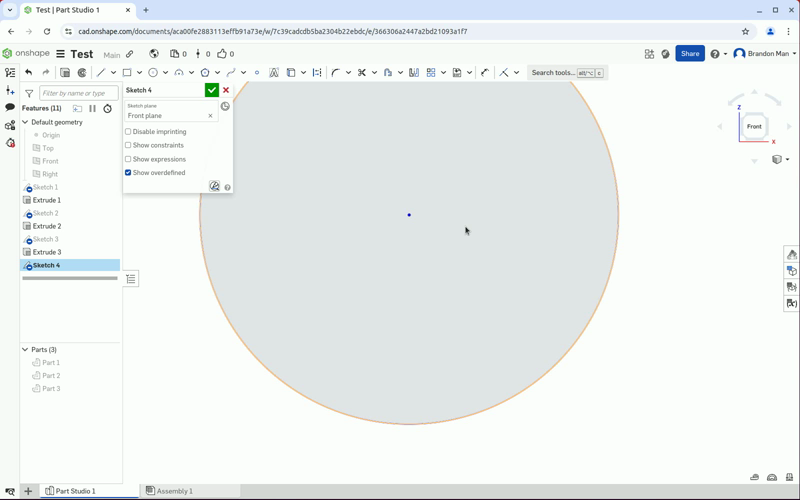
click(465, 226)
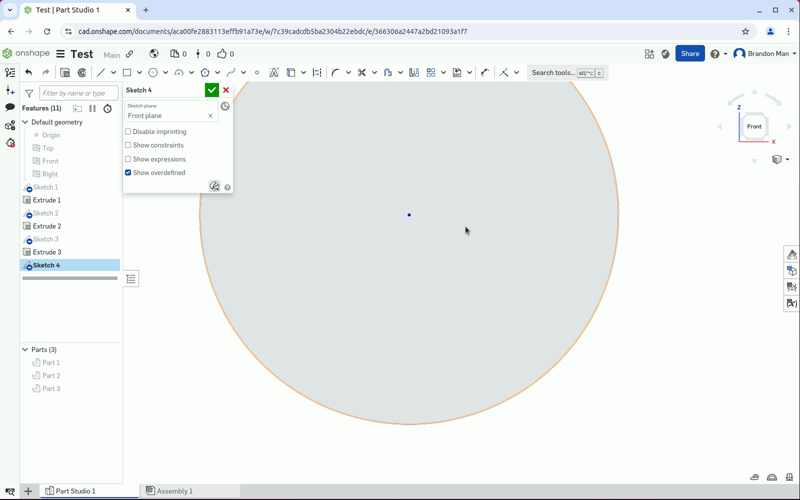
scroll(-6)
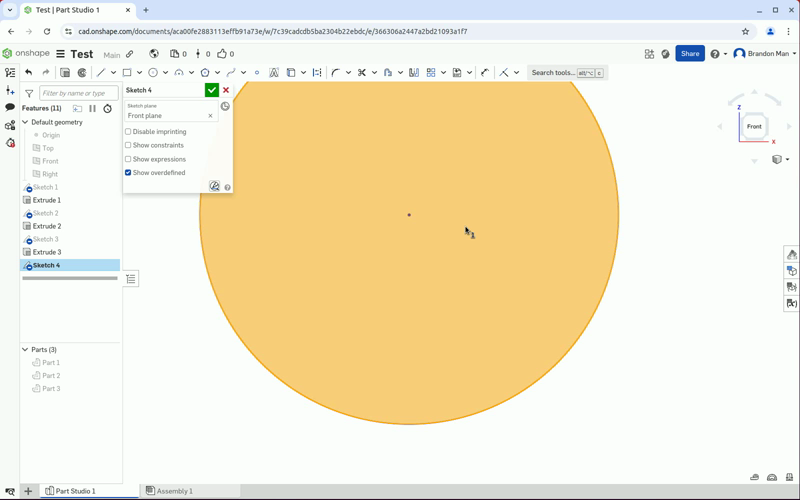
scroll(-6)
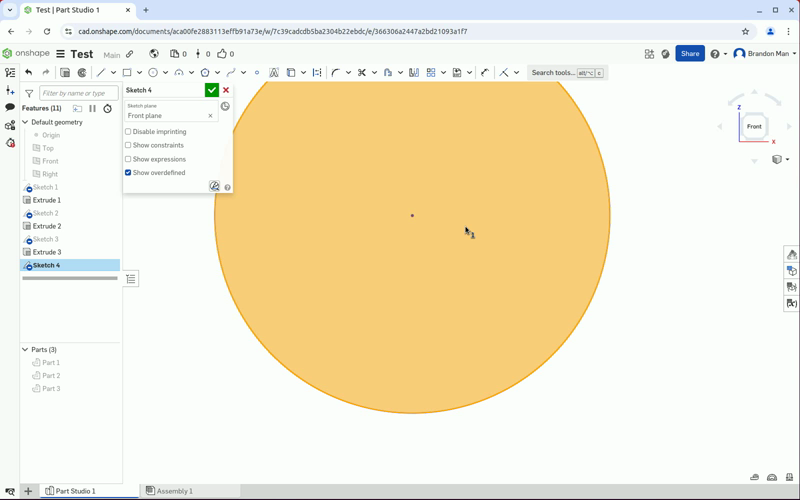
scroll(-6)
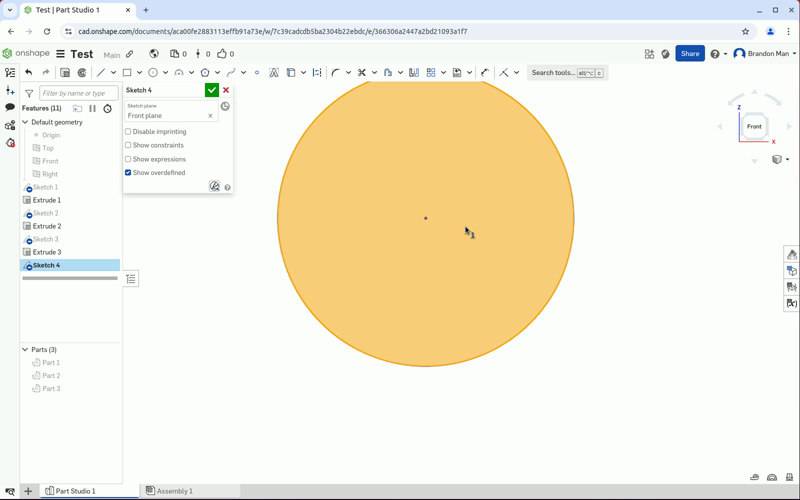
scroll(-6)
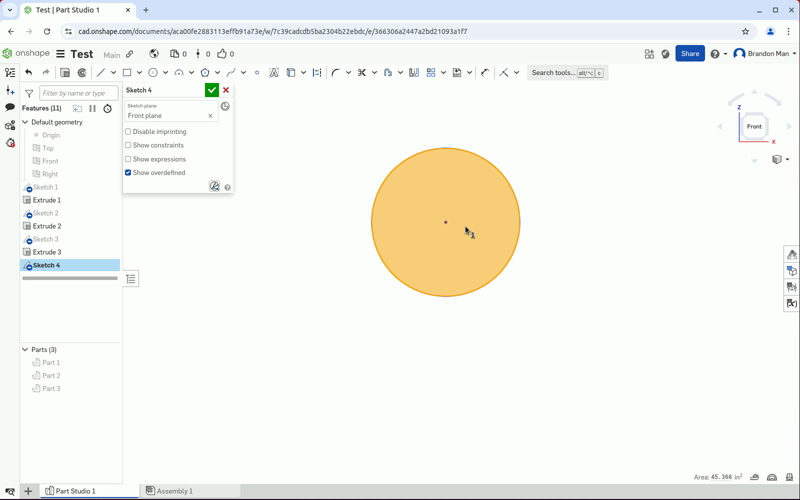
scroll(-6)
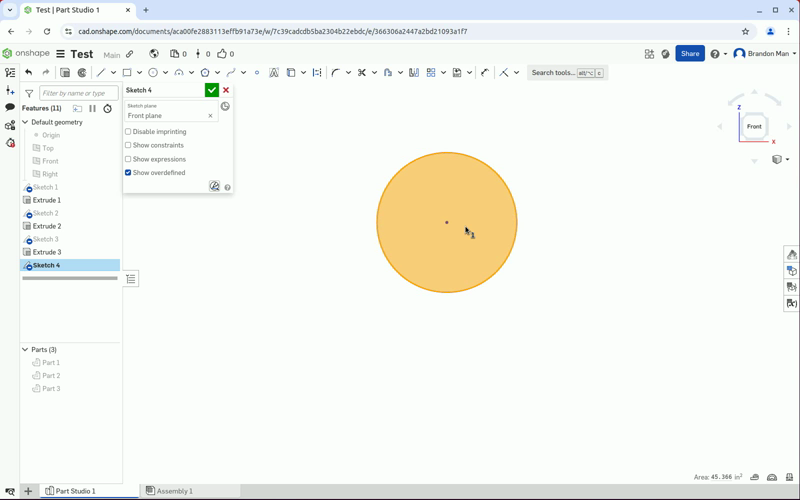
scroll(-6)
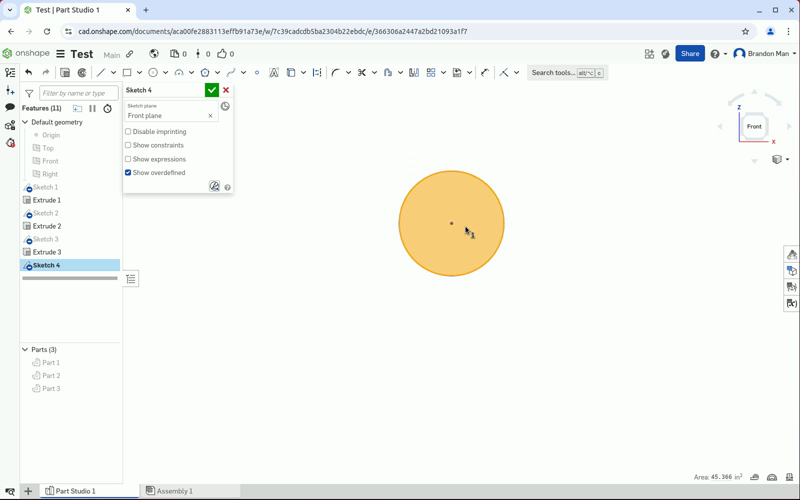
scroll(-6)
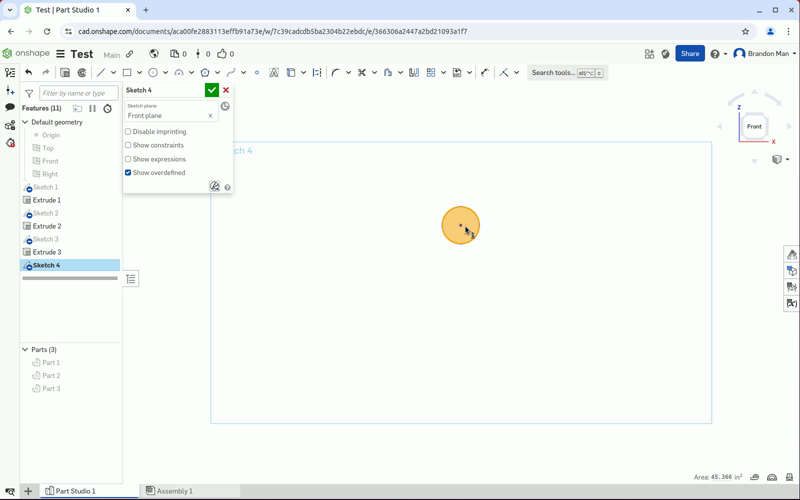
mouse_move(73, 352)
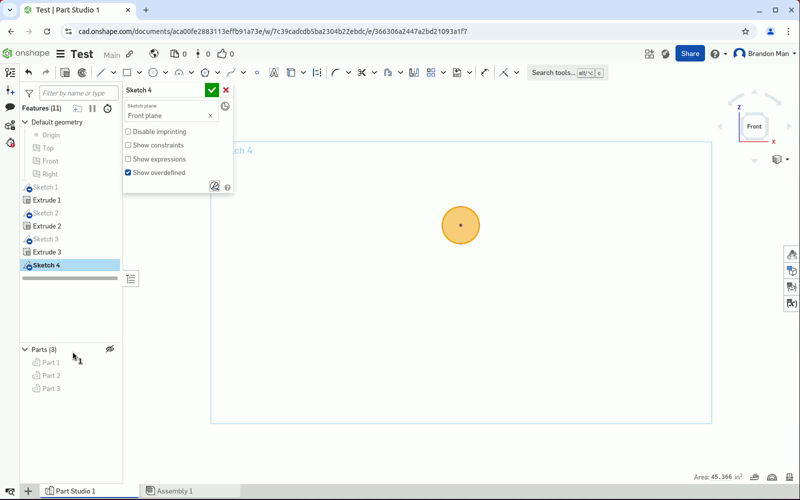
key(shift+y)
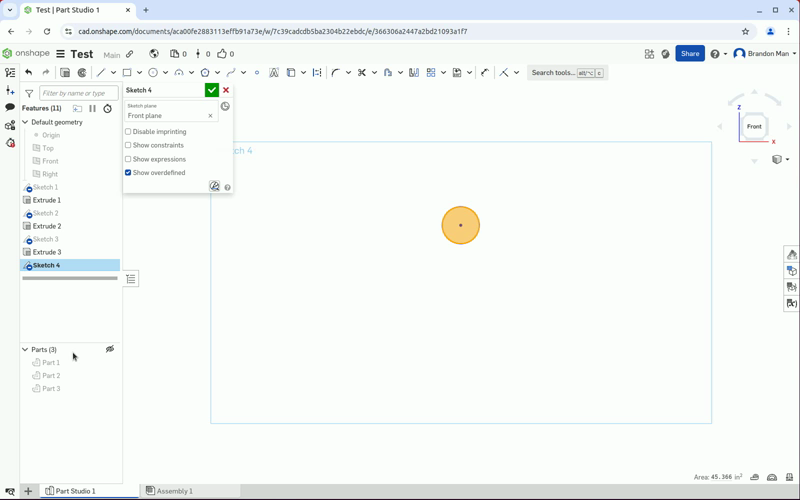
key(shift+e)
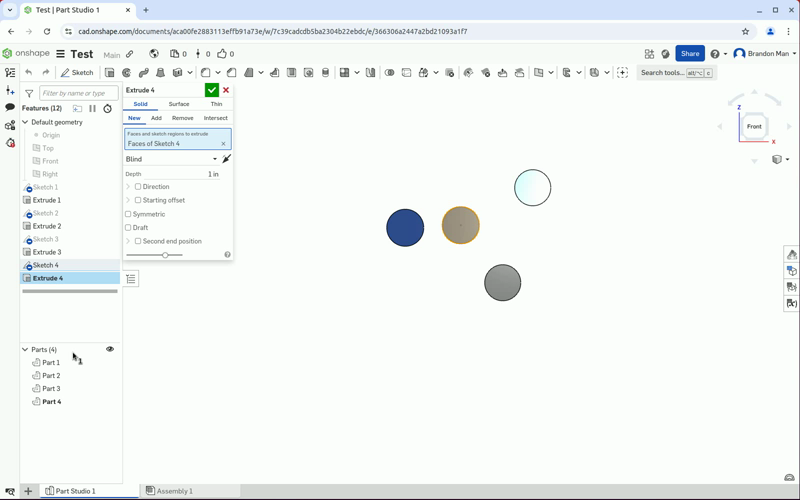
mouse_move(143, 106)
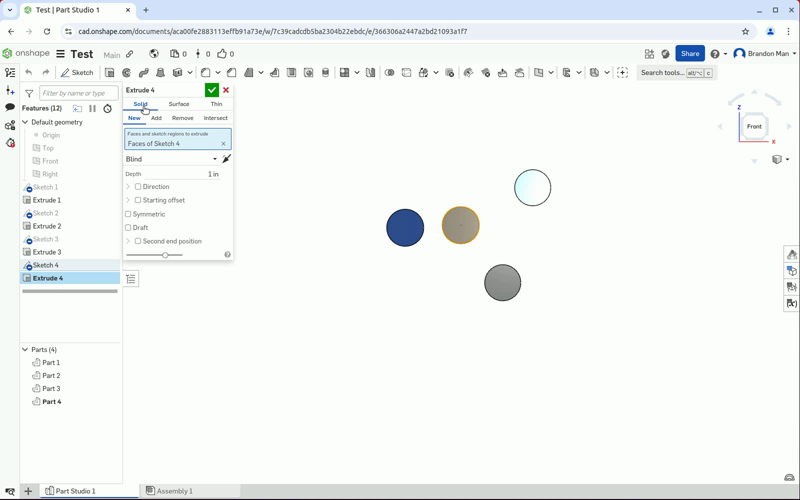
click(143, 106)
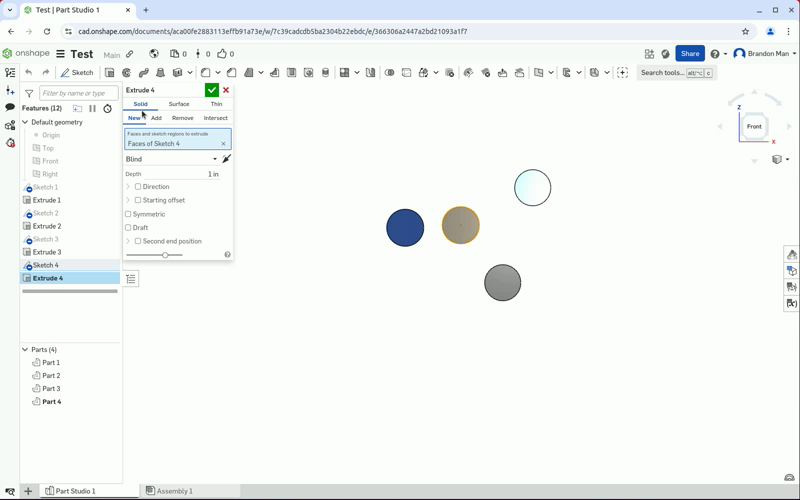
mouse_move(137, 120)
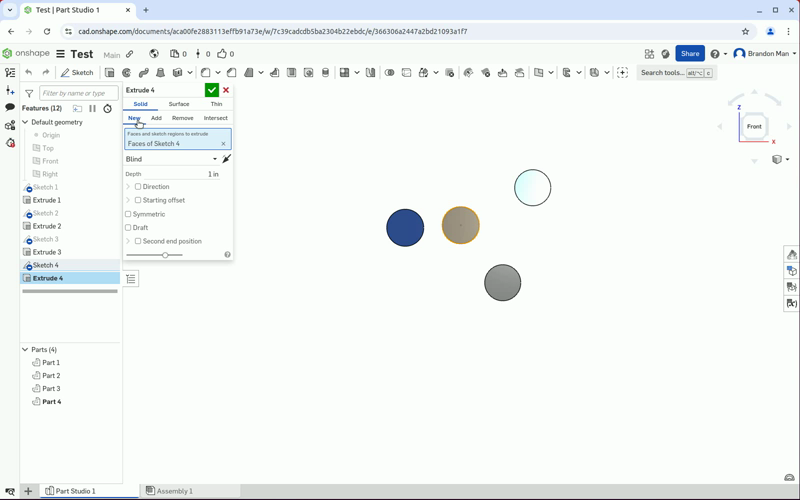
click(137, 120)
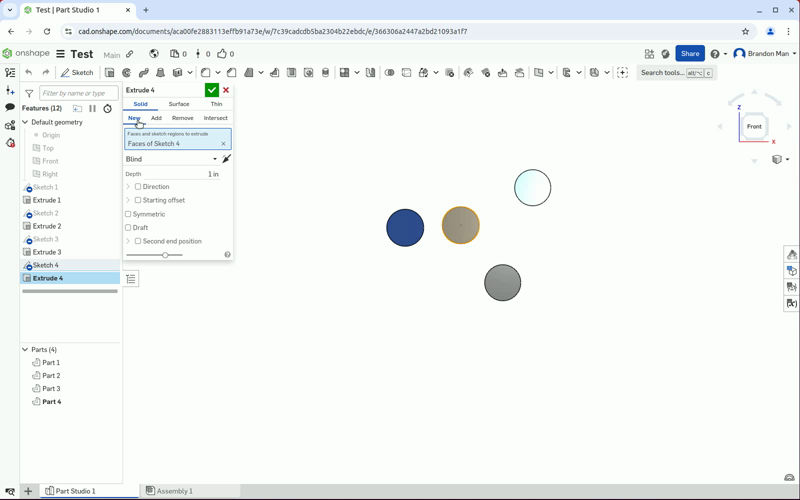
key(tab, 4)
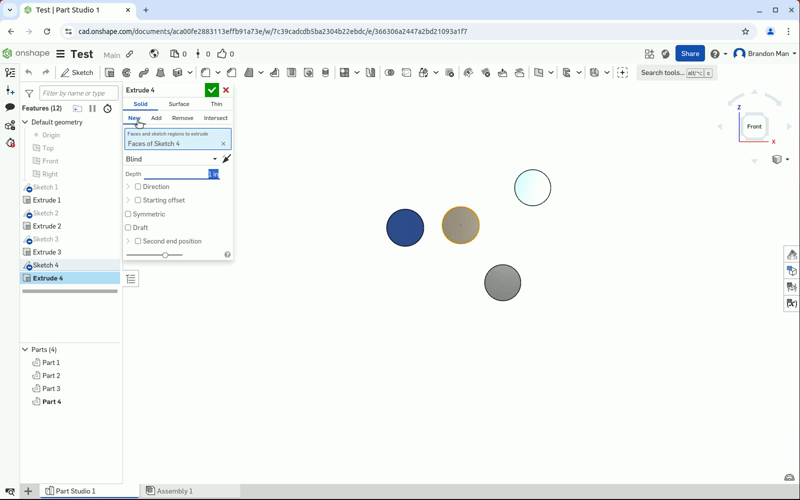
text(2.407)
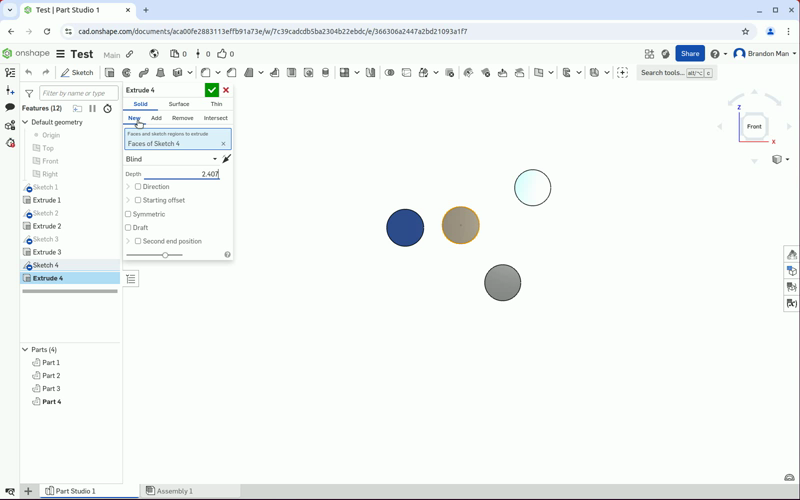
key(enter)
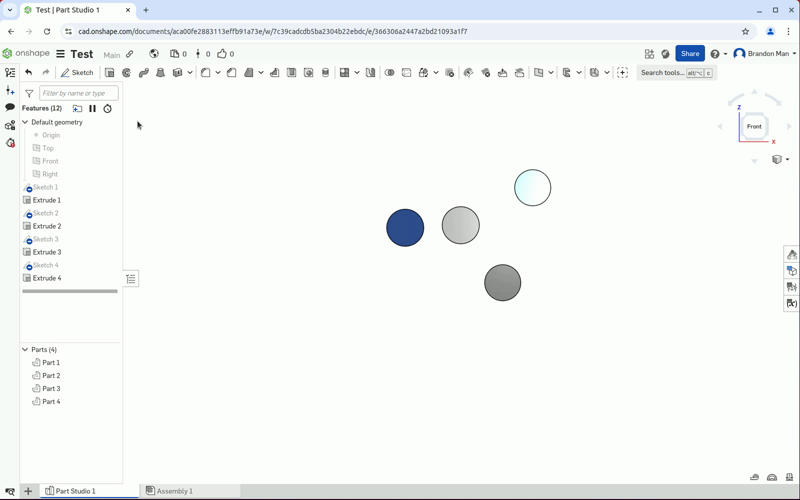
key(shift+h)
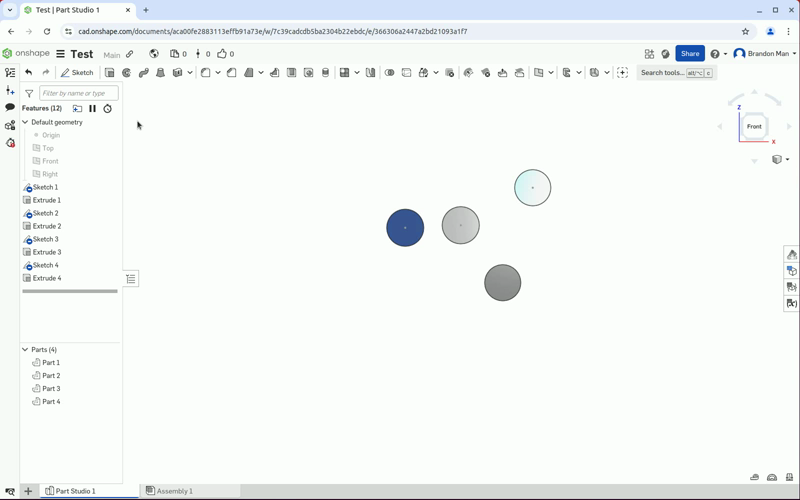
key(shift+h)
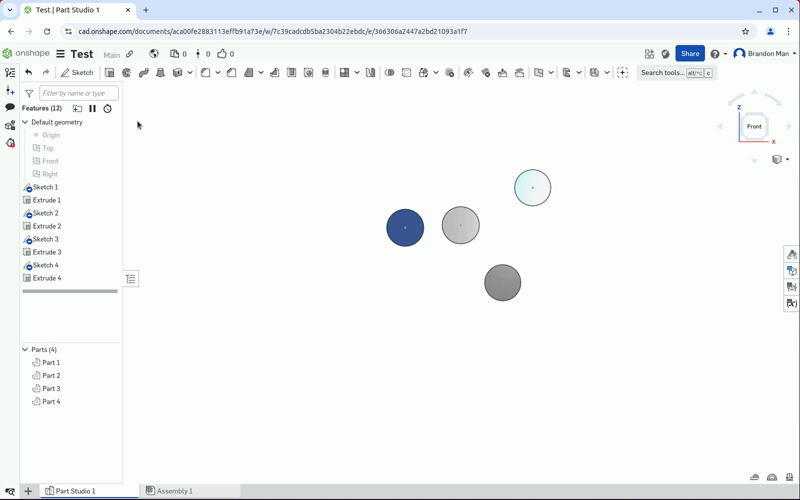
key(shift+7)
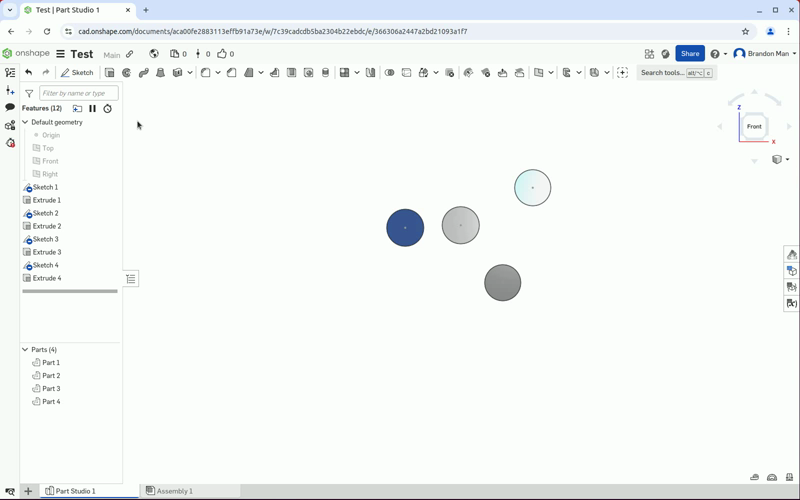
key(left, 2)
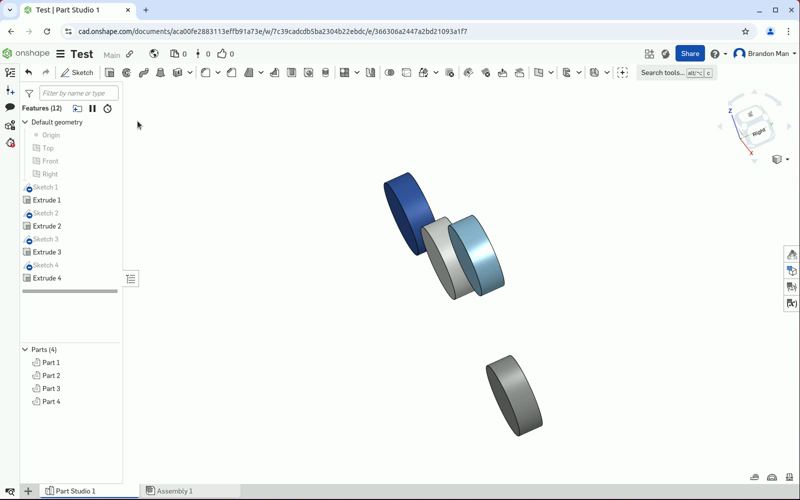
key(down, 2)
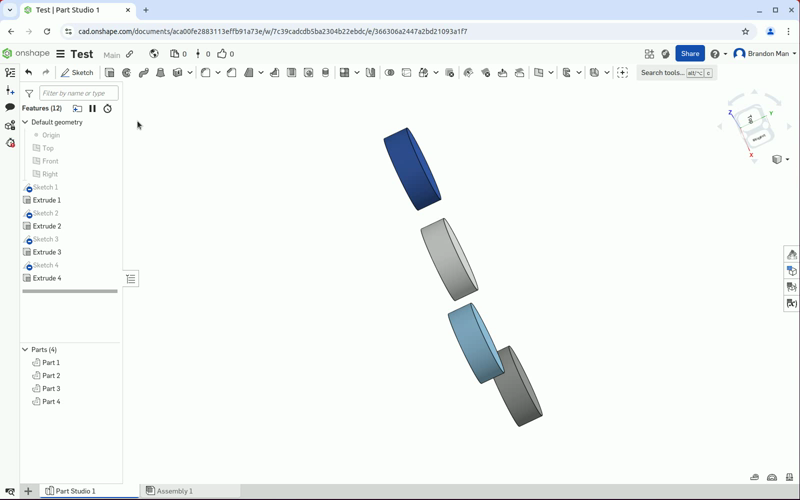
key(up, 2)
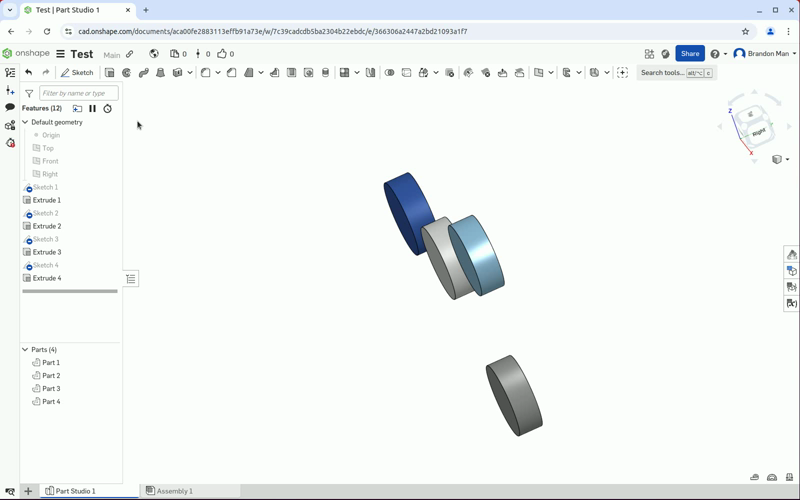
key(right, 2)
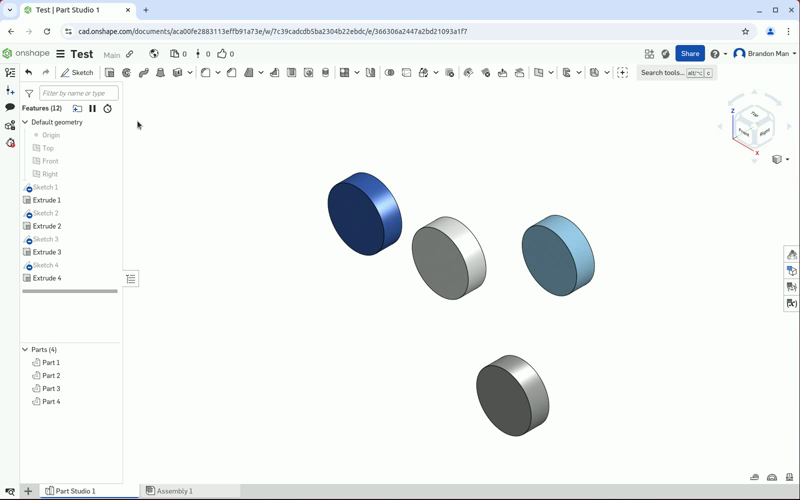
mouse_move(73, 189)
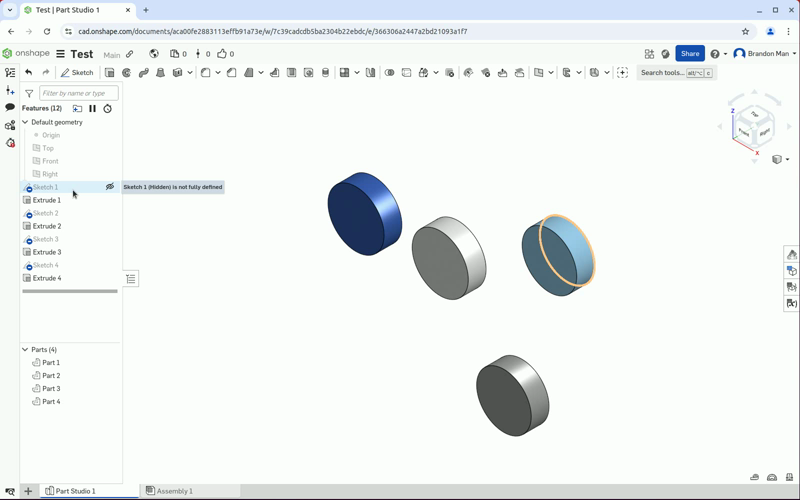
click(73, 189)